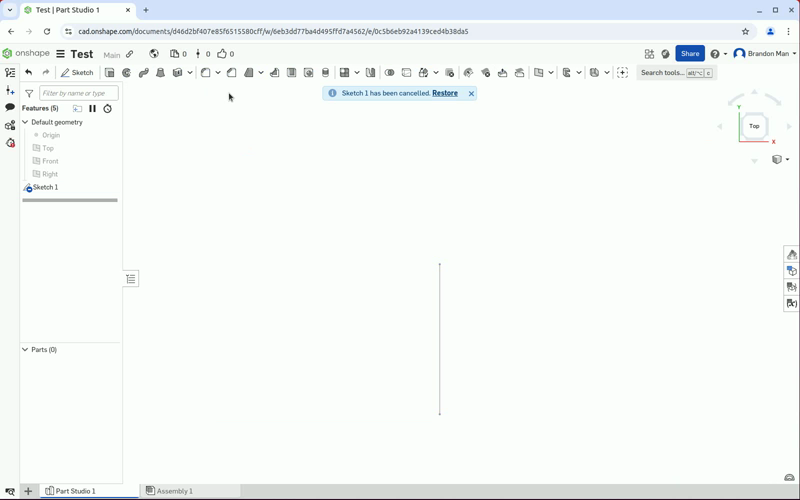
key(shift+h)
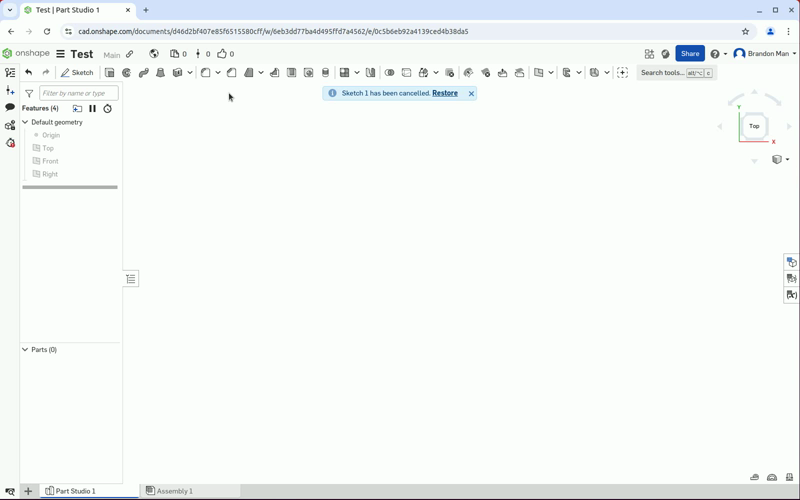
mouse_move(73, 352)
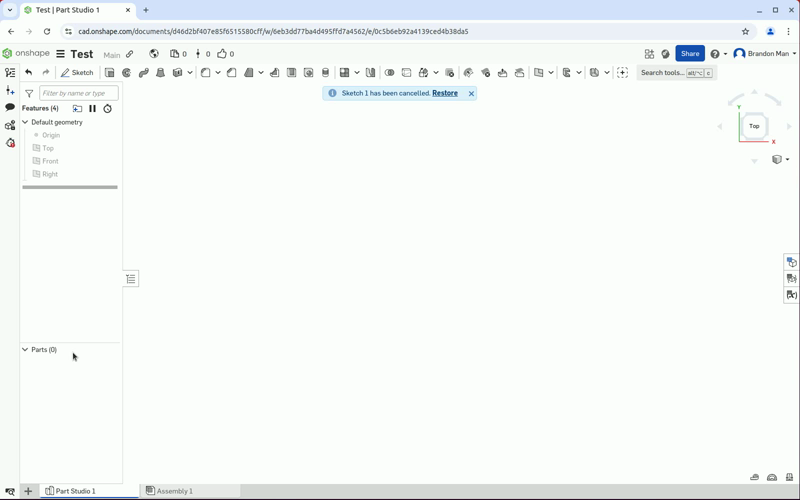
key(y)
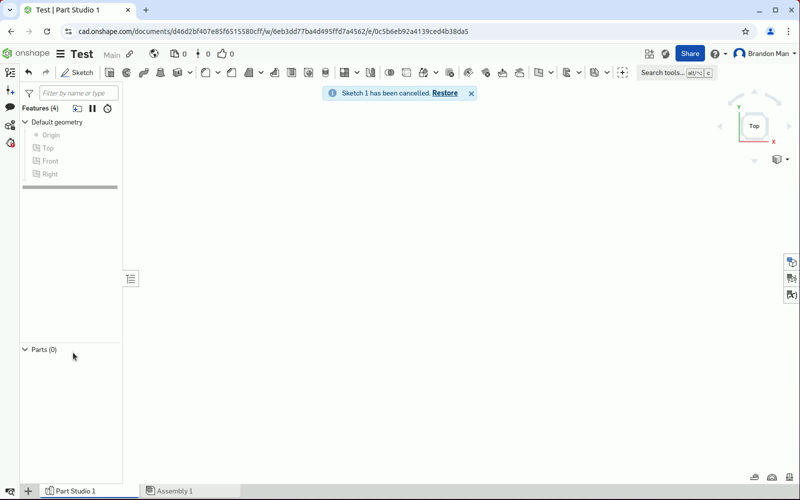
key(shift+p)
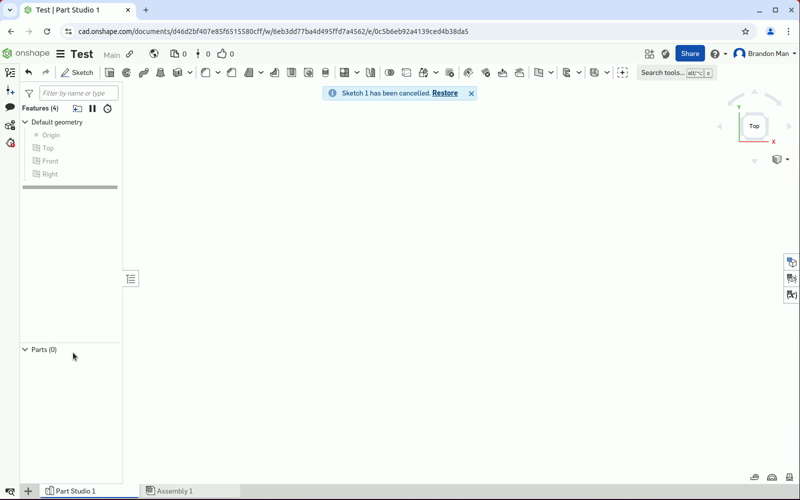
key(space)
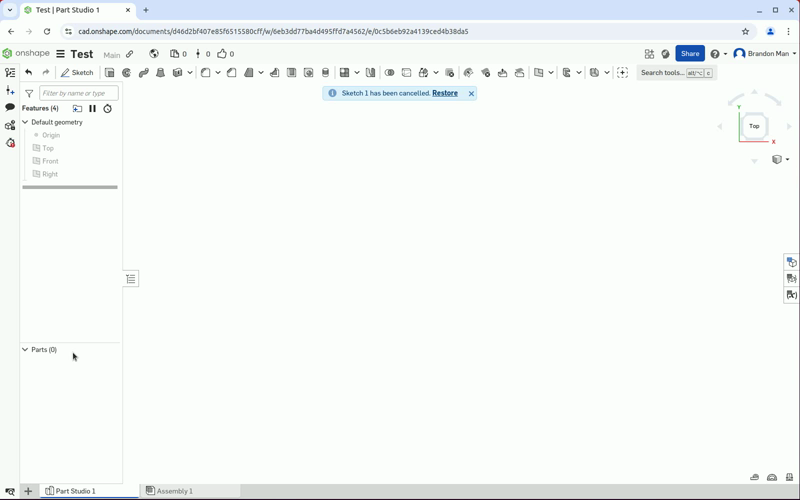
key_down(shift)
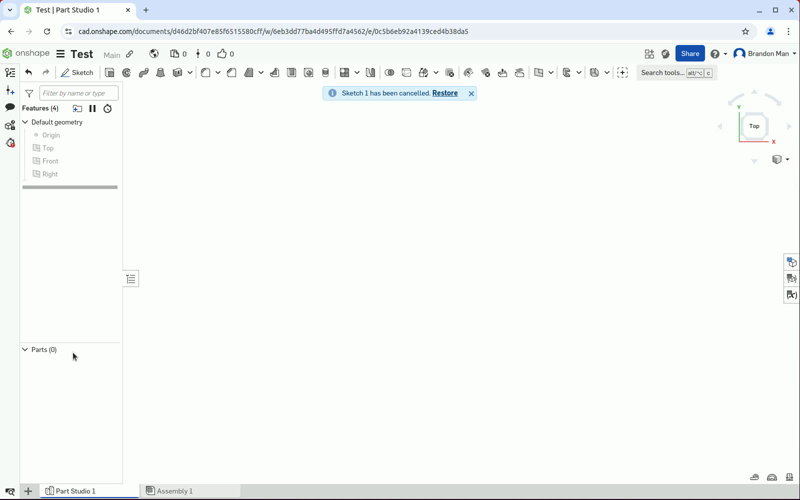
key(up)
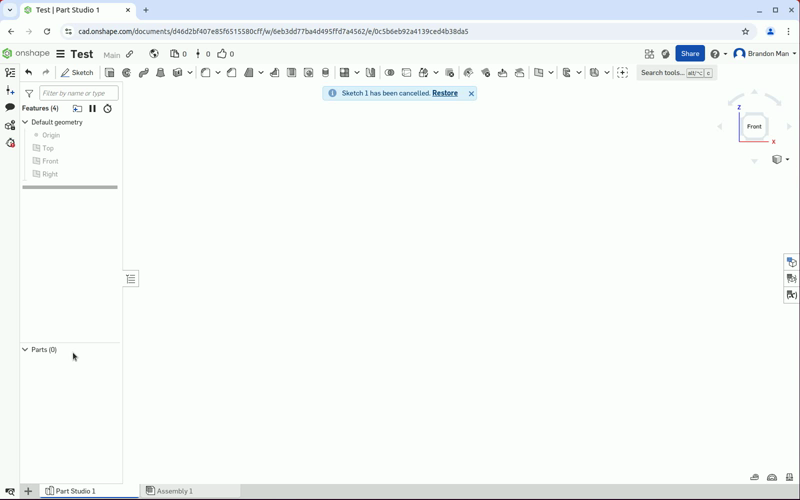
key_up(shift)
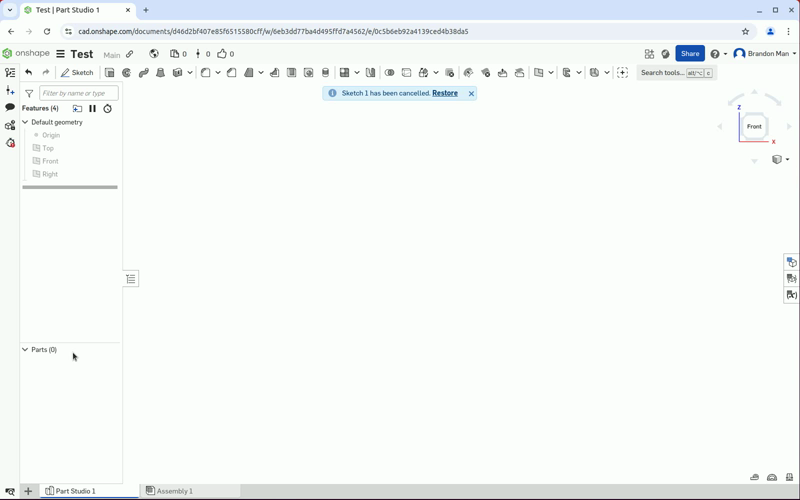
mouse_move(73, 352)
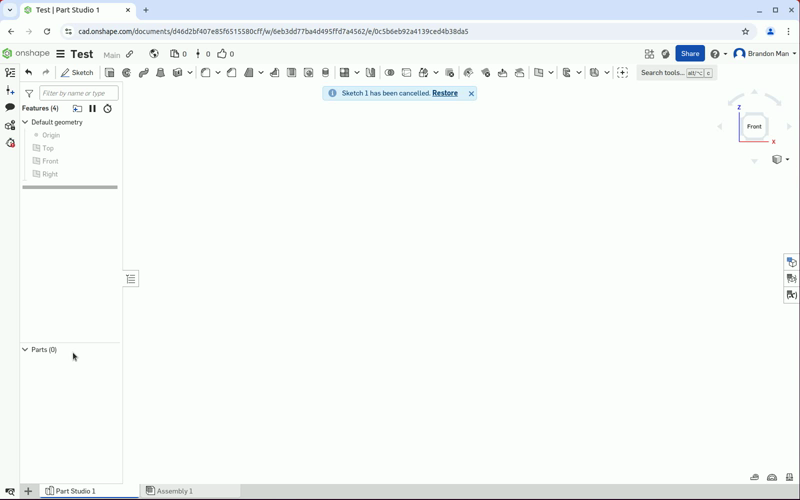
key(shift+y)
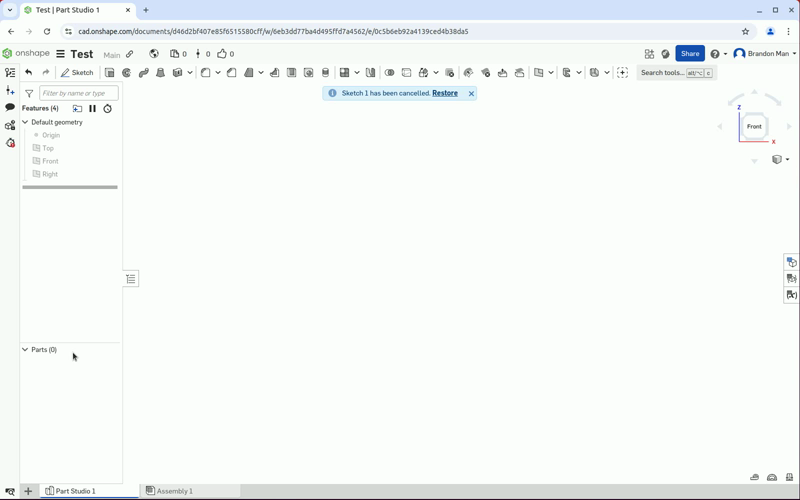
key(shift+s)
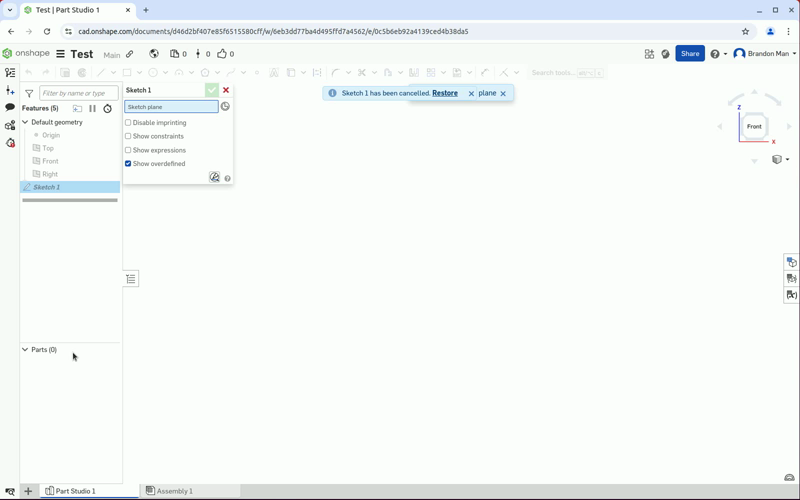
mouse_move(73, 163)
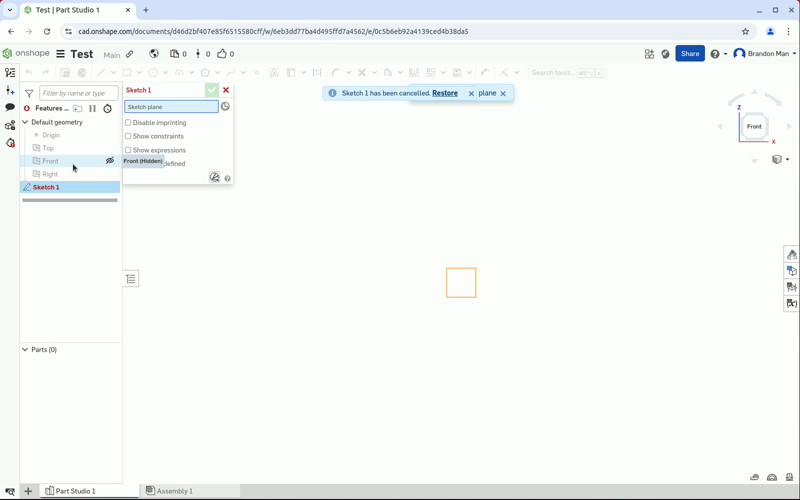
click(73, 163)
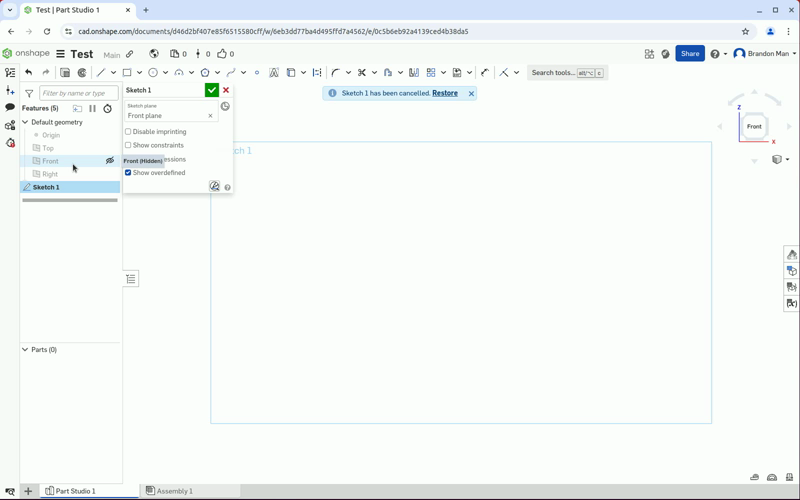
mouse_move(73, 352)
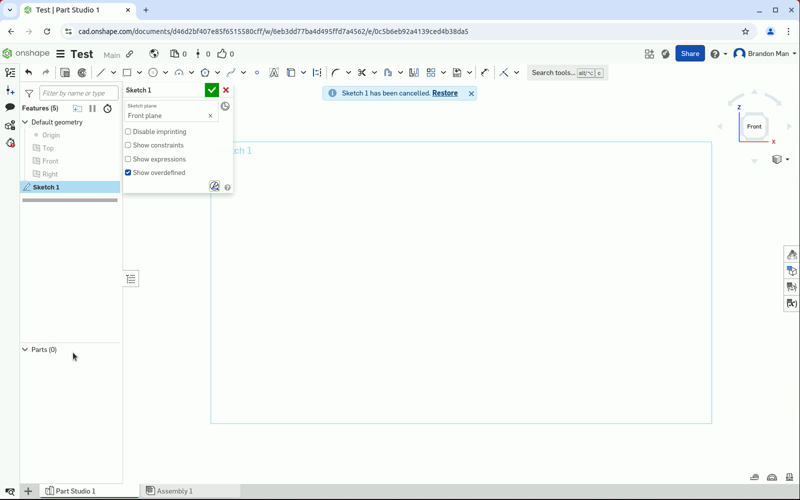
key(y)
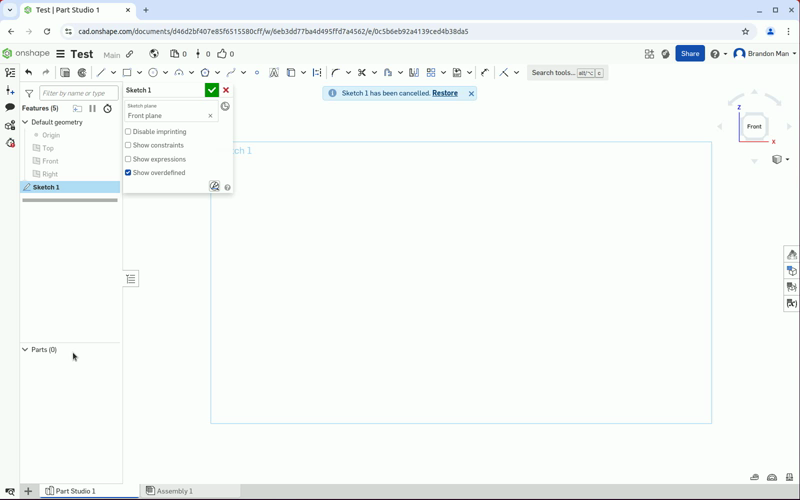
key(l)
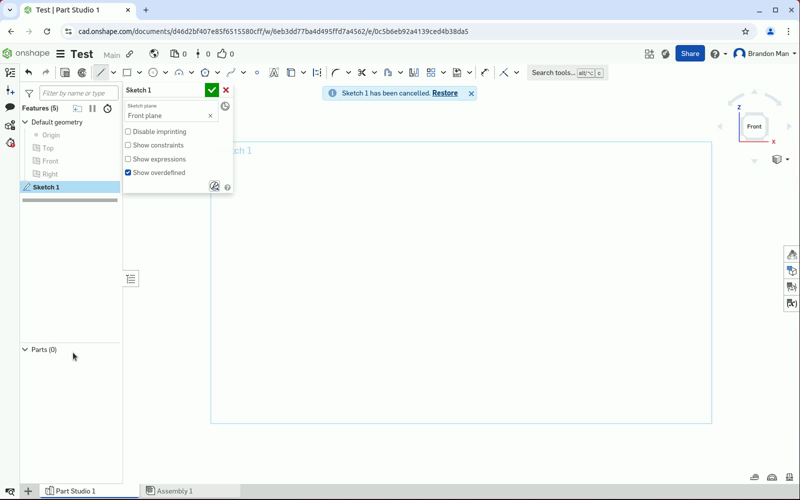
key_down(shift)
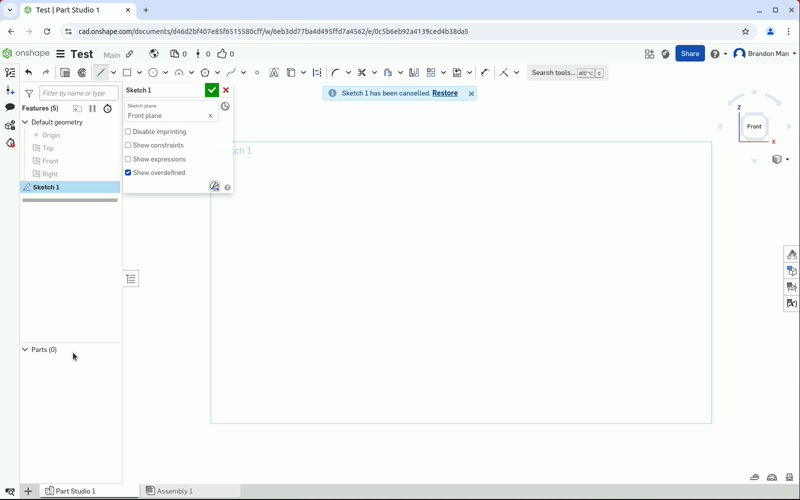
mouse_move(404, 282)
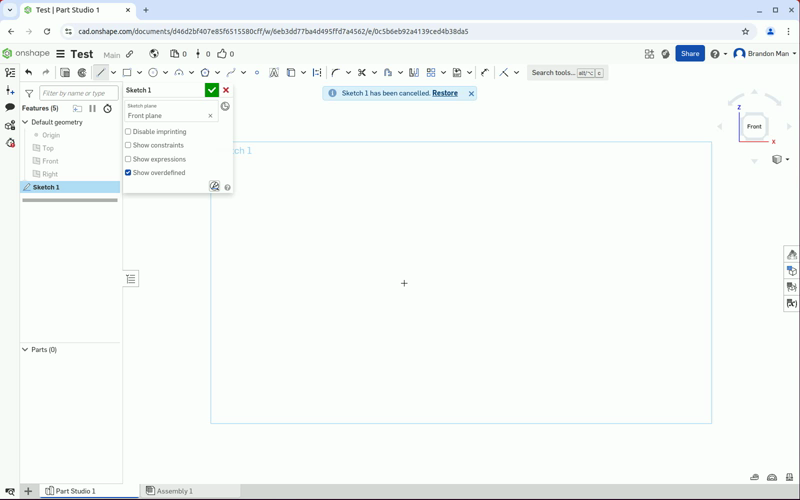
click(404, 282)
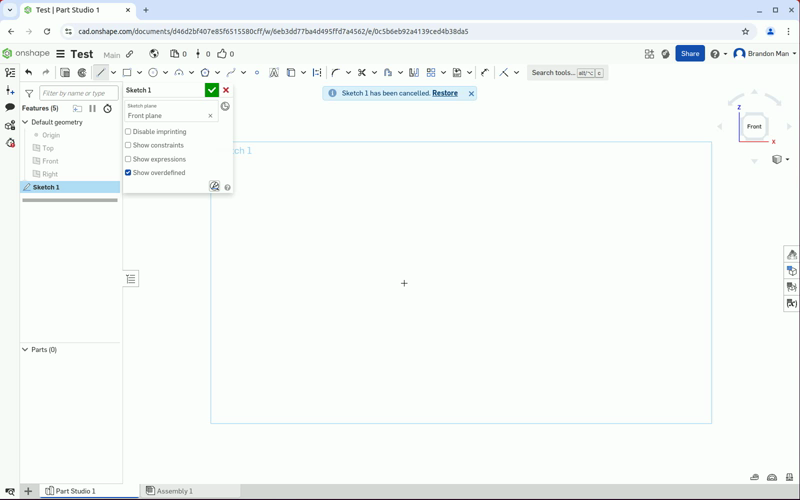
key_up(shift)
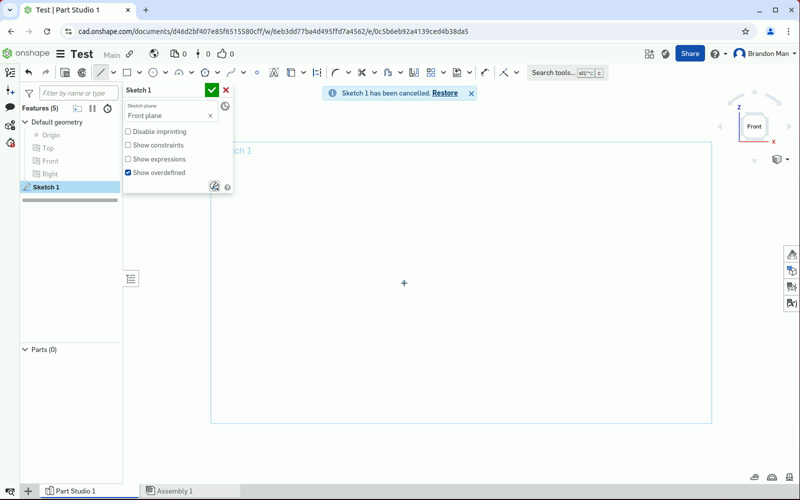
key_down(shift)
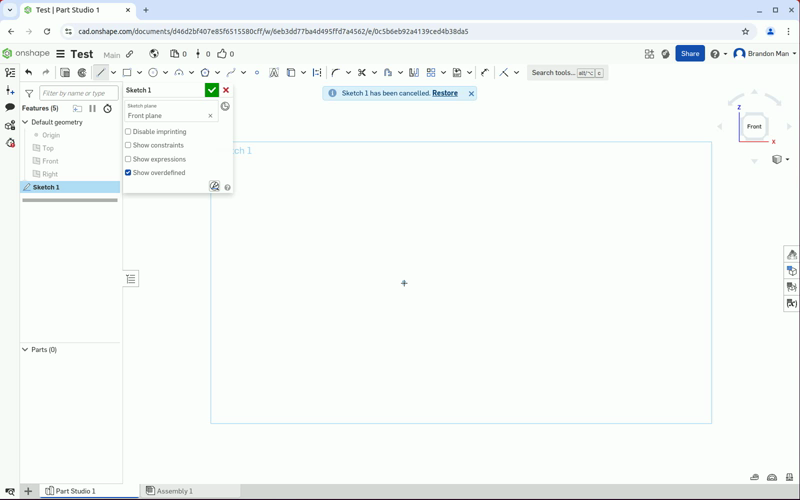
mouse_move(516, 282)
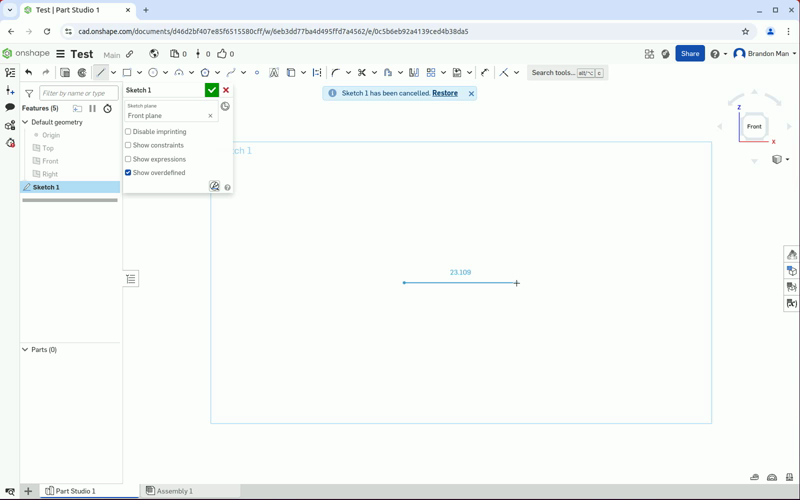
click(516, 282)
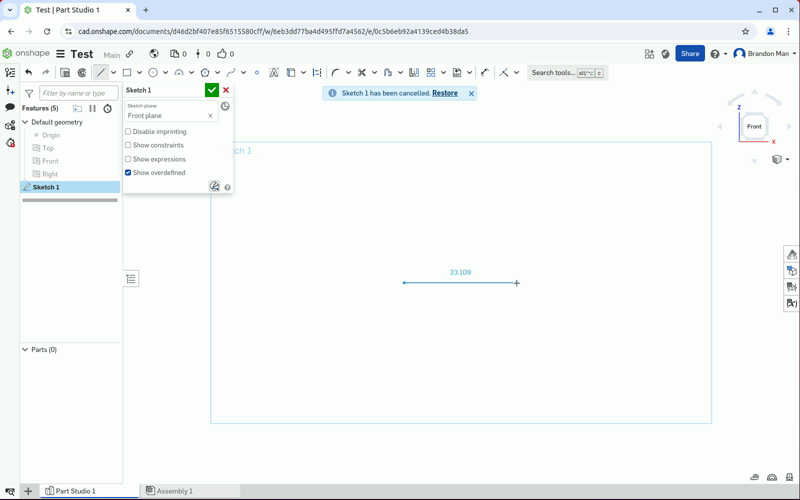
key_up(shift)
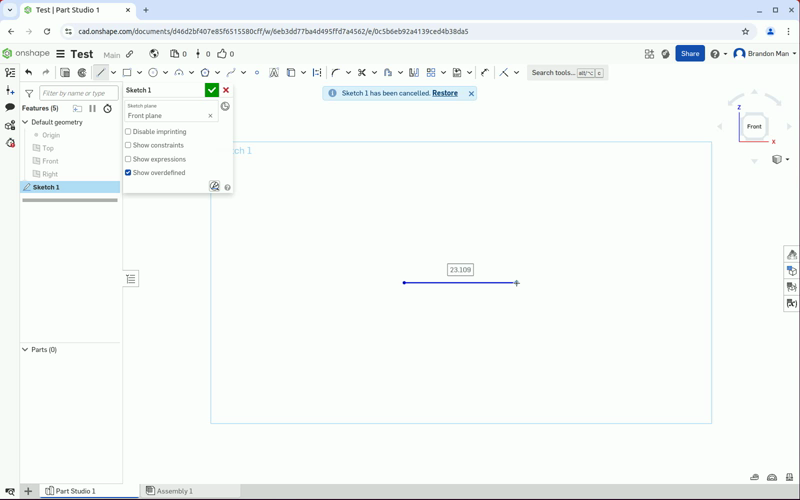
key_down(shift)
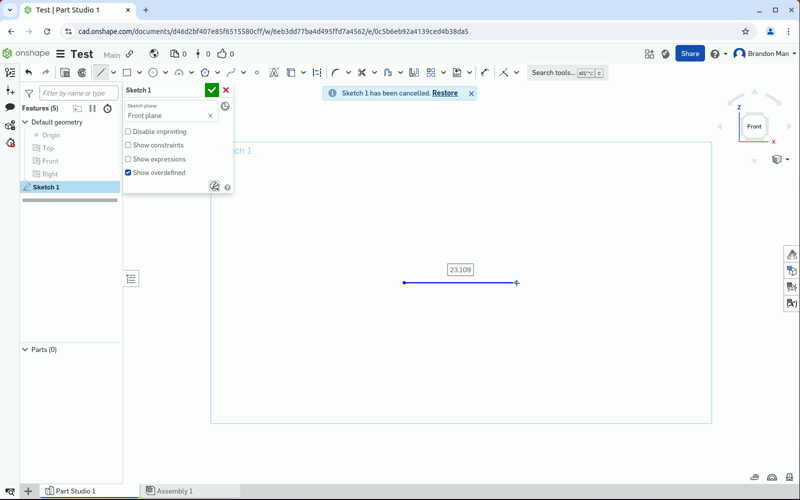
mouse_move(516, 170)
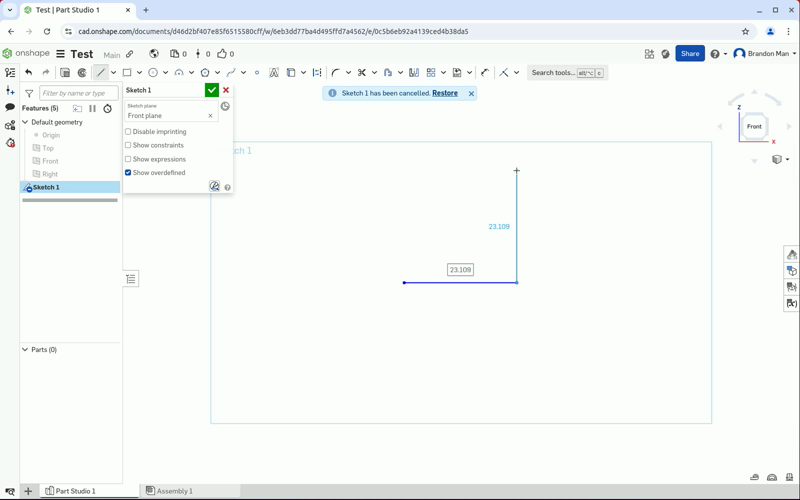
click(516, 170)
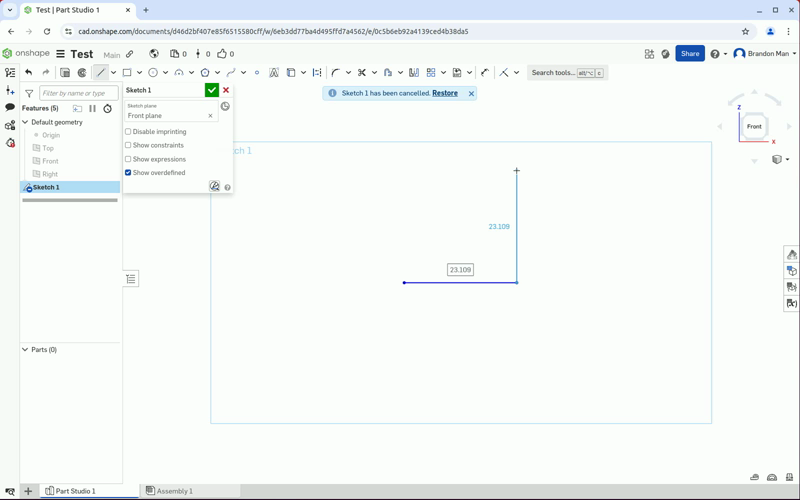
key_up(shift)
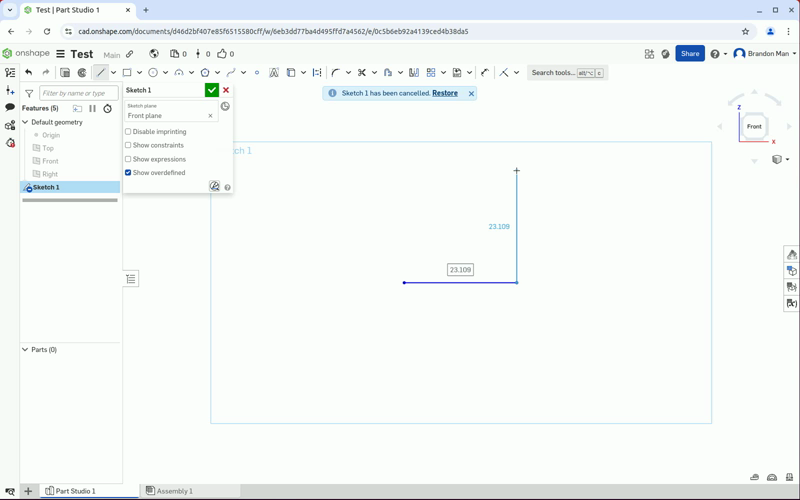
key_down(shift)
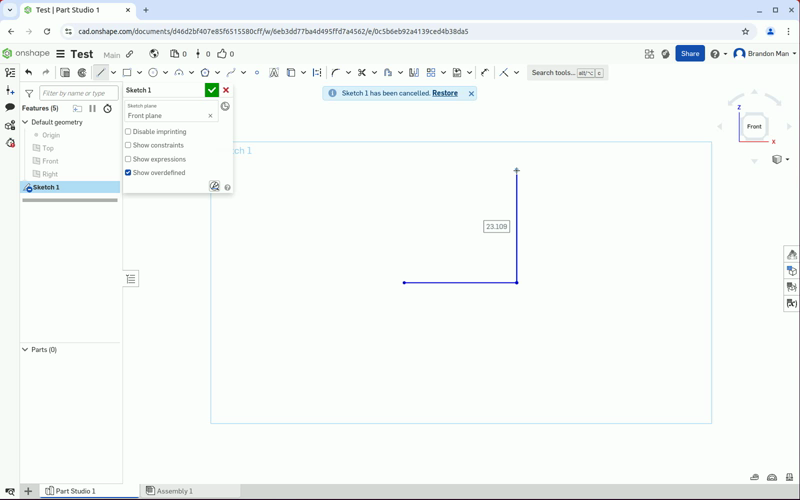
mouse_move(404, 170)
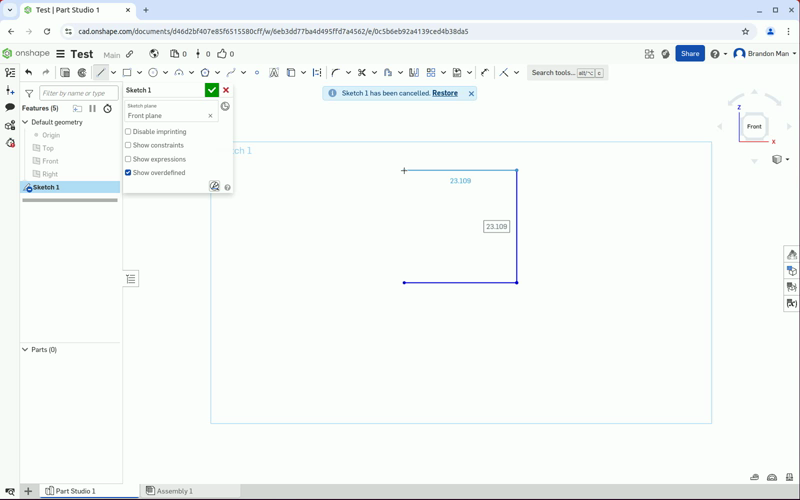
click(404, 170)
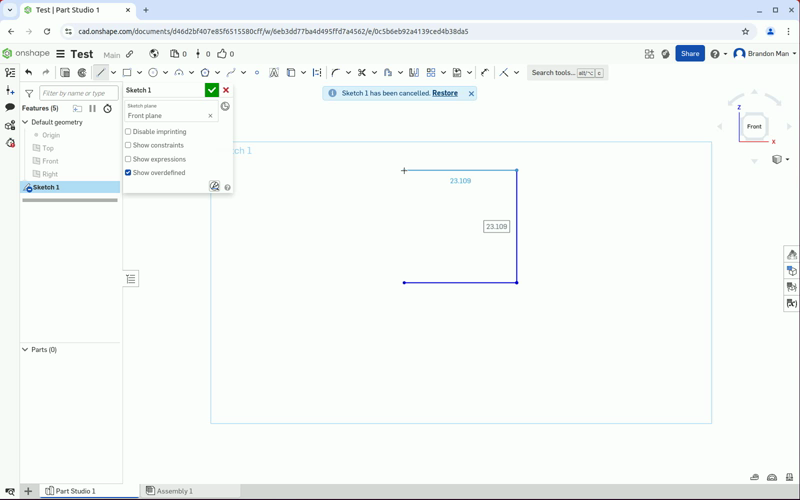
key_up(shift)
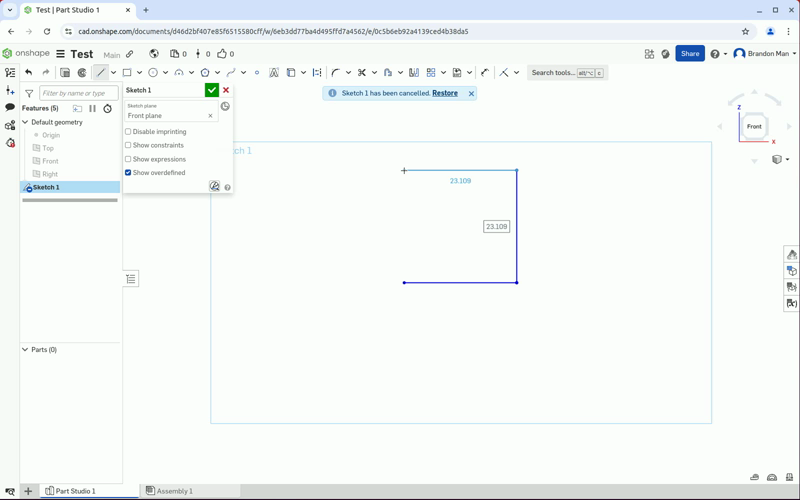
key_down(shift)
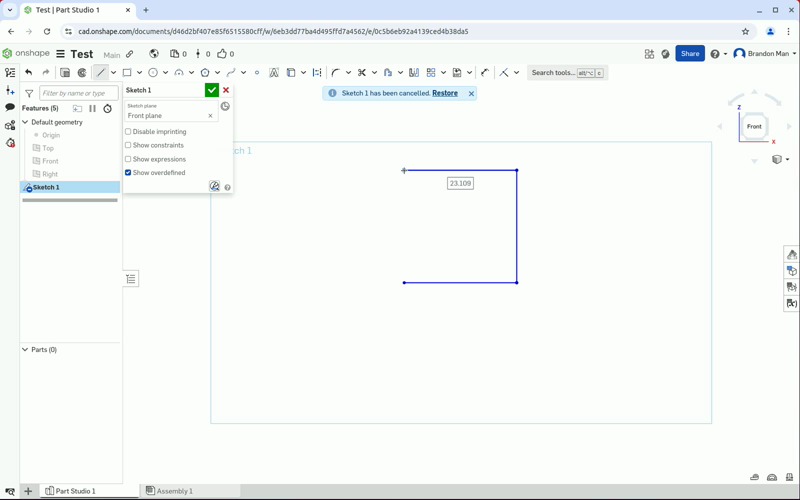
mouse_move(404, 282)
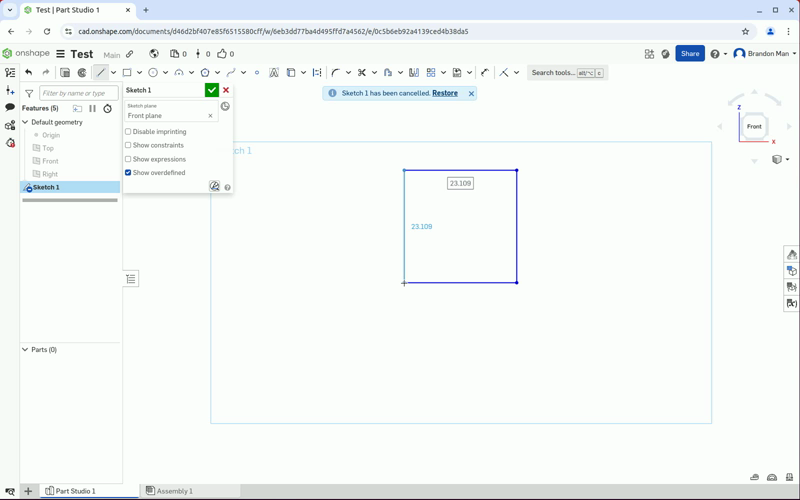
key_up(shift)
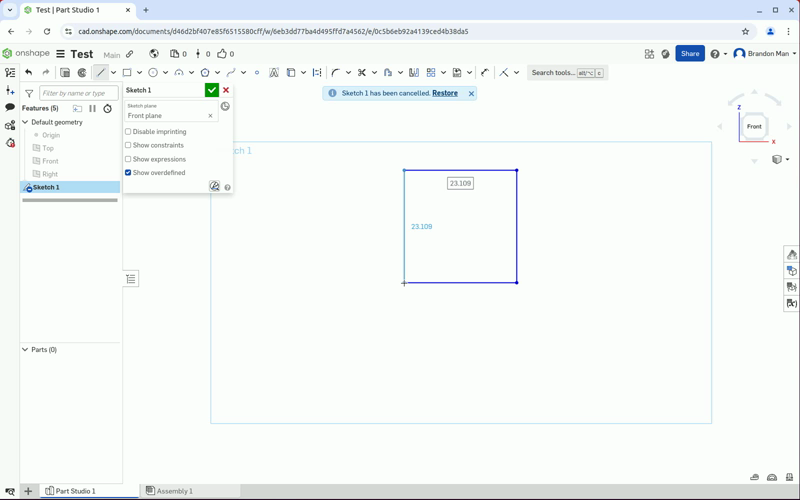
click(404, 282)
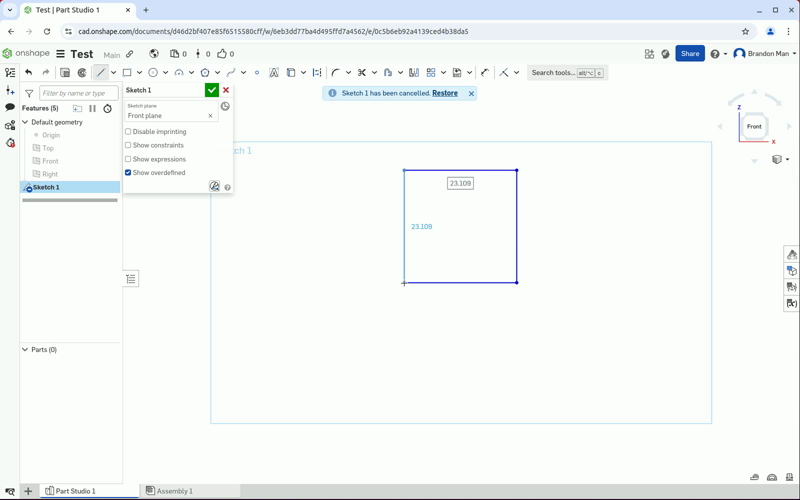
key(esc)
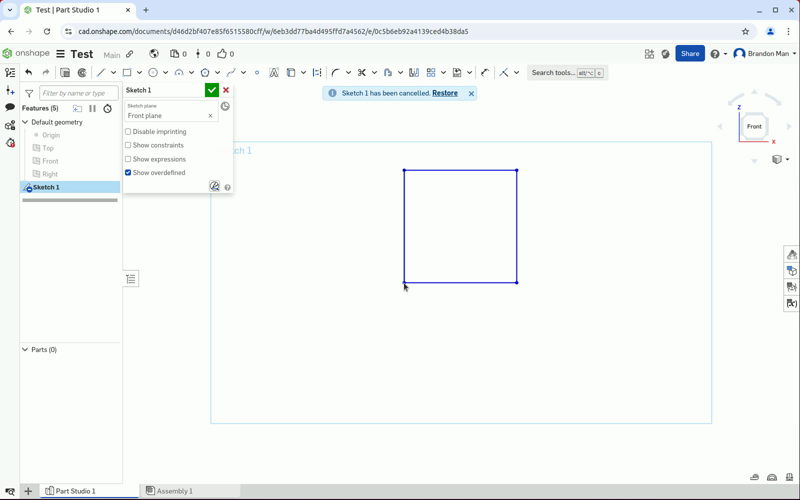
mouse_move(438, 205)
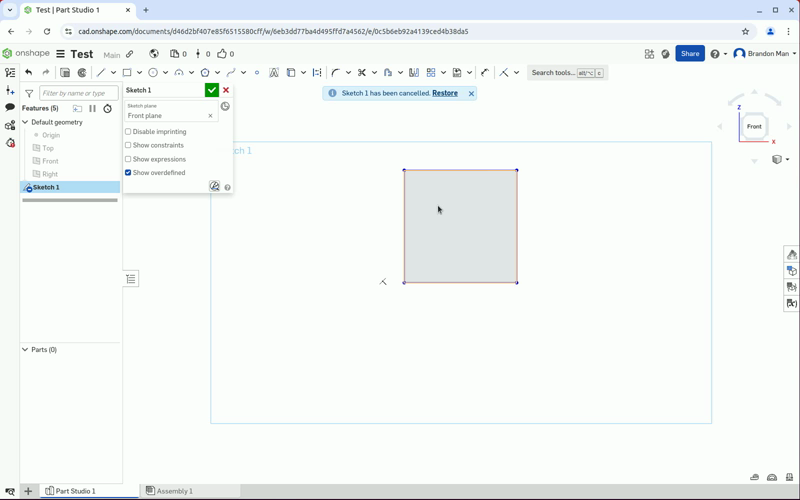
click(438, 205)
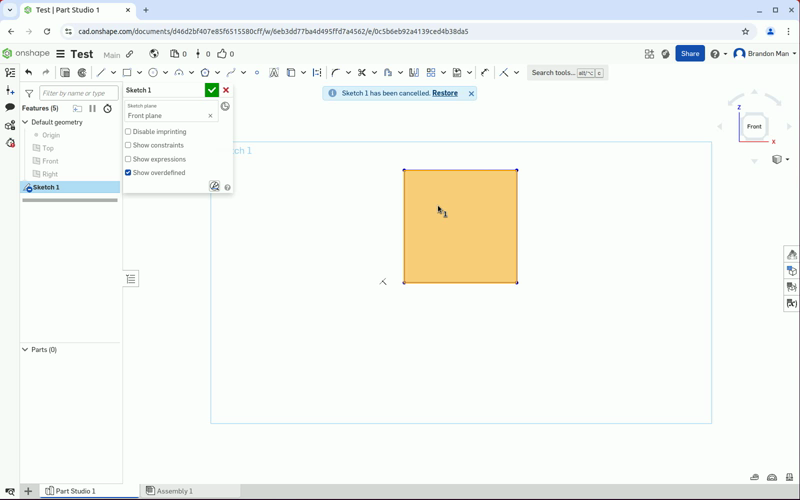
mouse_move(73, 352)
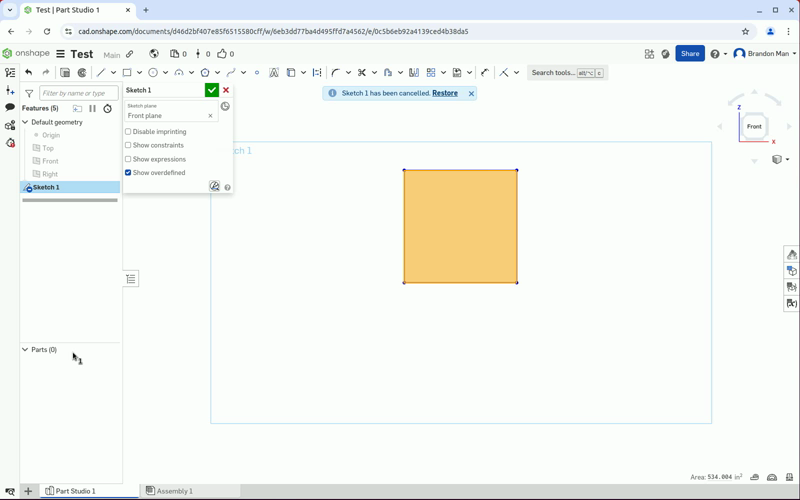
key(shift+y)
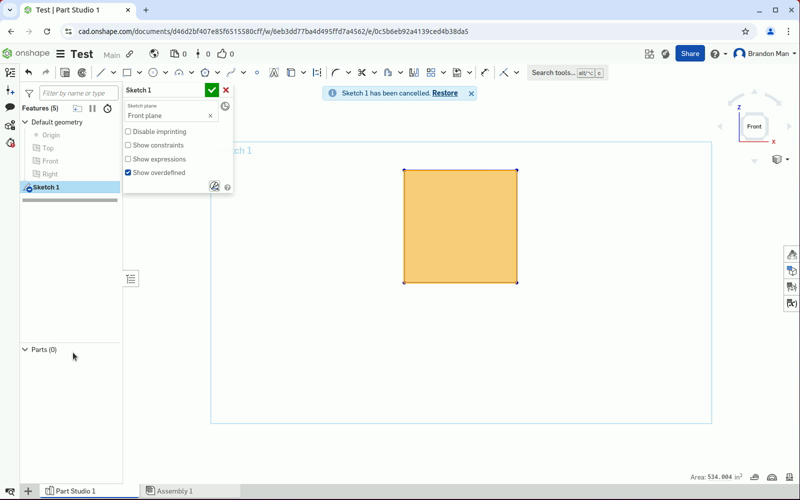
key(shift+e)
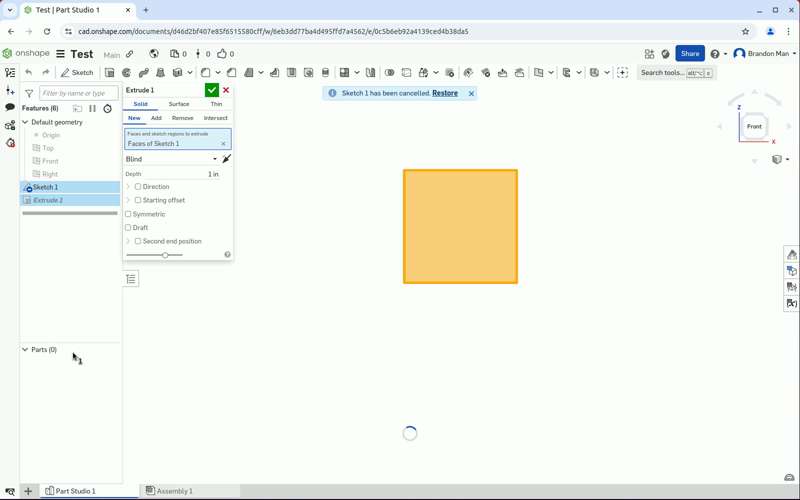
mouse_move(143, 106)
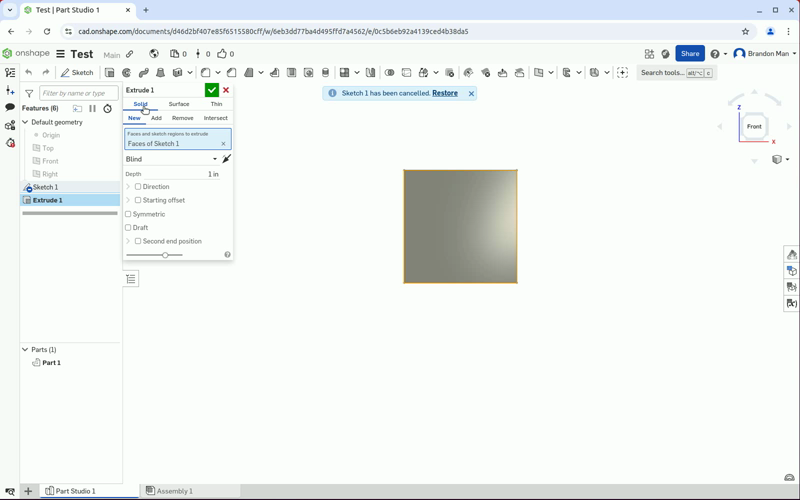
click(143, 106)
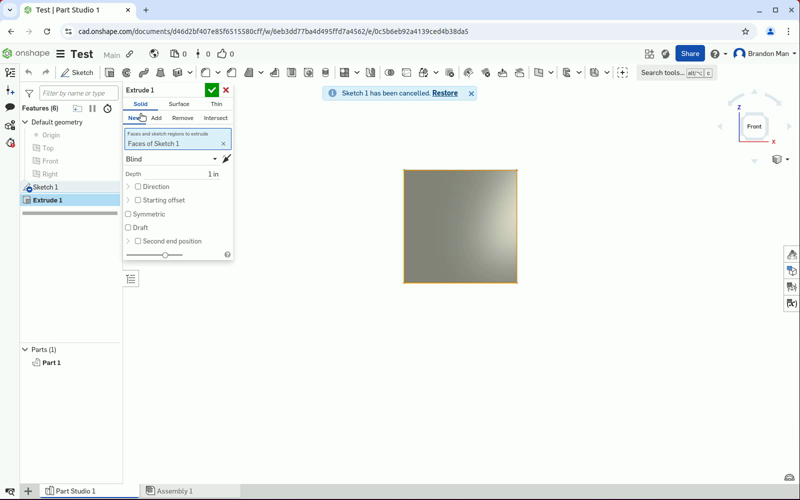
mouse_move(137, 120)
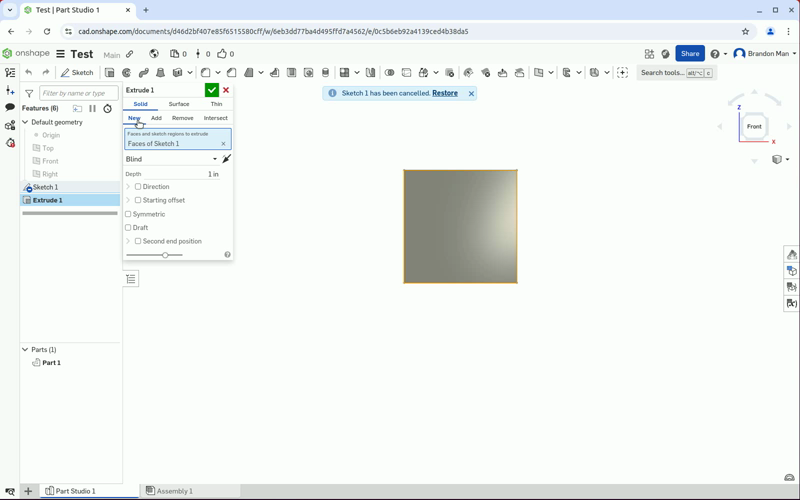
click(137, 120)
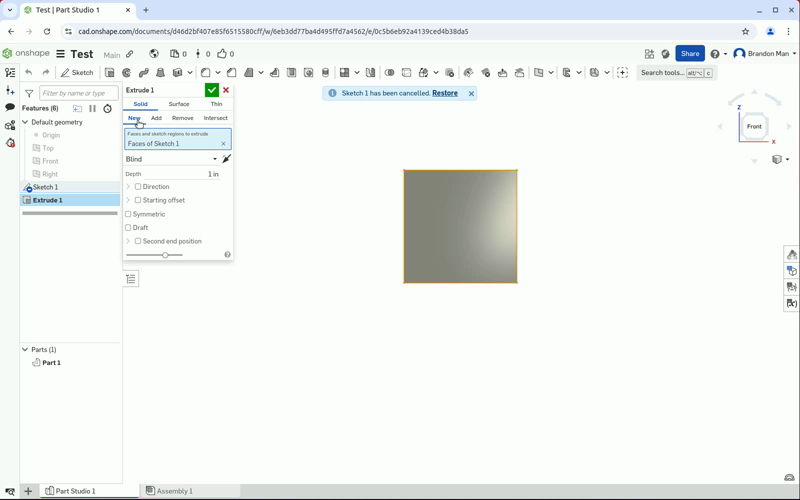
key(tab, 4)
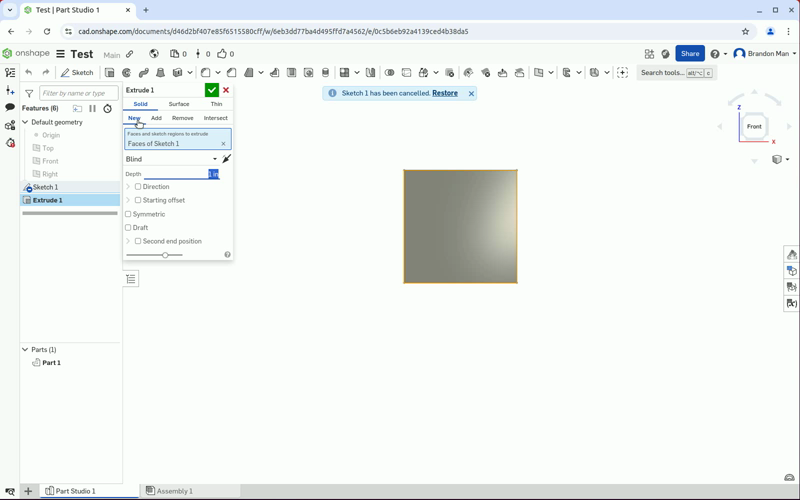
text(1.926)
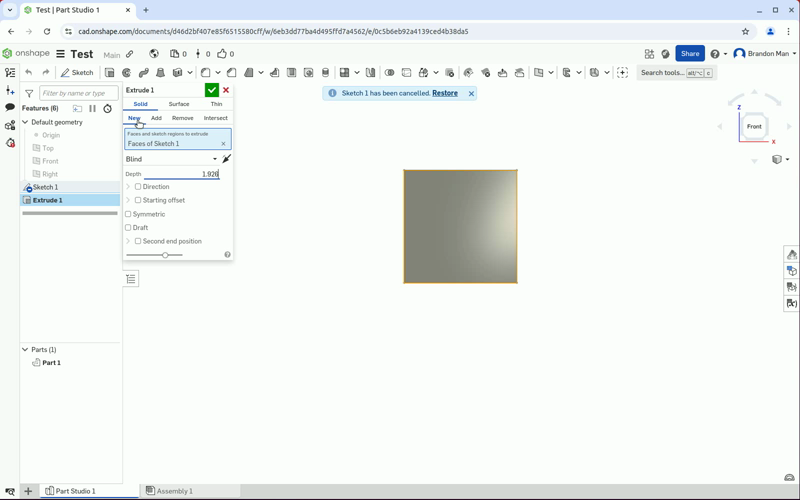
key(tab, 3)
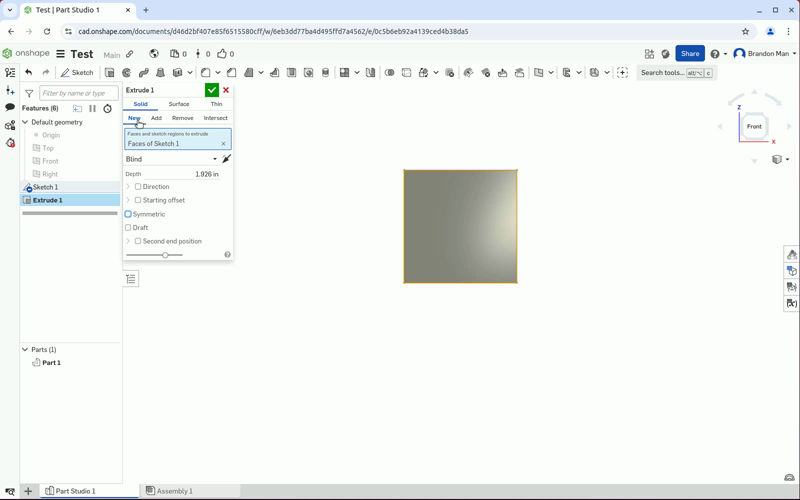
key(space)
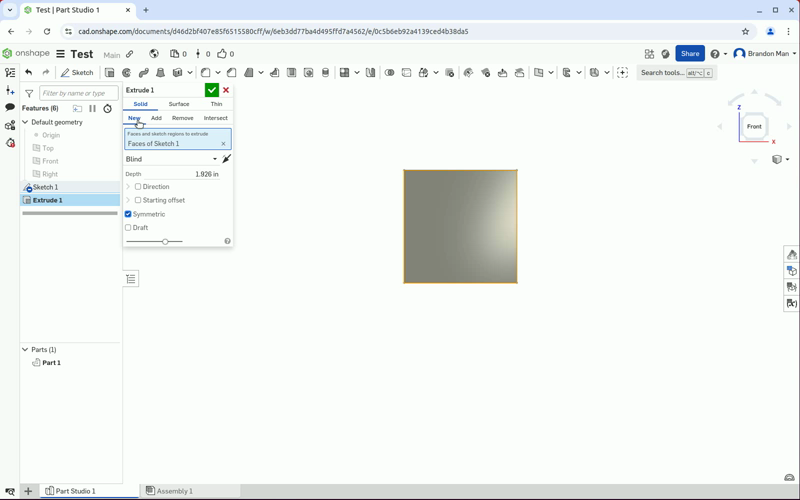
key(enter)
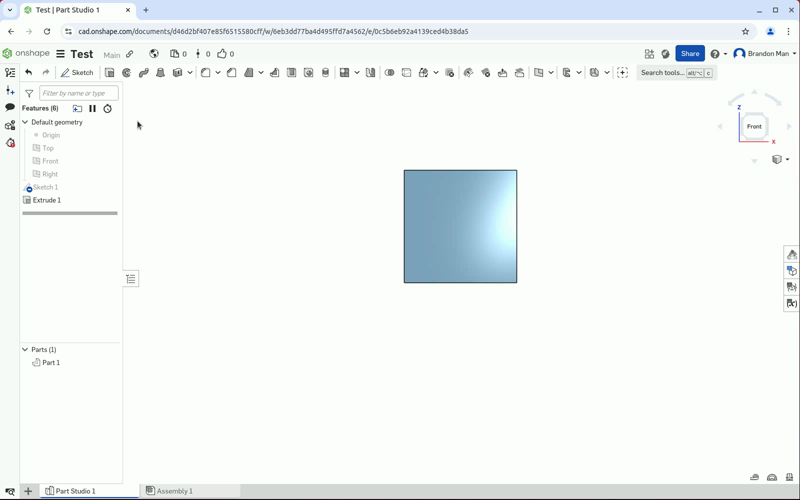
key(shift+h)
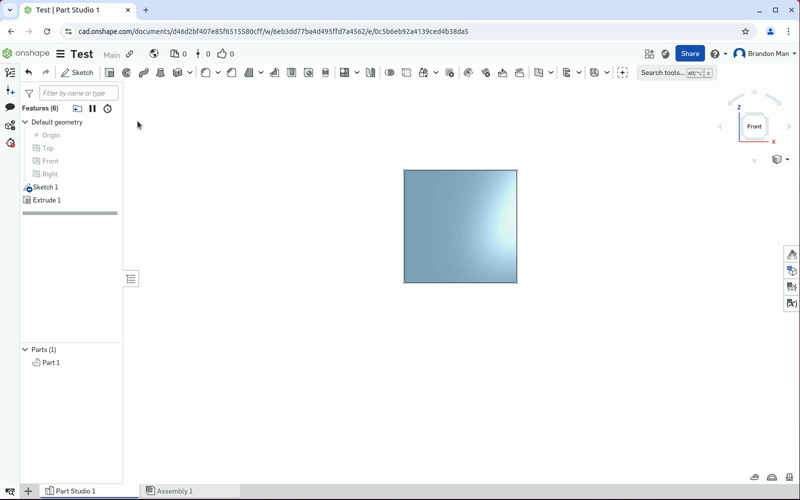
key(shift+h)
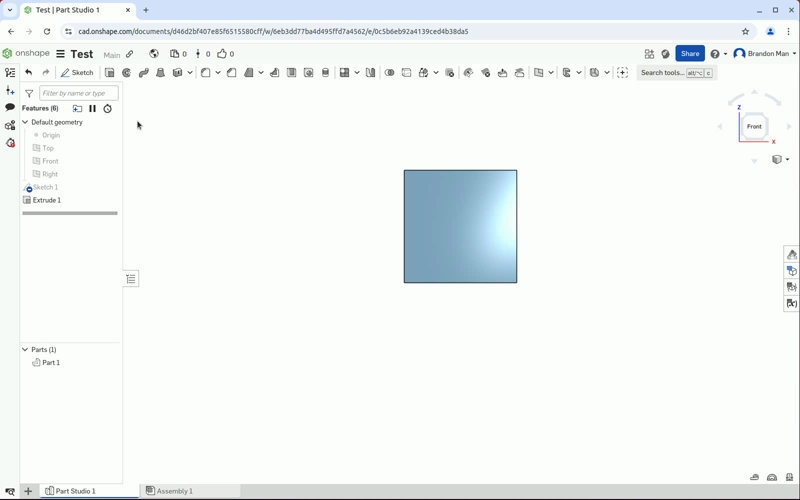
mouse_move(73, 189)
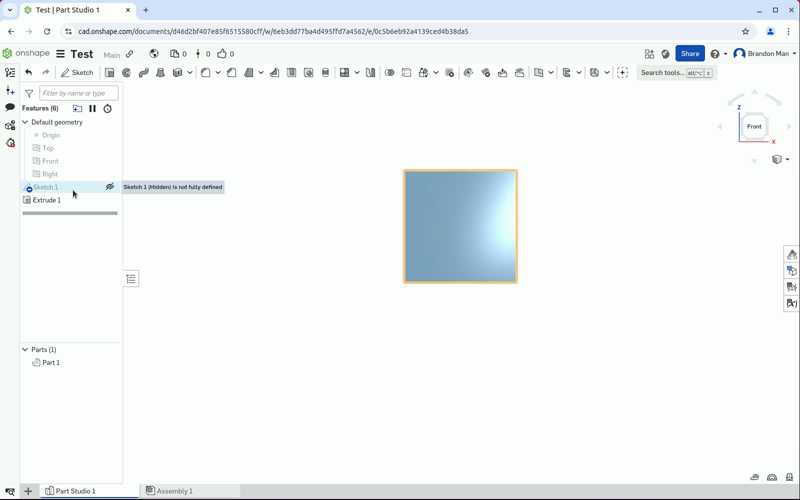
click(73, 189)
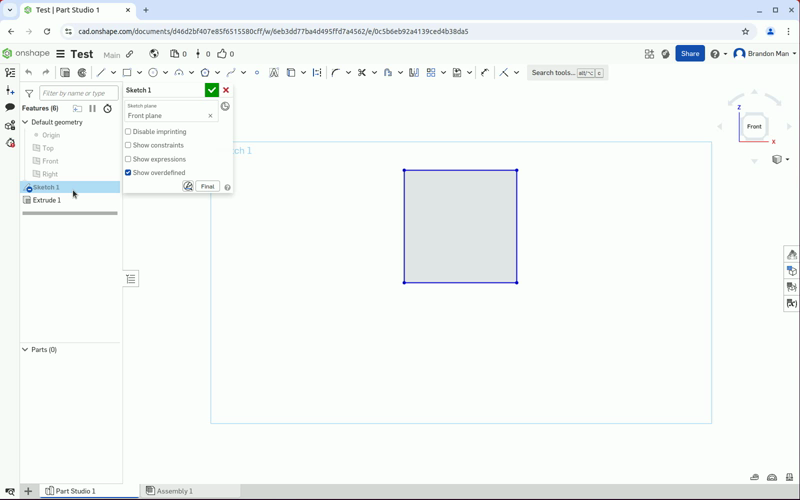
mouse_move(229, 92)
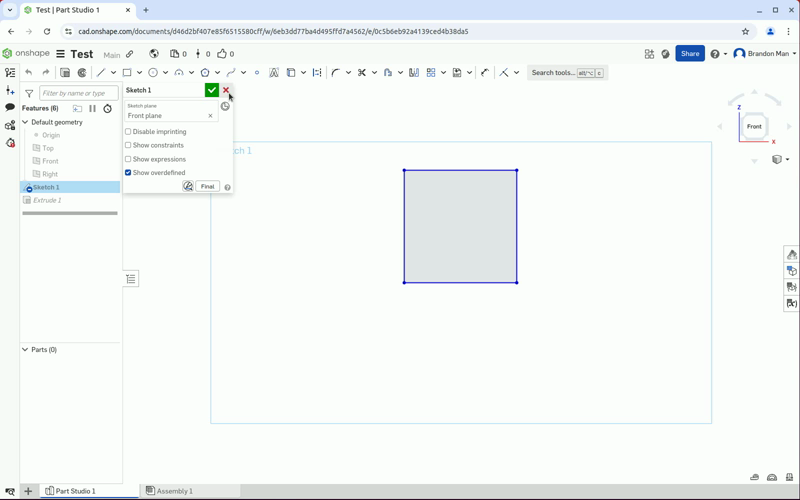
click(229, 92)
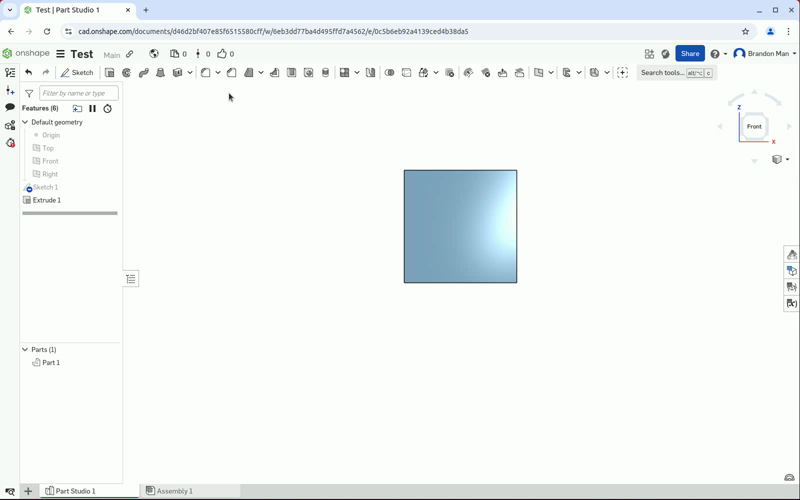
mouse_move(541, 75)
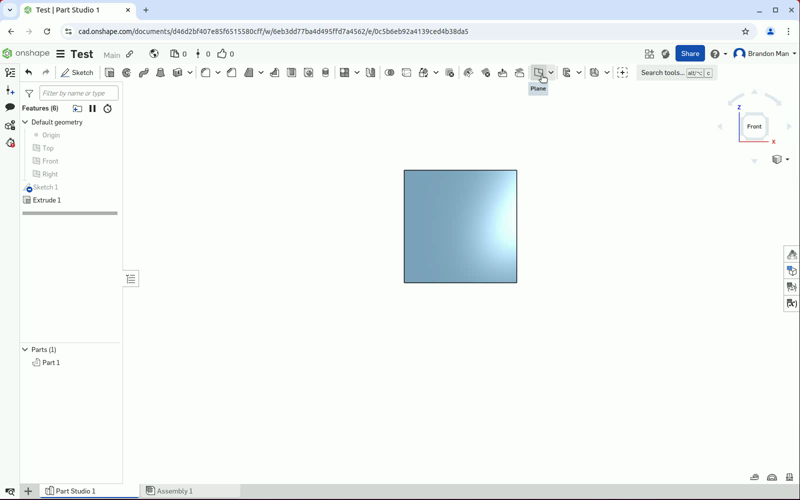
click(541, 75)
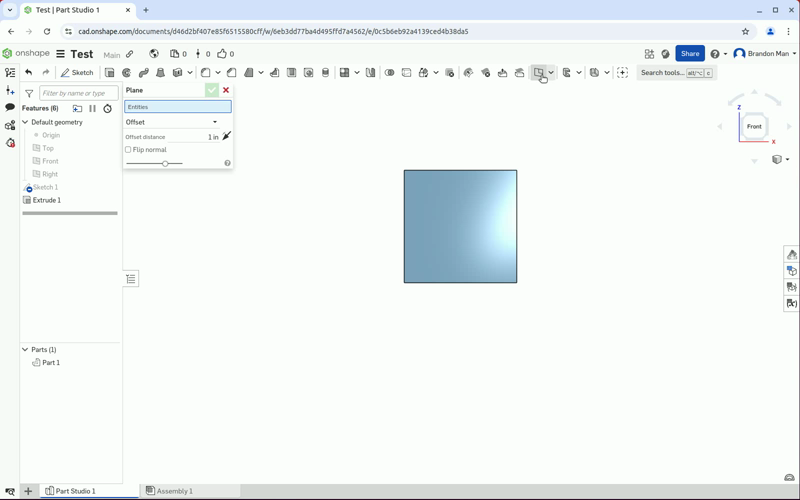
mouse_move(73, 163)
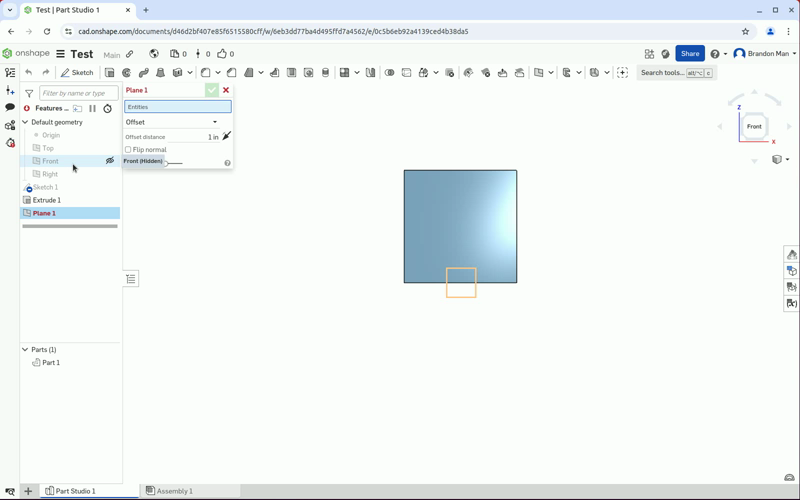
click(73, 163)
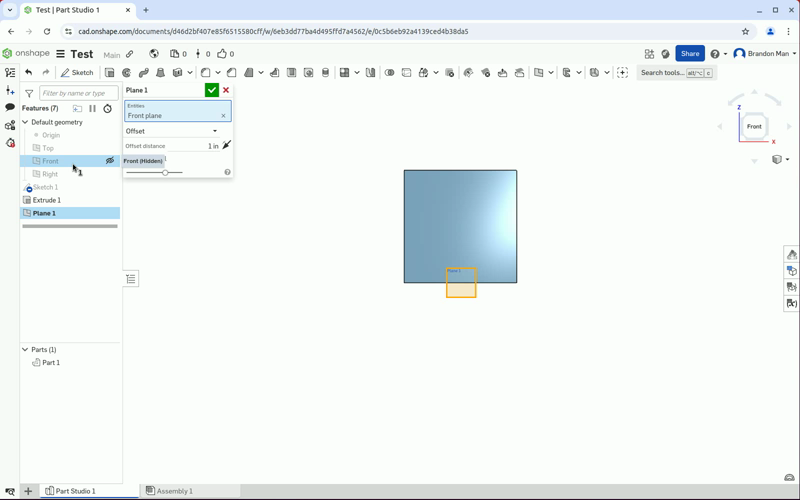
key(tab, 2)
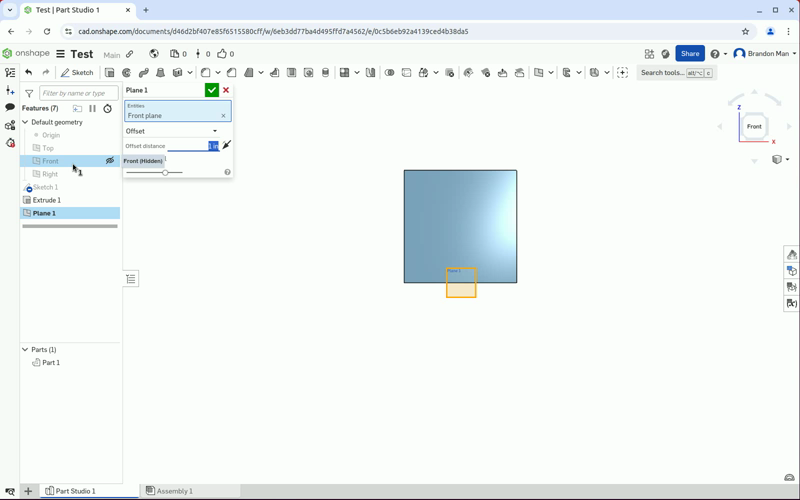
text(0.955)
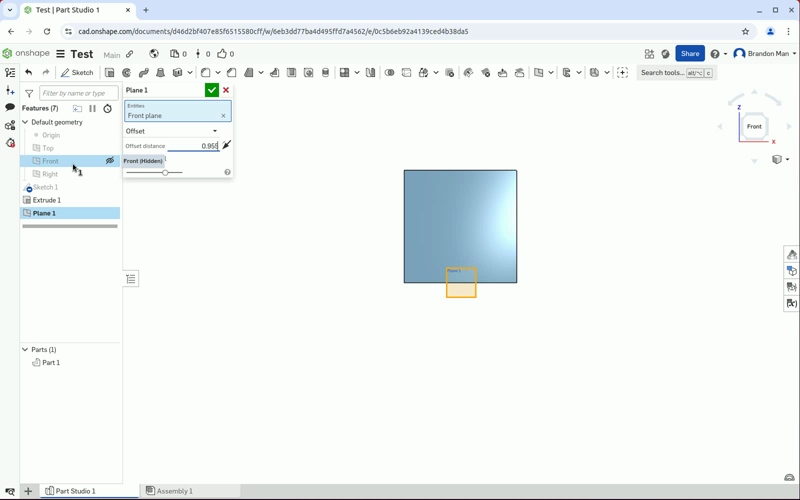
key(enter, 2)
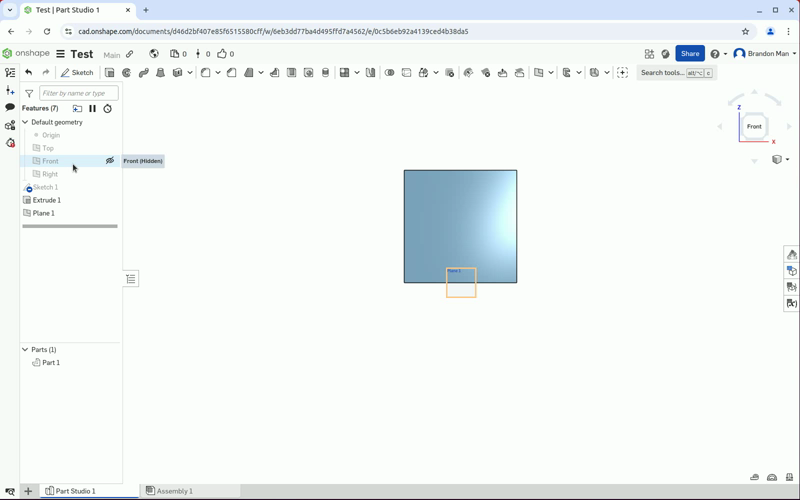
key(shift+s)
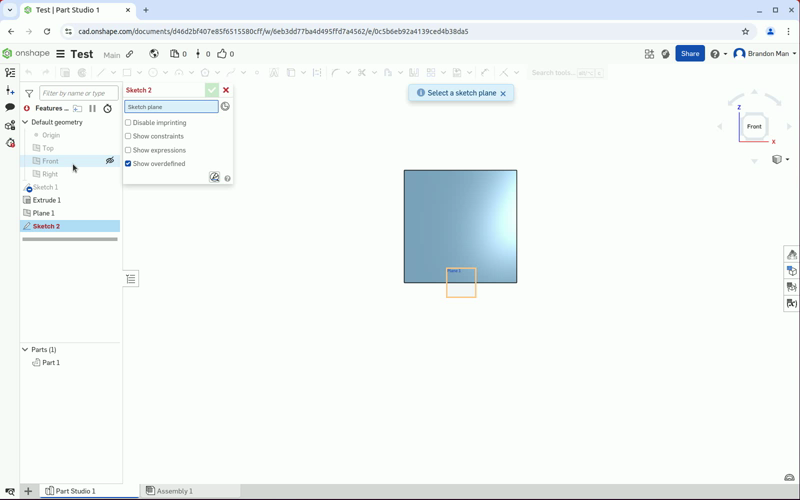
mouse_move(73, 215)
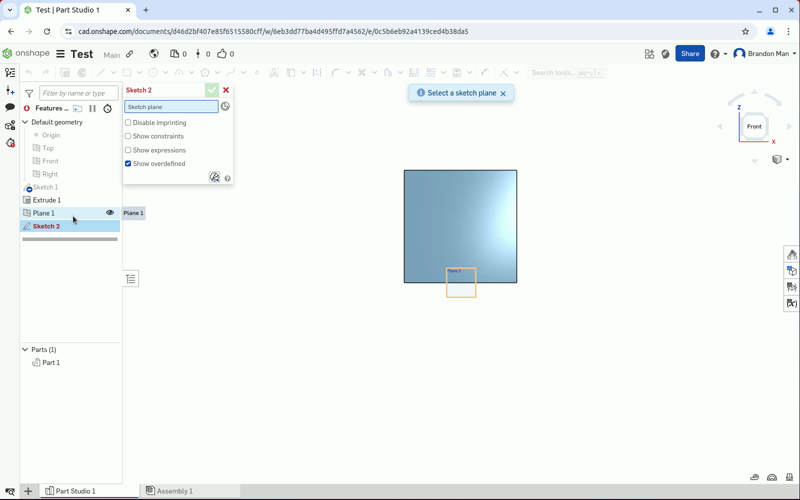
click(73, 215)
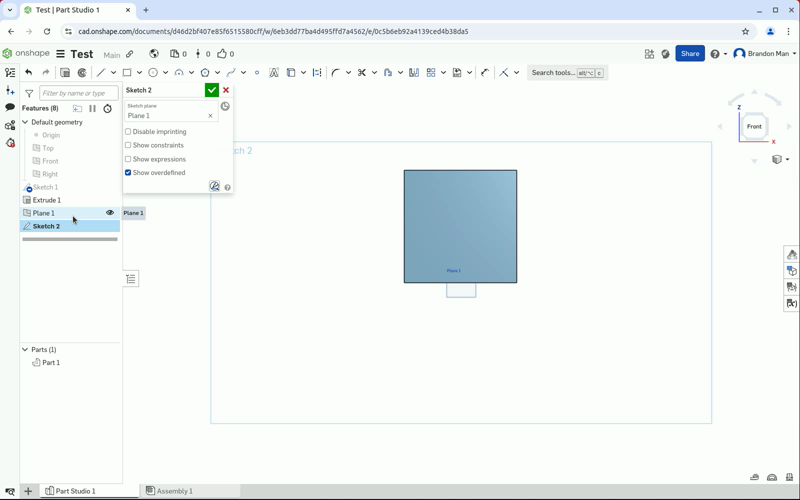
mouse_move(73, 352)
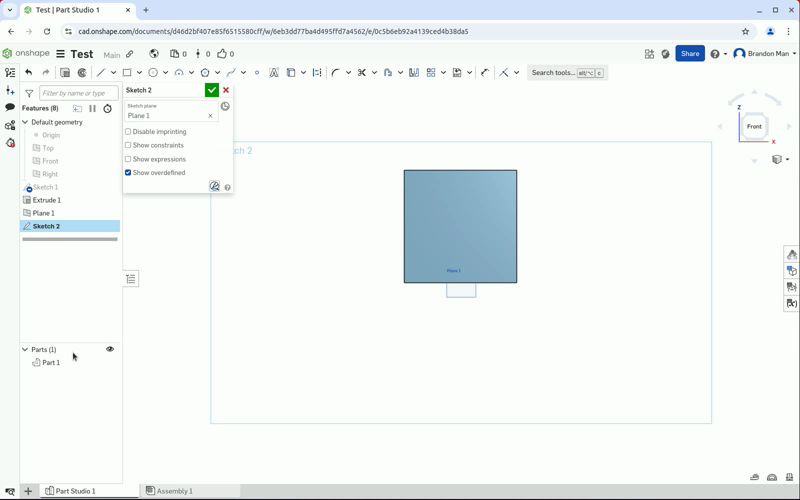
key(y)
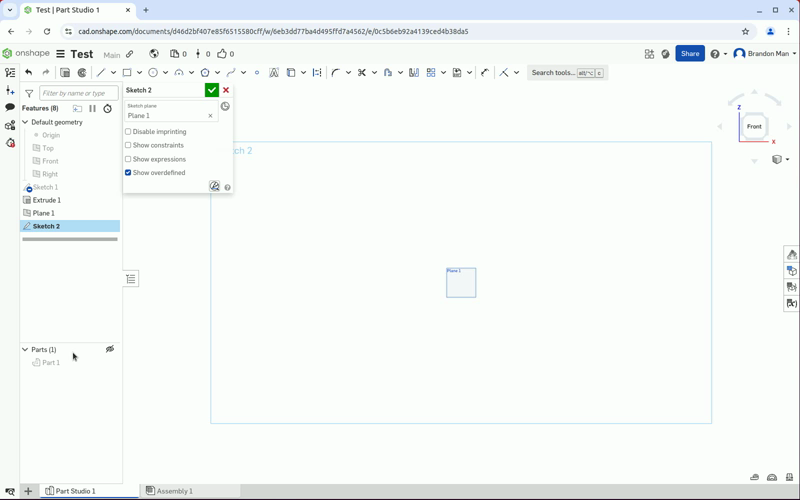
key(a)
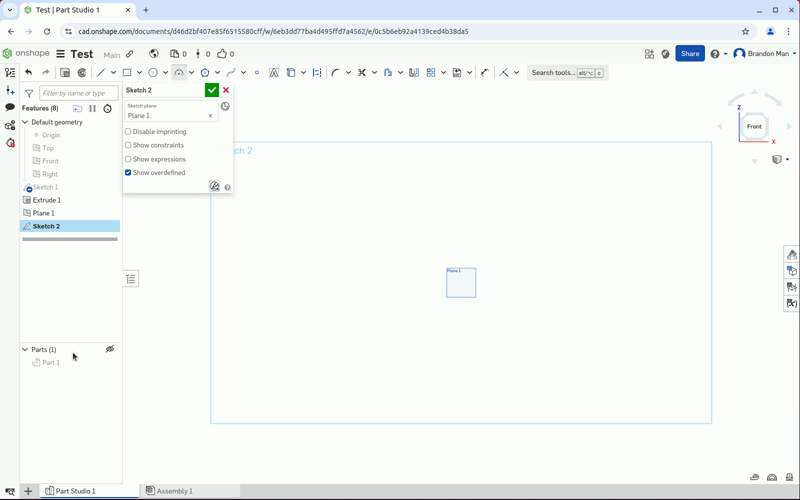
key_down(shift)
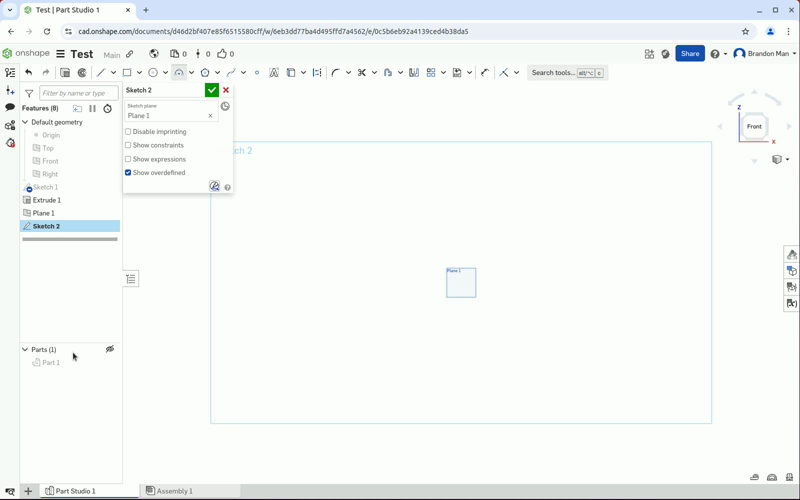
mouse_move(427, 276)
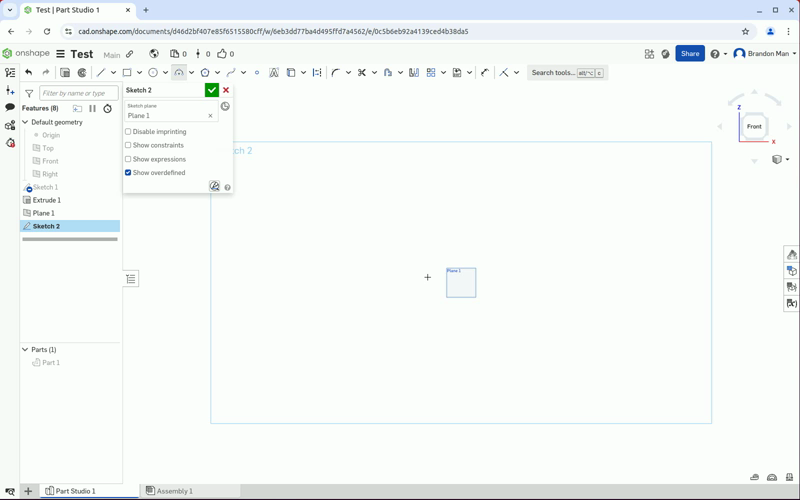
click(427, 276)
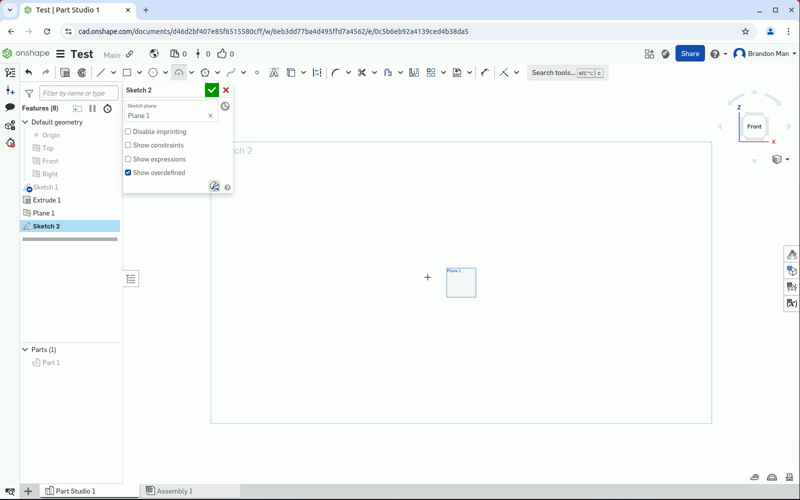
key_up(shift)
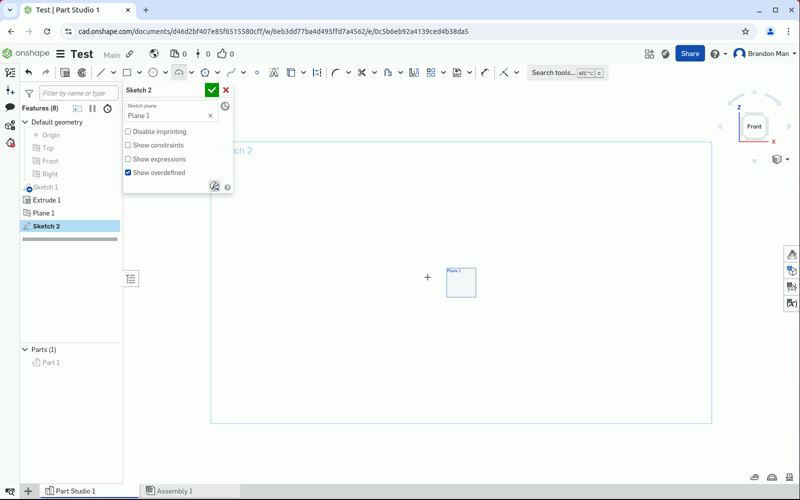
key_down(shift)
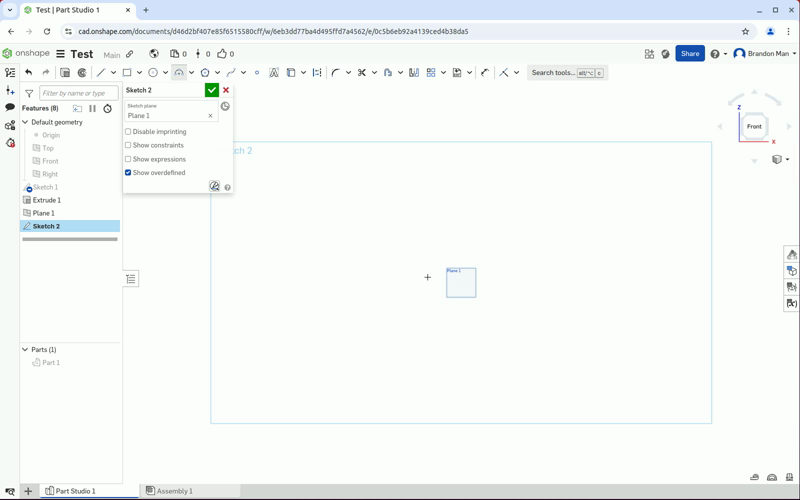
mouse_move(427, 257)
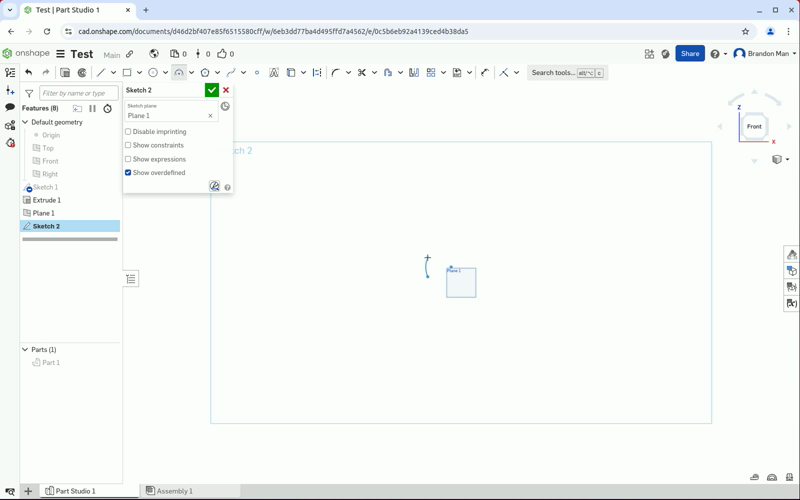
click(427, 257)
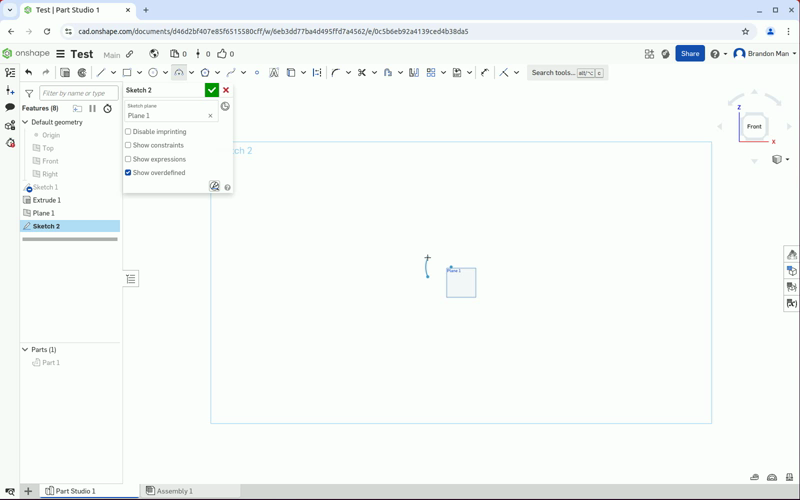
mouse_move(437, 267)
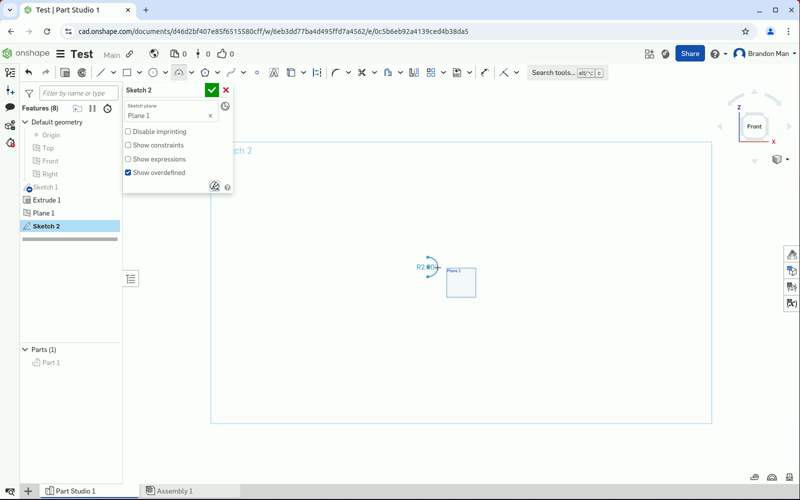
click(437, 267)
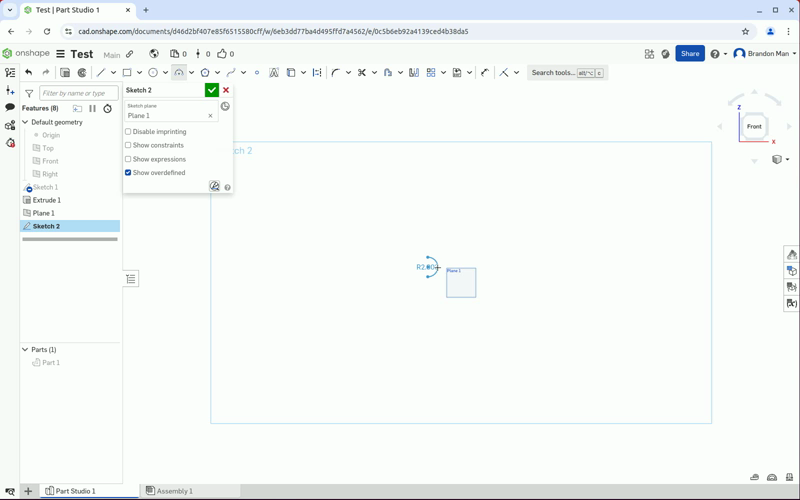
key_up(shift)
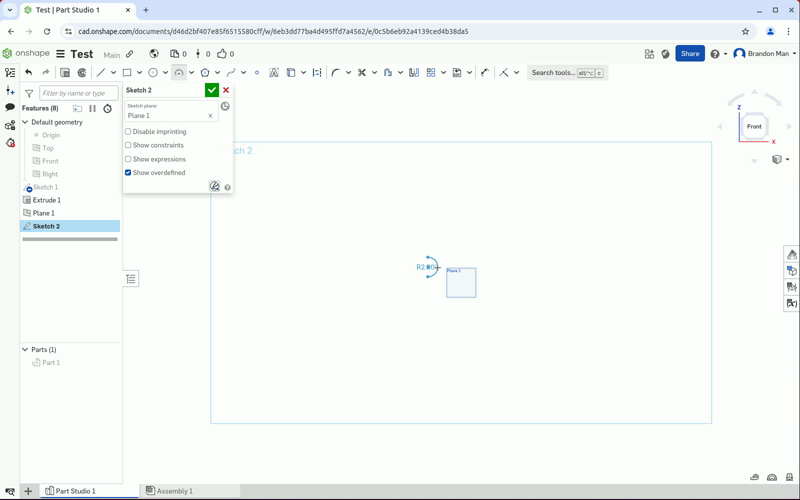
key(esc)
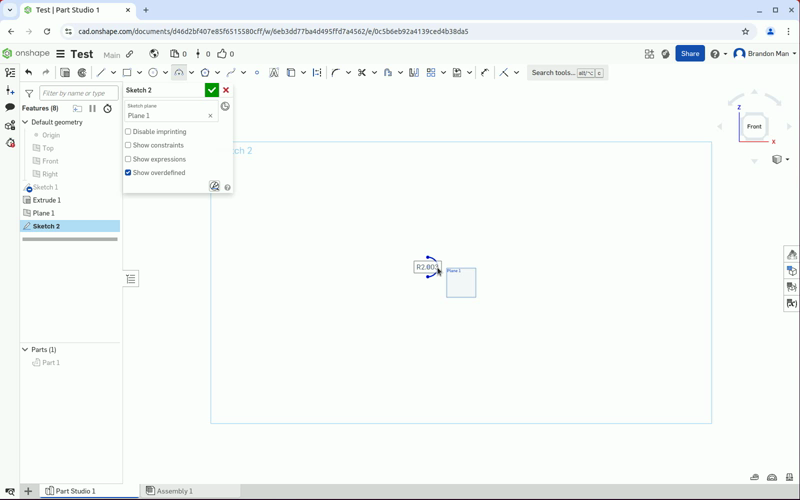
key(l)
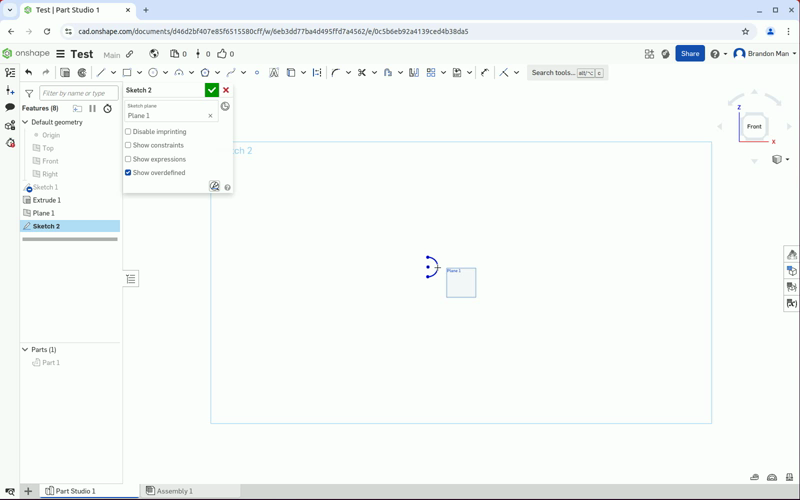
mouse_move(427, 257)
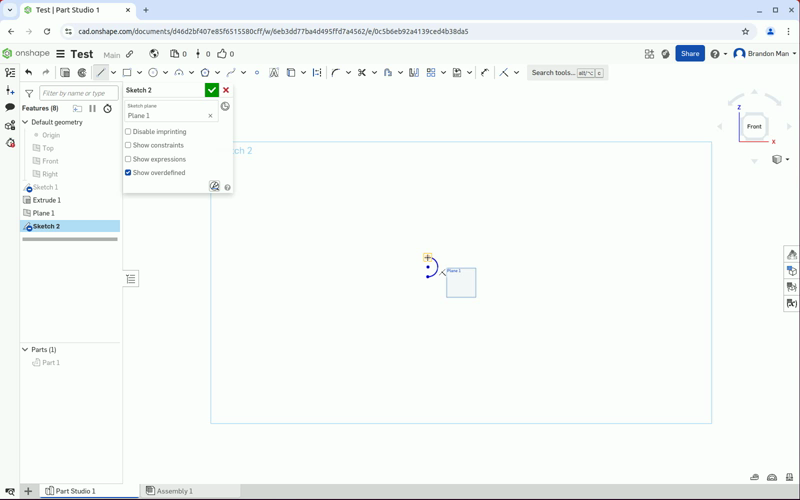
click(427, 257)
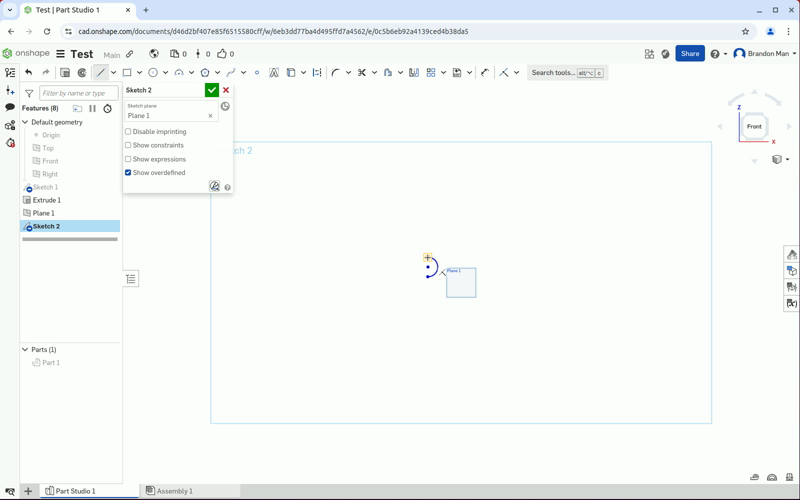
mouse_move(457, 257)
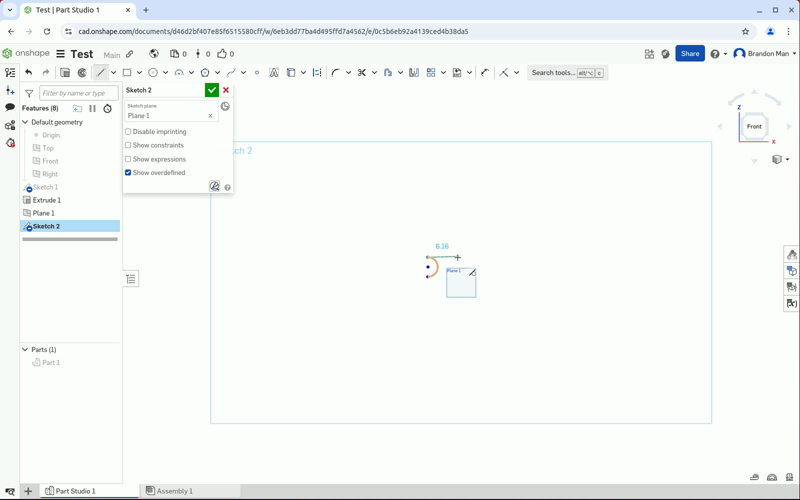
key_down(shift)
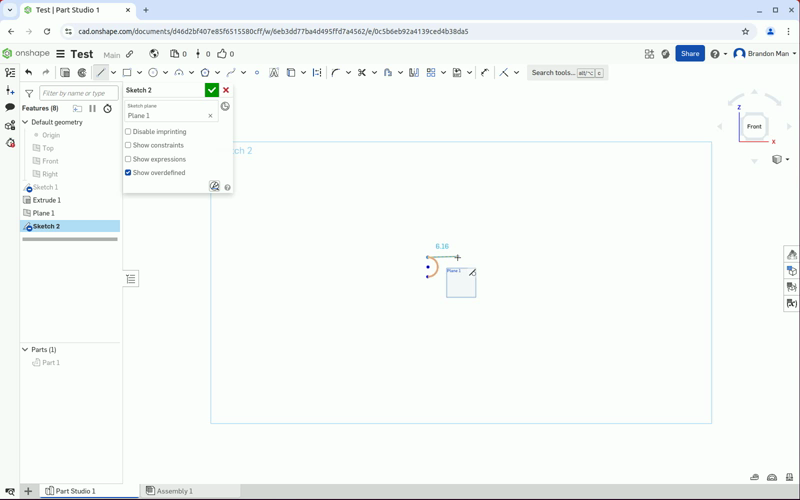
mouse_move(427, 276)
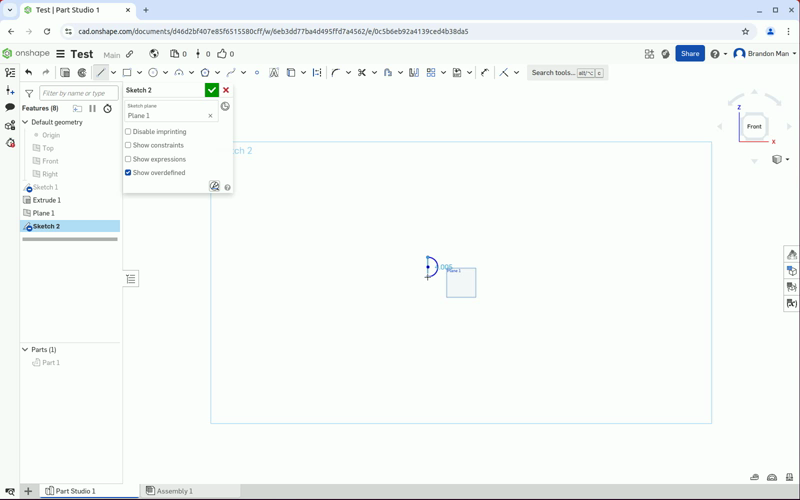
key_up(shift)
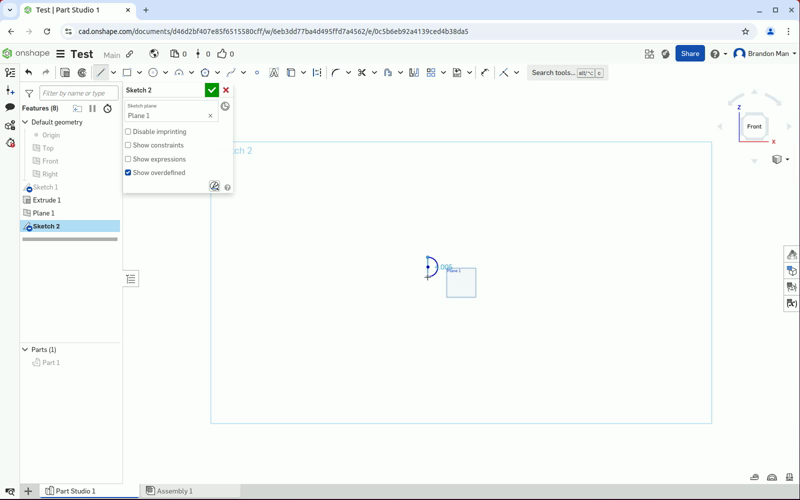
click(427, 276)
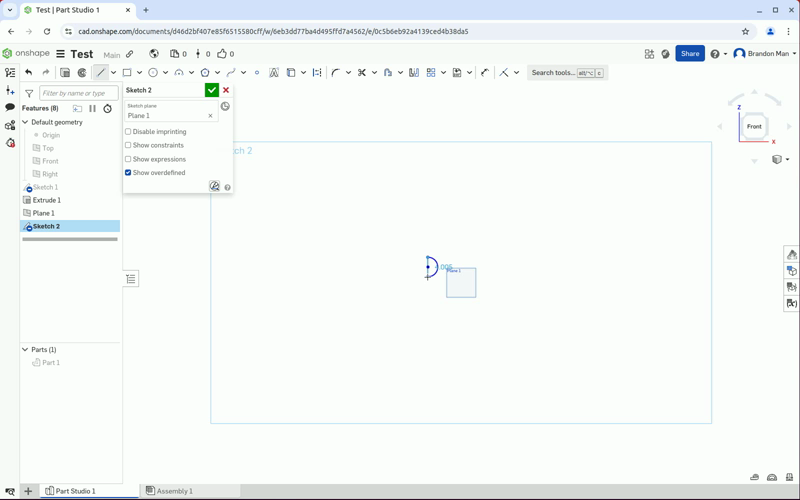
key(esc)
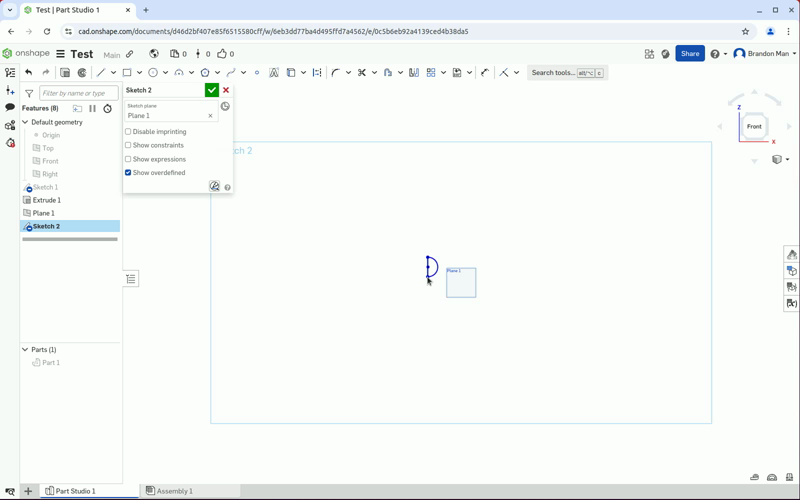
mouse_move(431, 273)
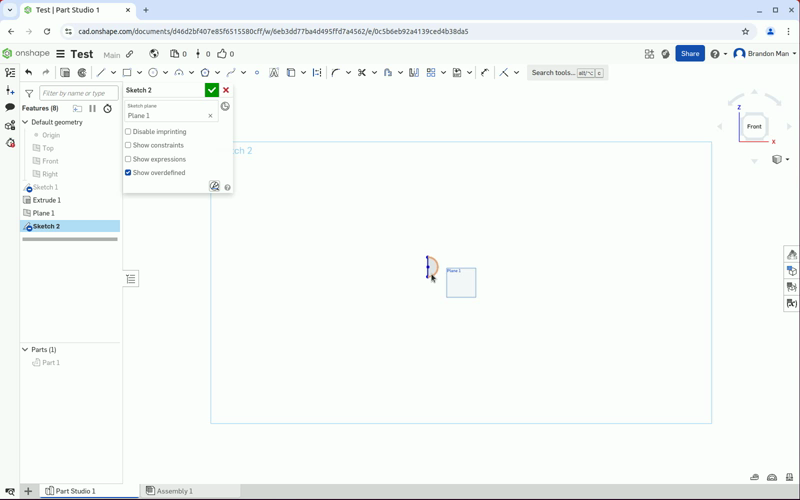
scroll(6)
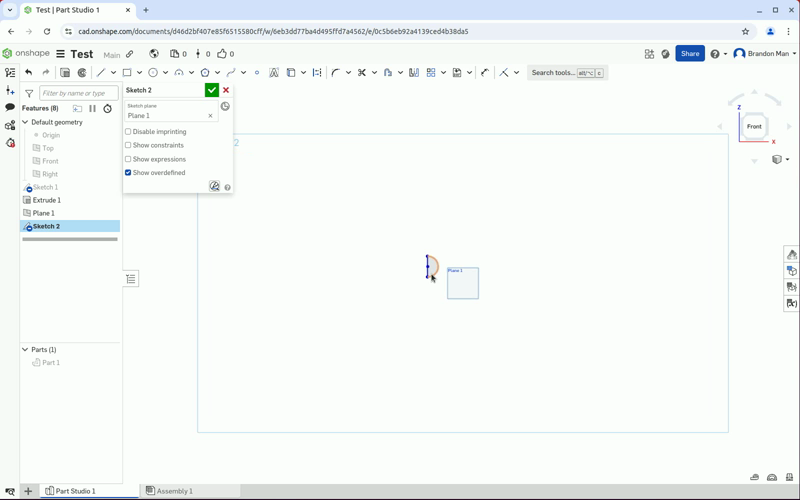
scroll(6)
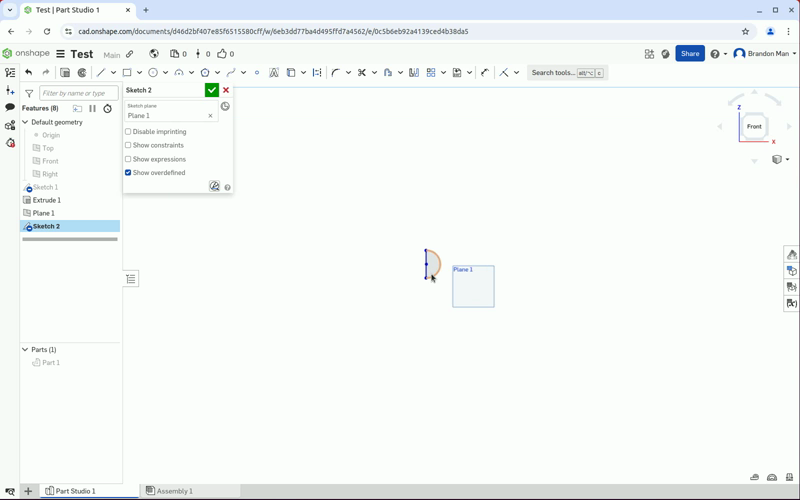
scroll(6)
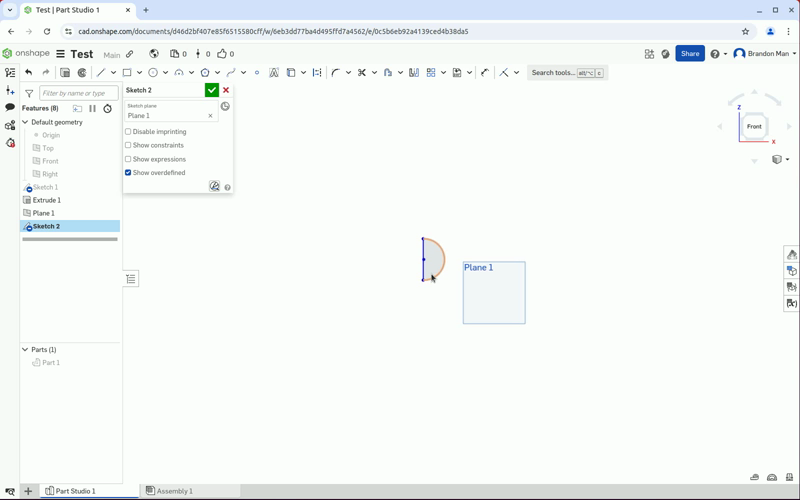
scroll(6)
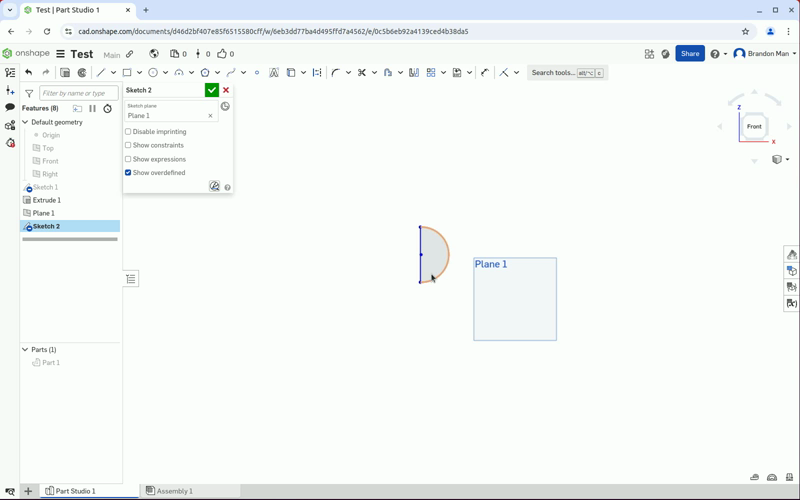
scroll(6)
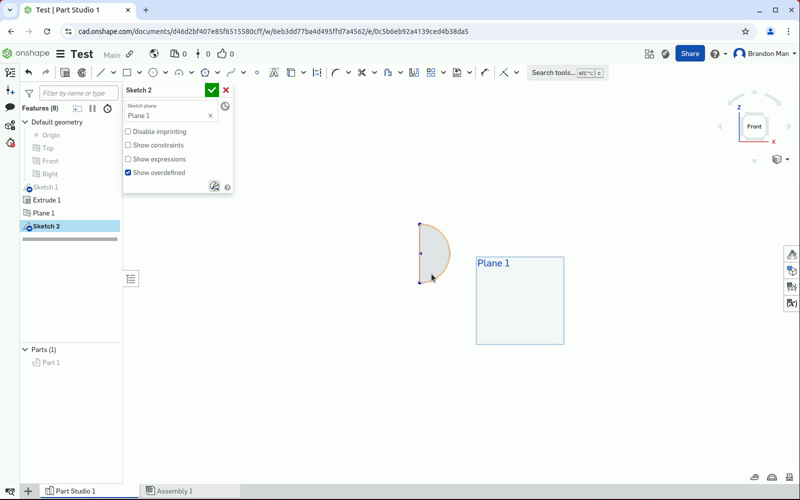
scroll(6)
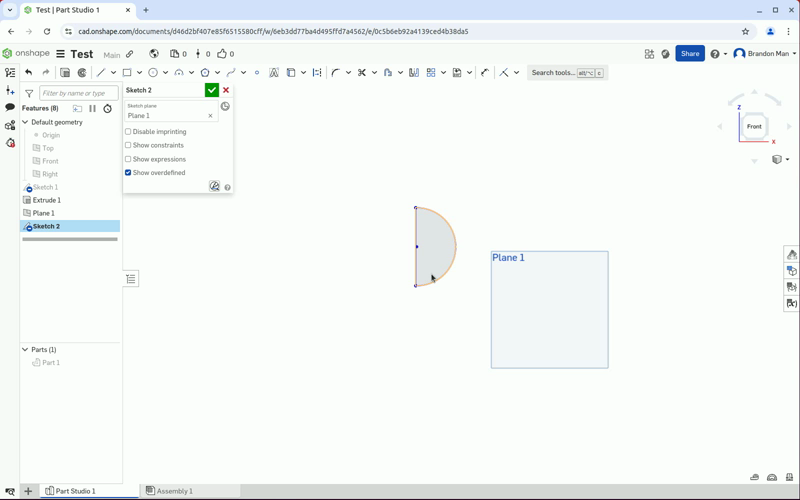
scroll(6)
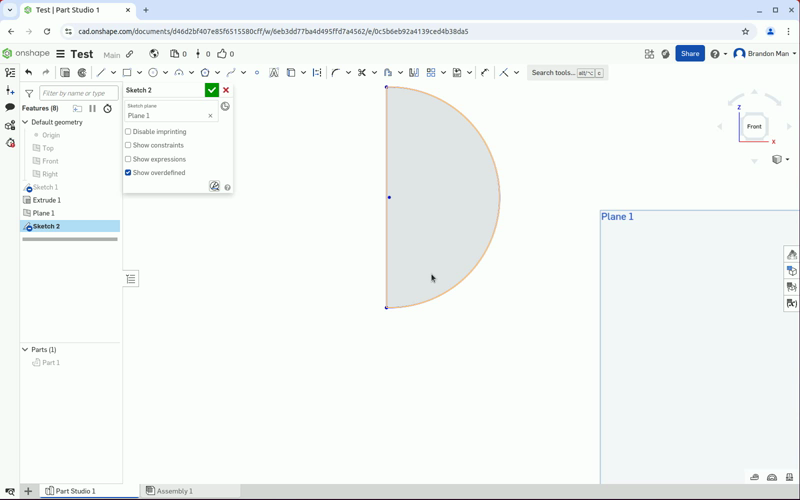
click(431, 273)
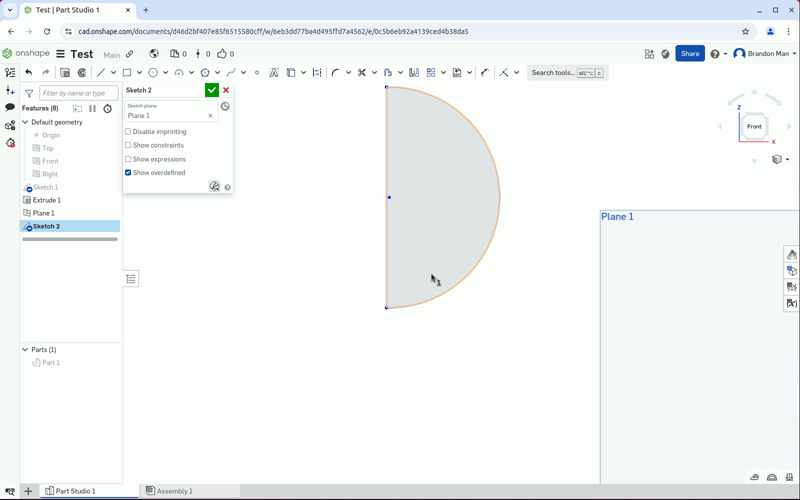
scroll(-6)
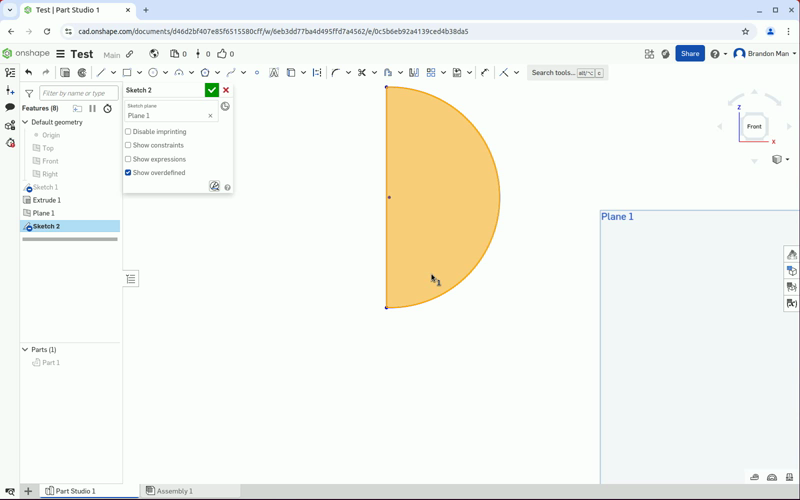
scroll(-6)
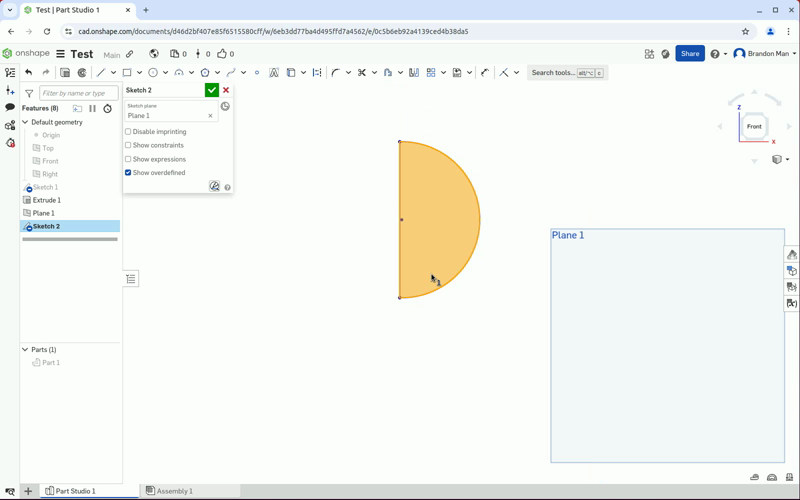
scroll(-6)
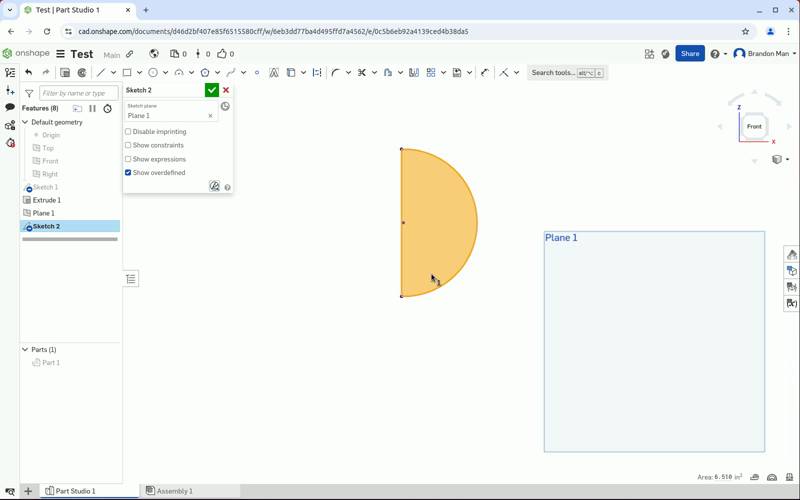
scroll(-6)
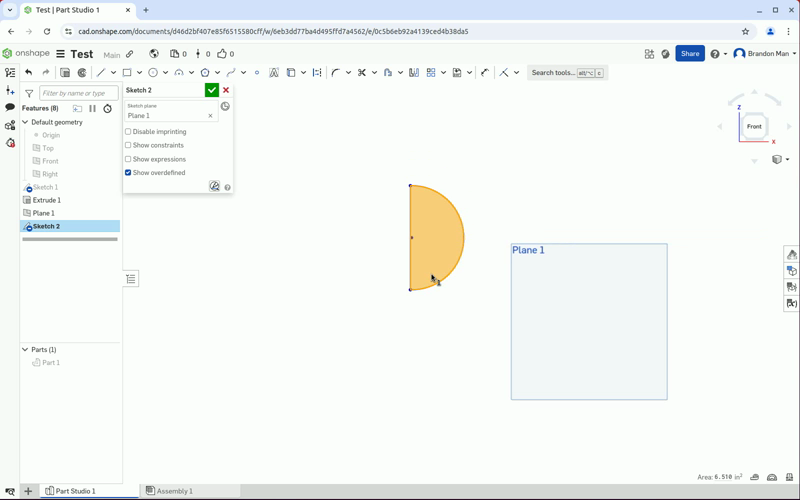
scroll(-6)
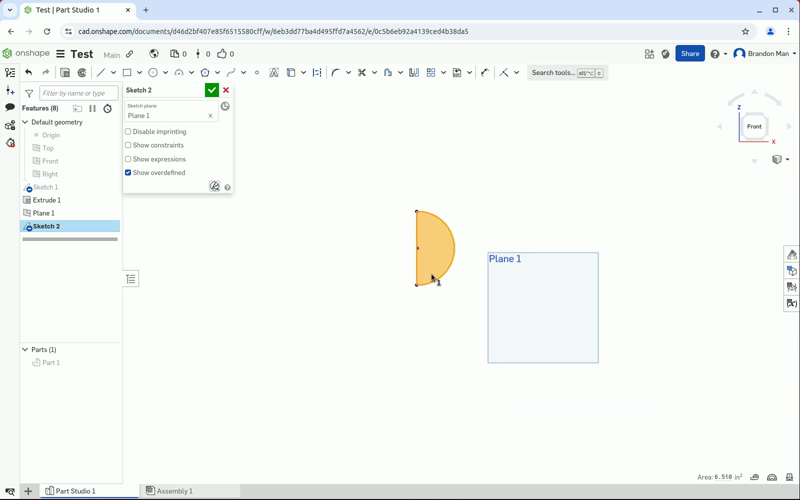
scroll(-6)
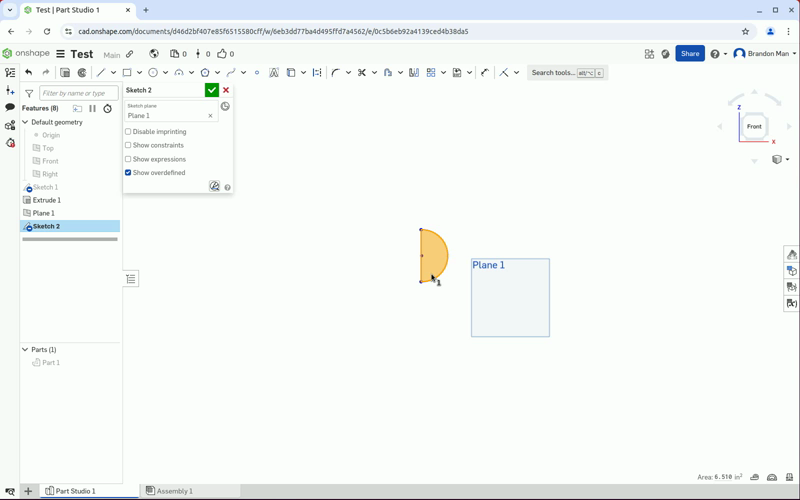
scroll(-6)
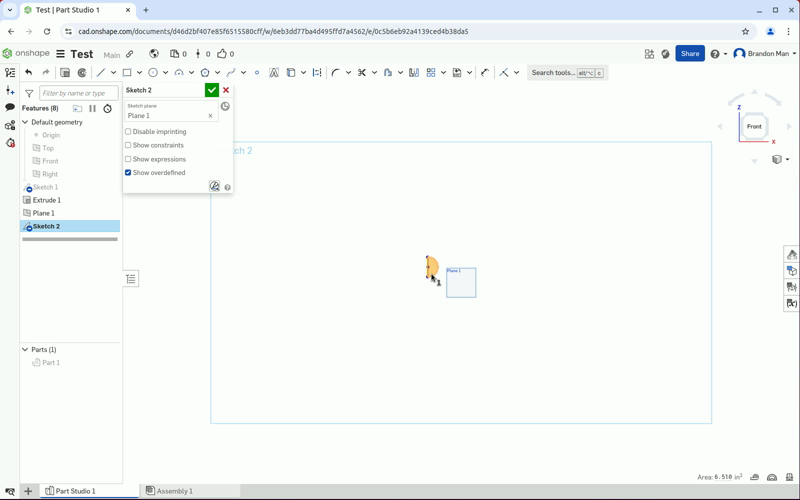
mouse_move(73, 352)
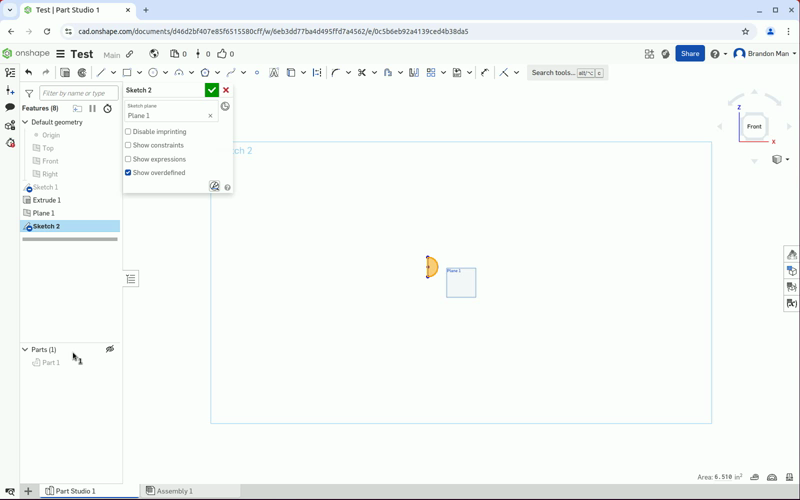
key(shift+y)
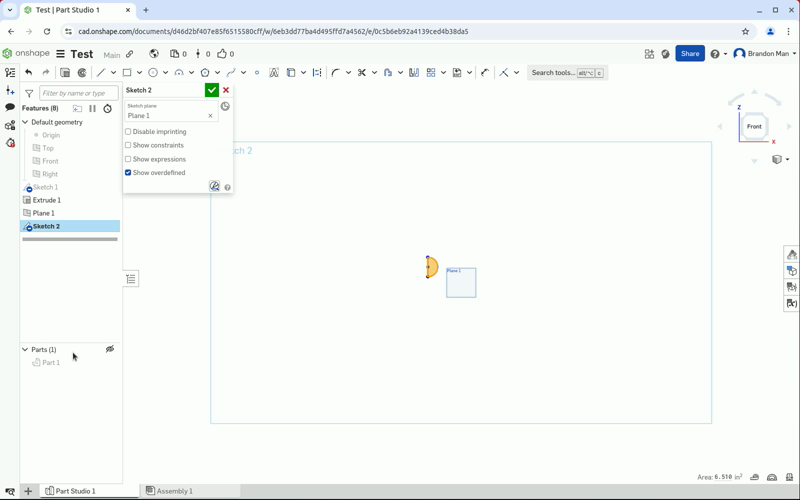
key(shift+e)
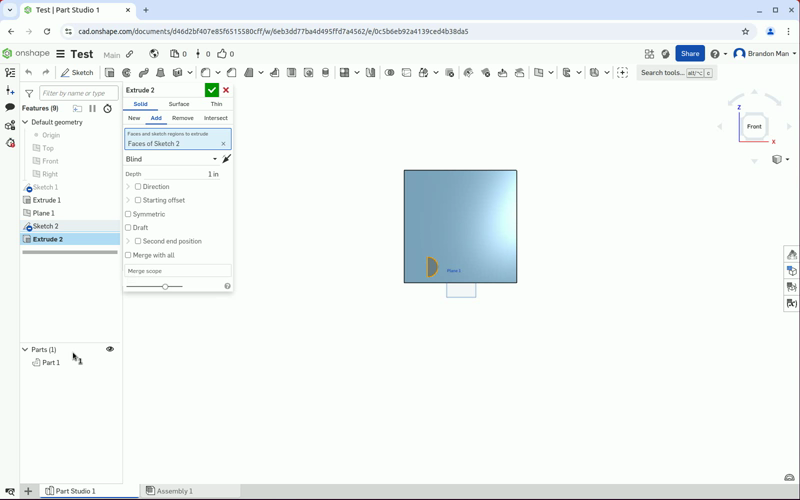
mouse_move(143, 106)
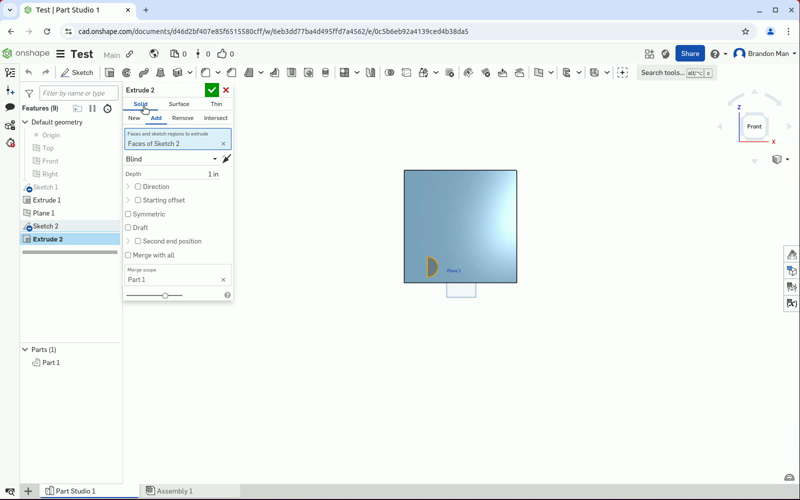
click(143, 106)
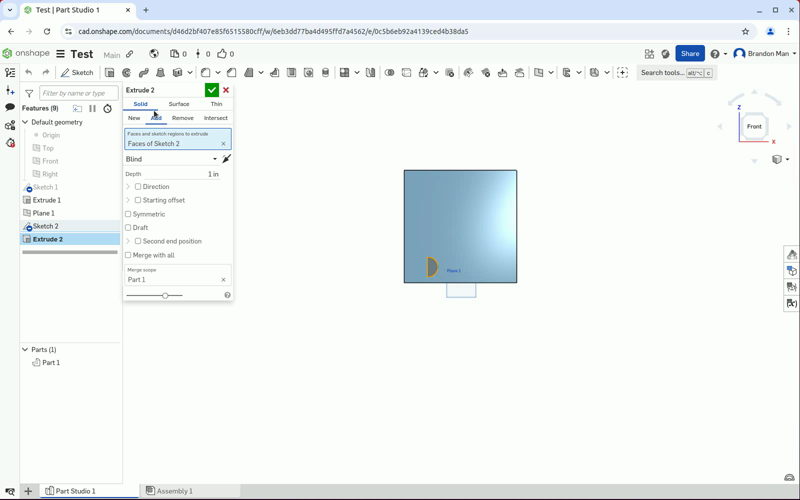
mouse_move(186, 120)
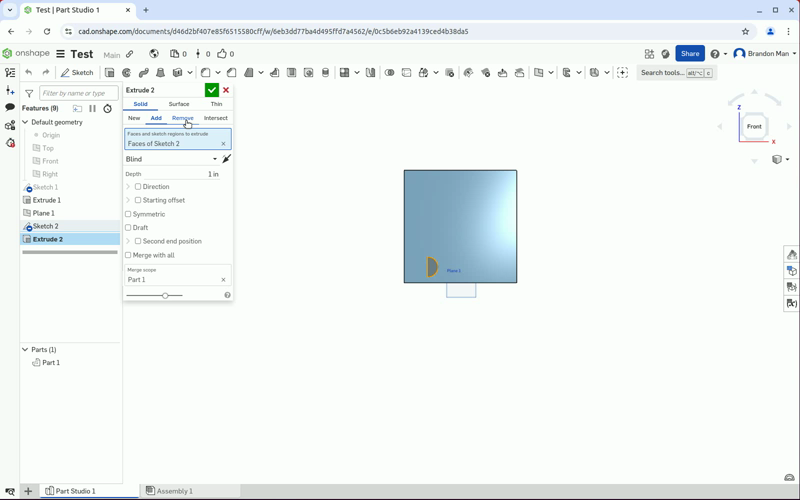
click(186, 120)
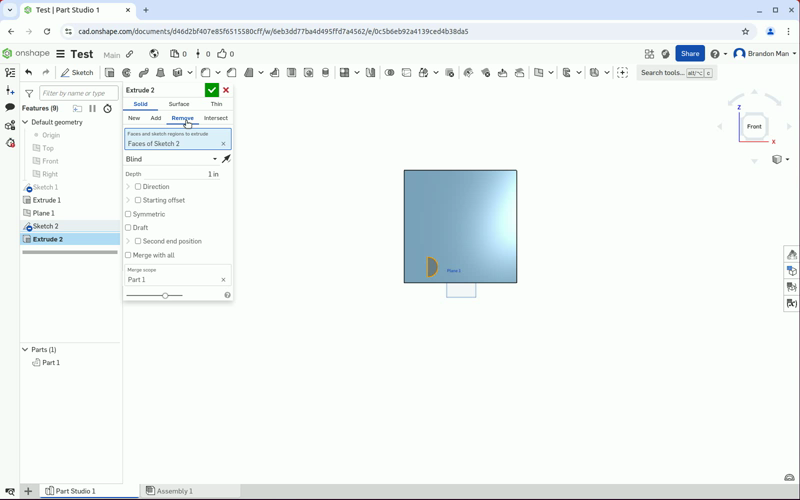
key(tab, 4)
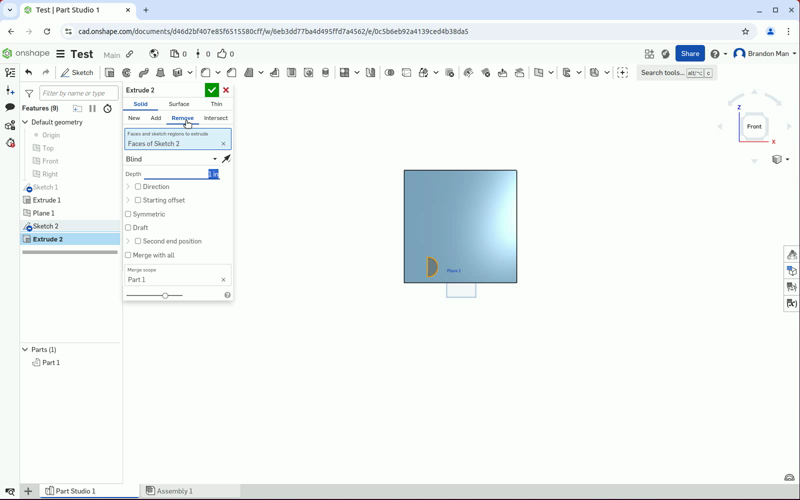
text(1.926)
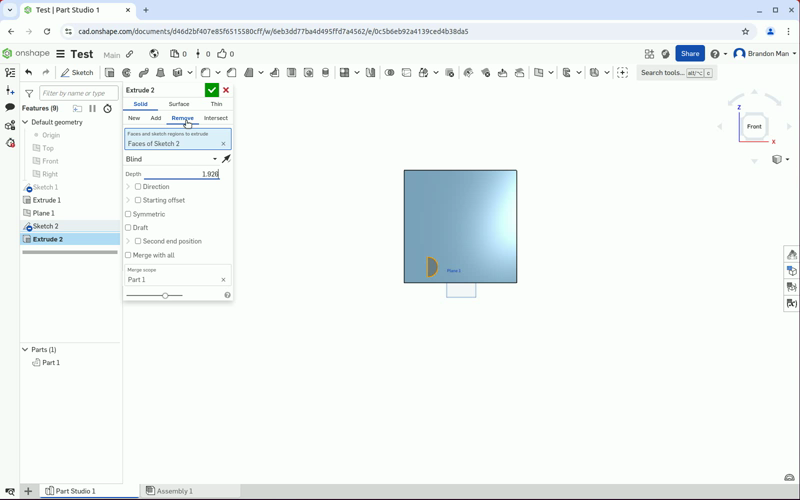
key(tab, 6)
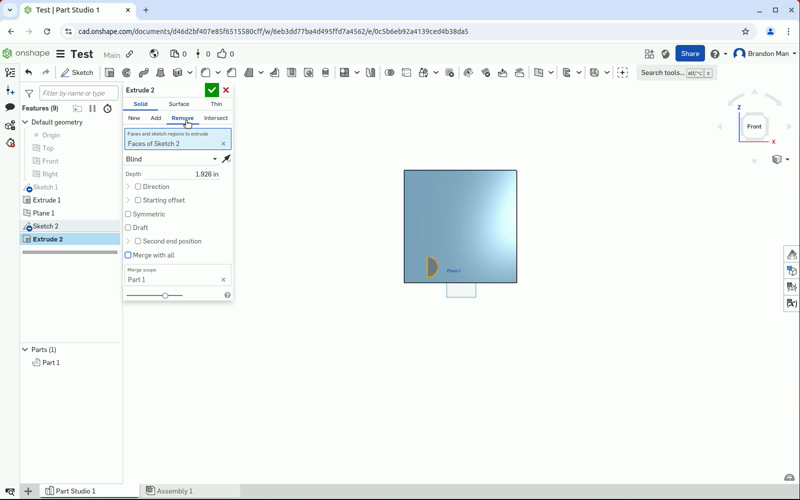
key(space)
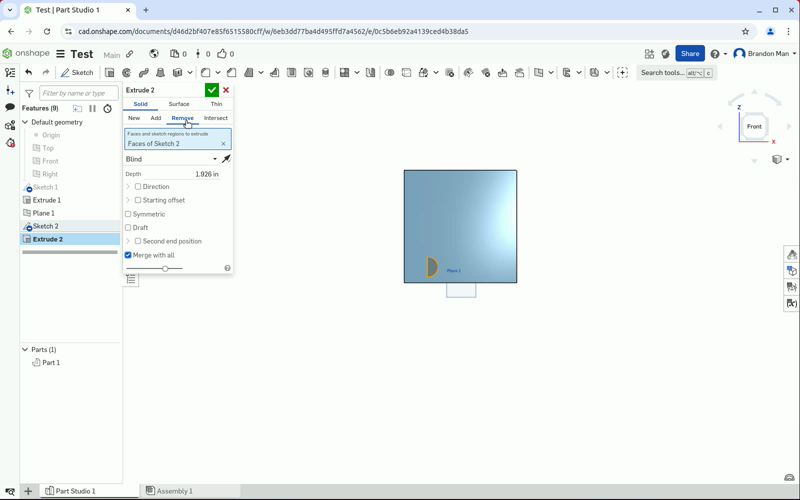
key(enter)
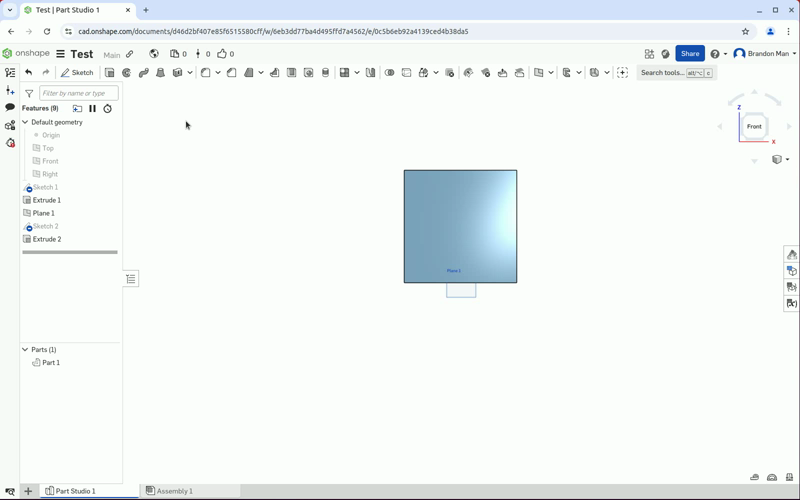
key(shift+h)
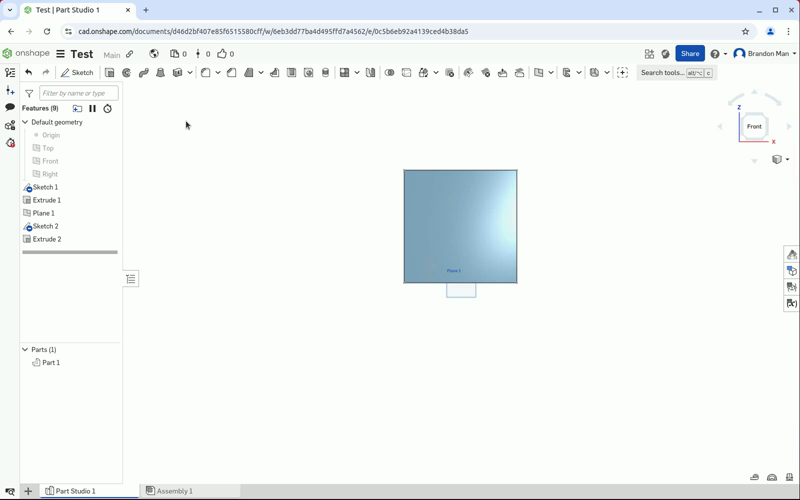
key(shift+h)
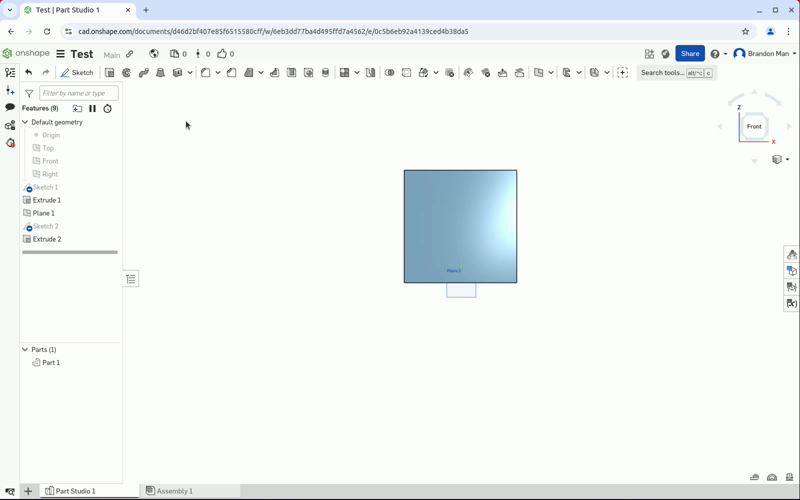
mouse_move(73, 189)
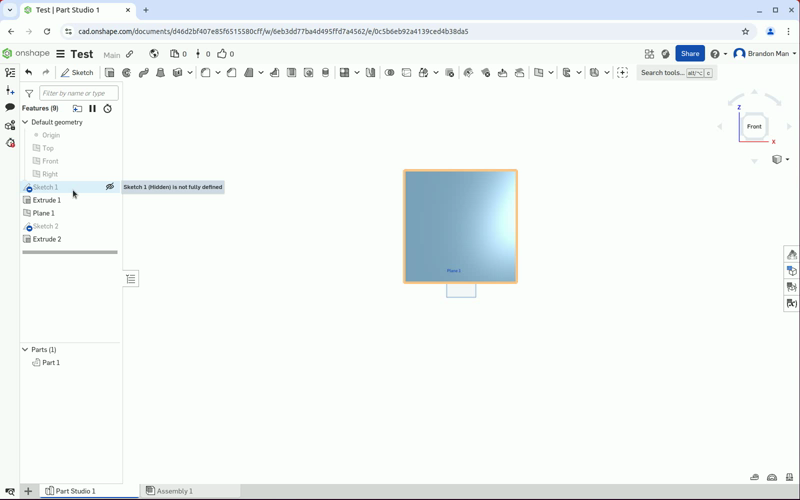
click(73, 189)
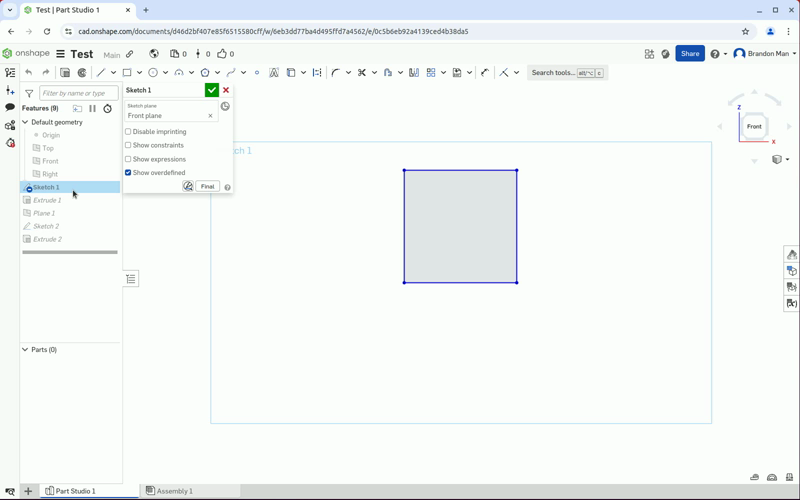
mouse_move(229, 92)
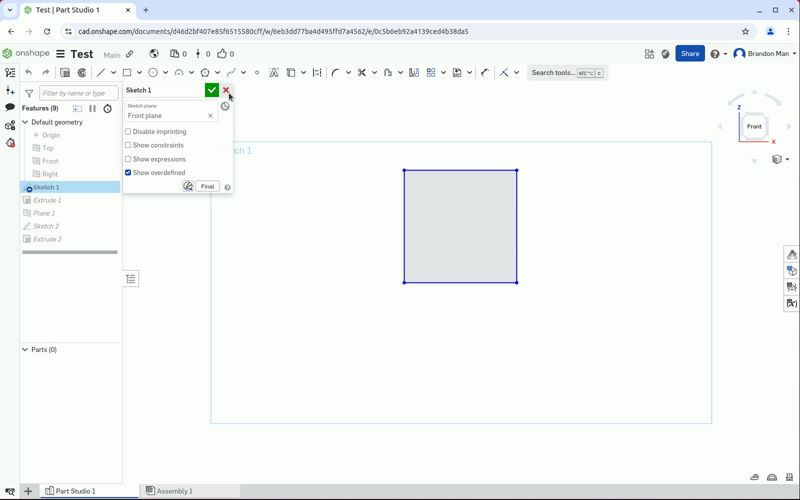
click(229, 92)
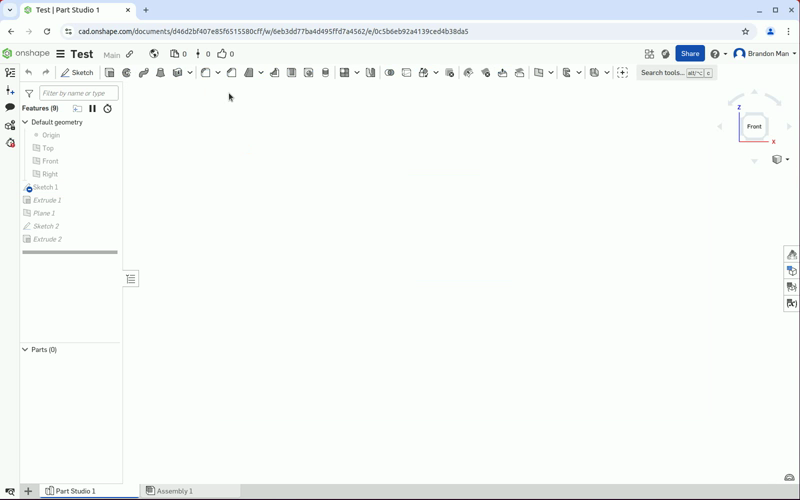
key(shift+s)
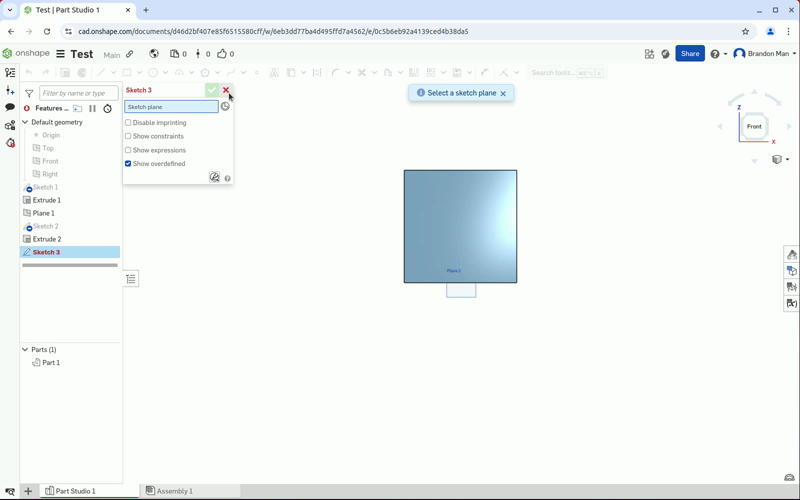
mouse_move(73, 215)
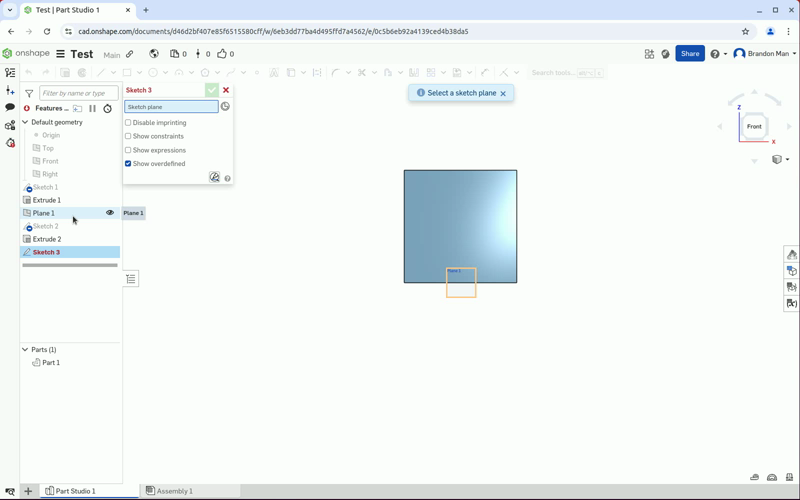
click(73, 215)
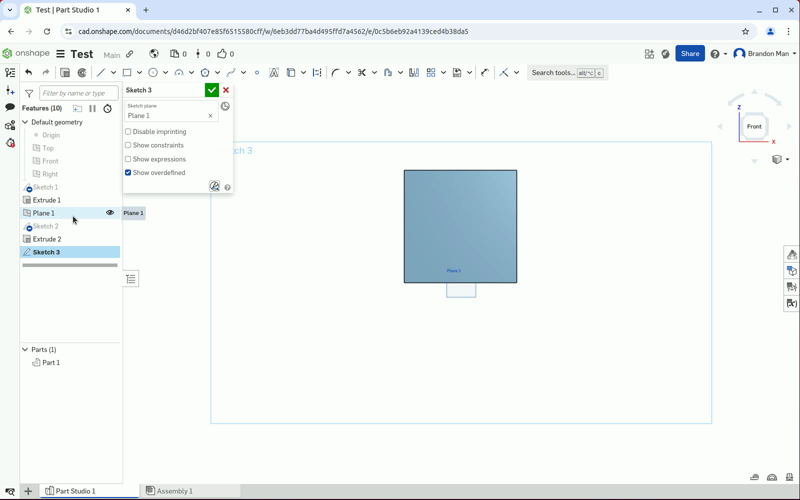
mouse_move(73, 352)
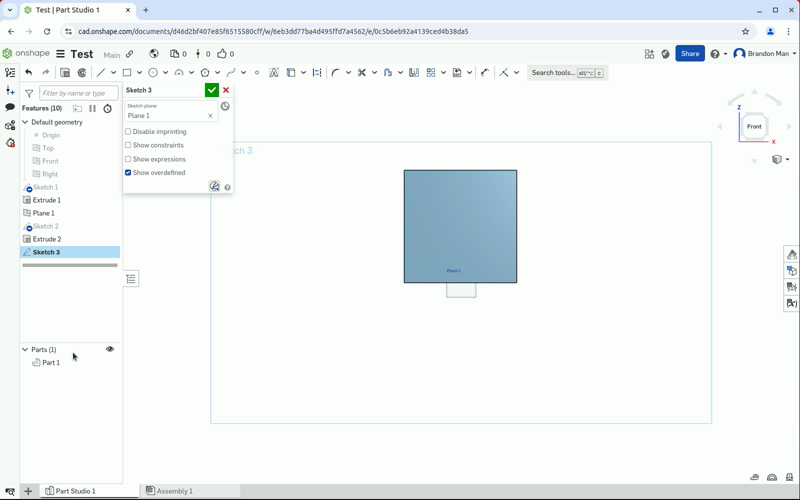
key(y)
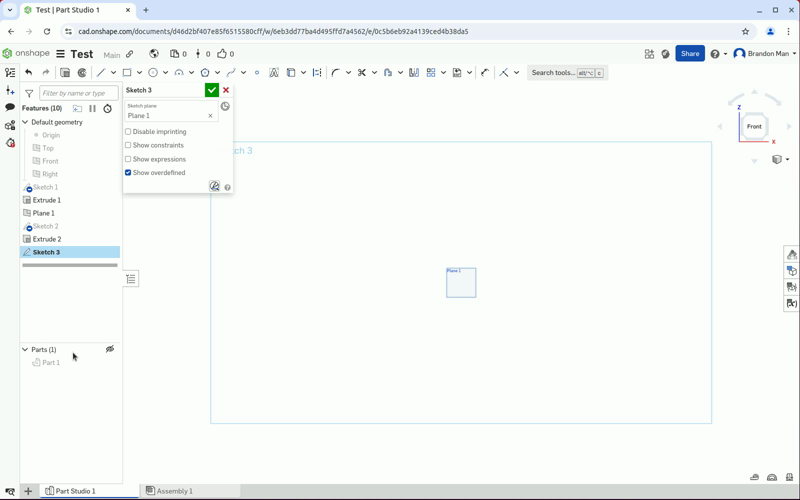
key(l)
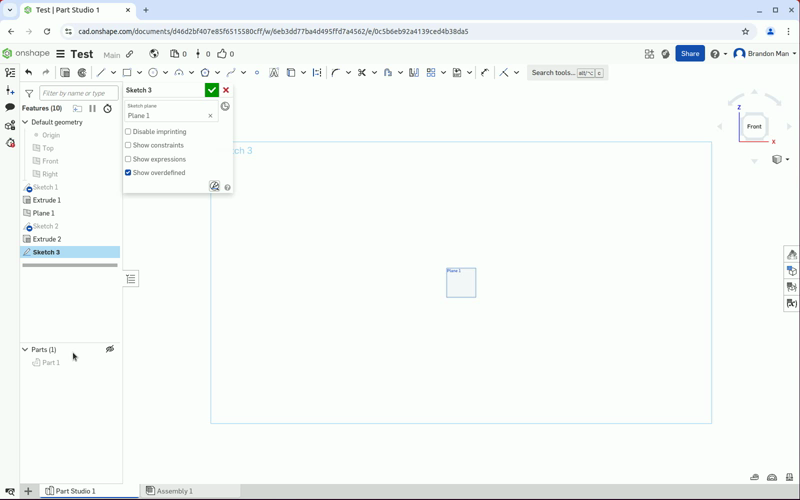
key_down(shift)
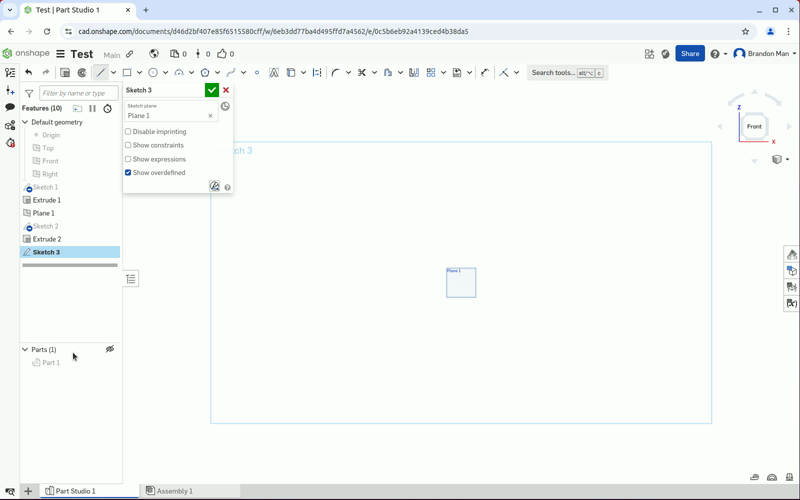
mouse_move(427, 276)
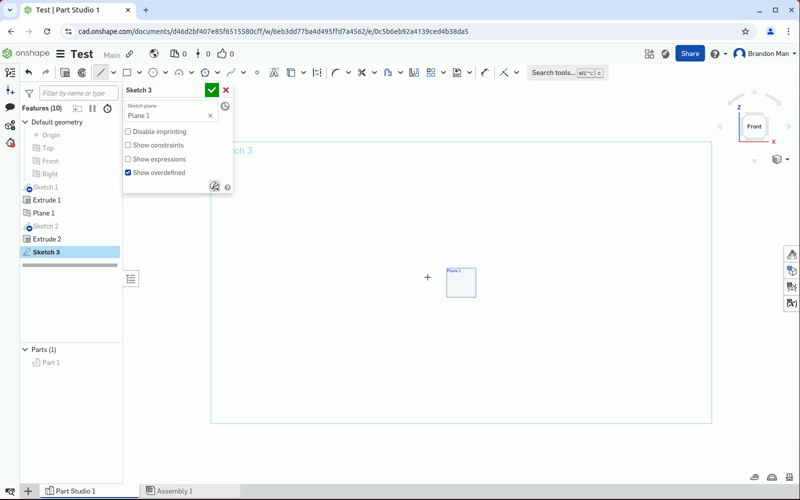
click(427, 276)
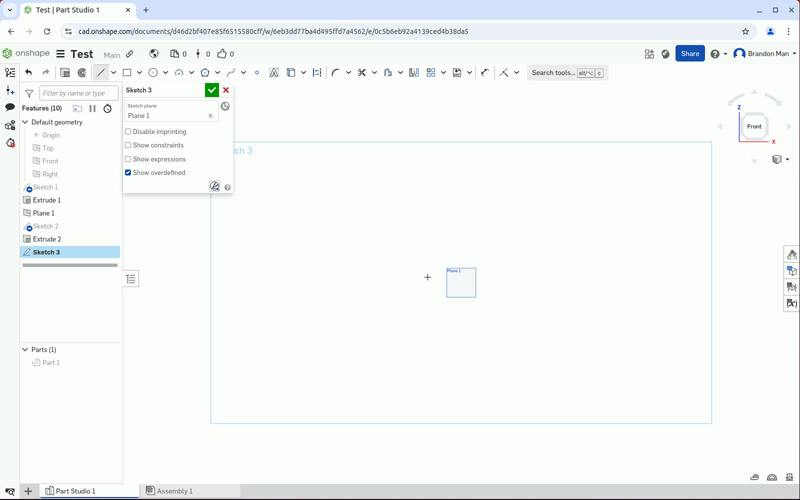
key_up(shift)
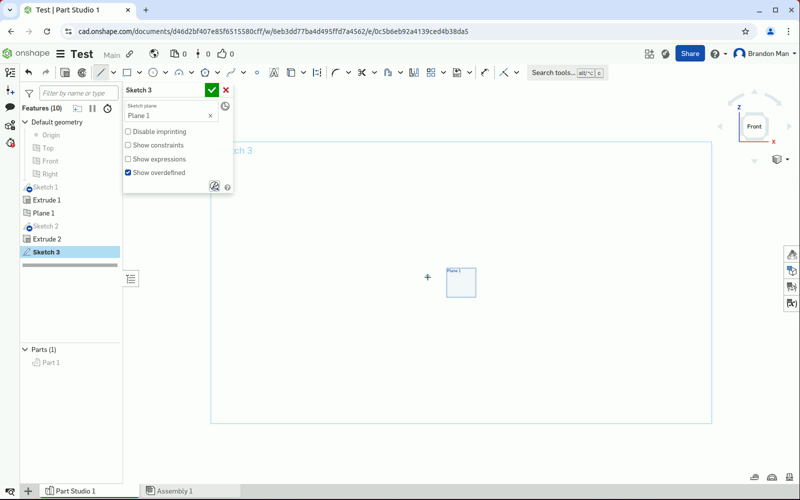
key_down(shift)
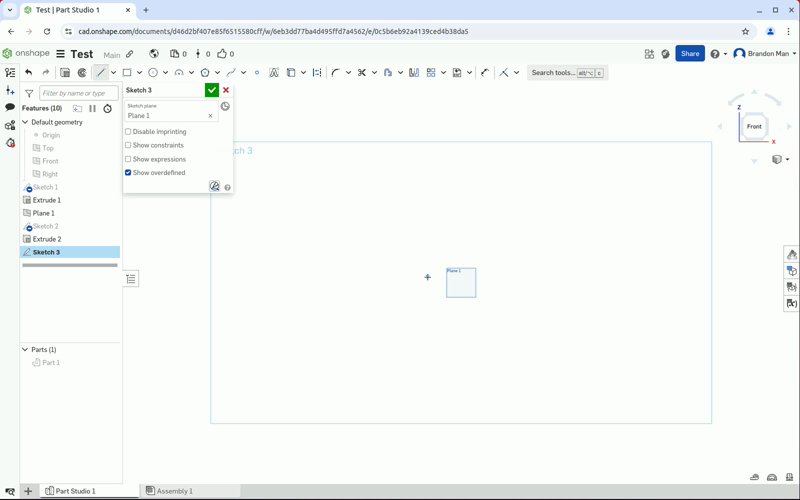
mouse_move(494, 277)
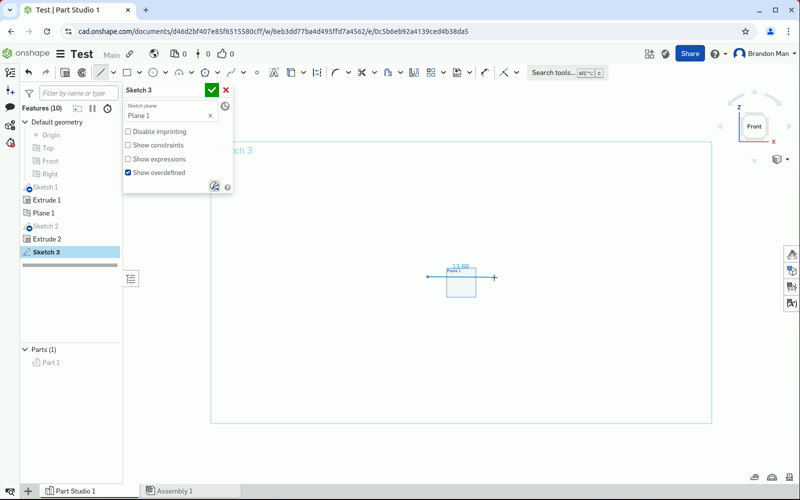
click(494, 277)
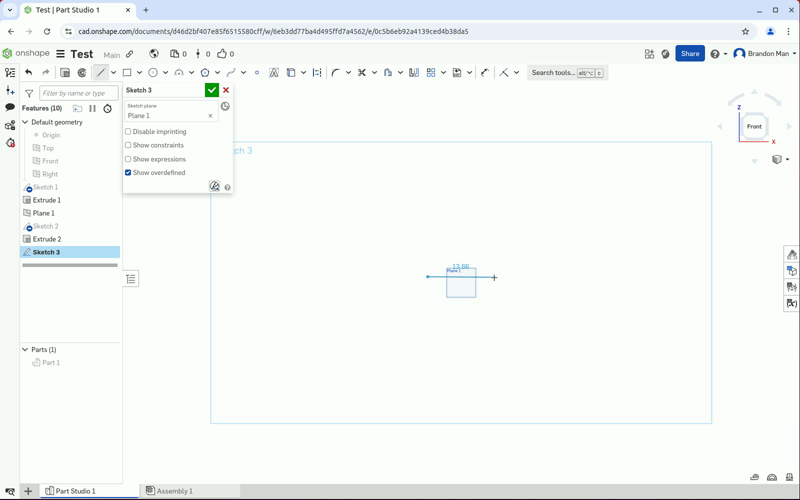
key_up(shift)
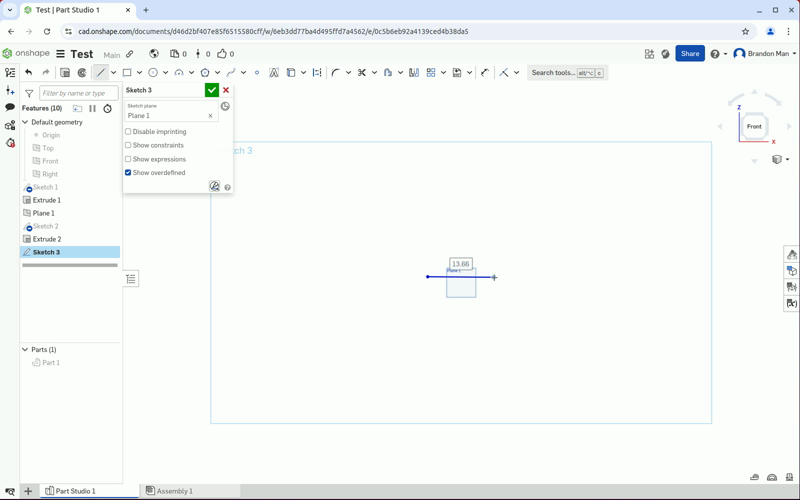
key_down(shift)
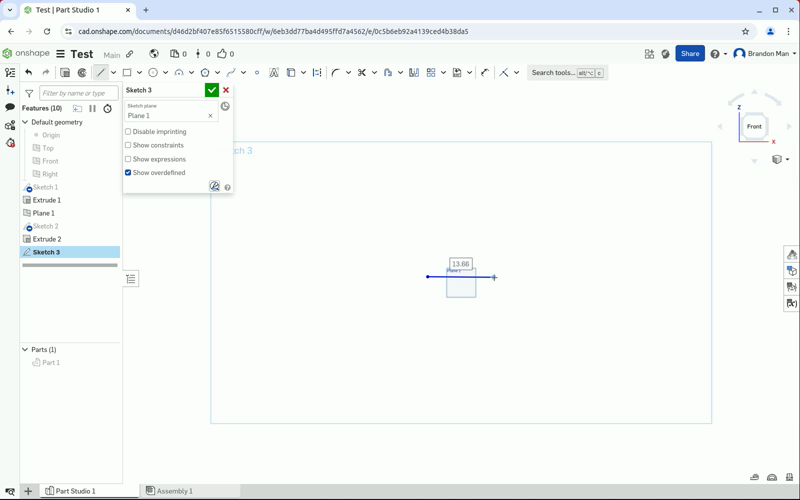
mouse_move(524, 277)
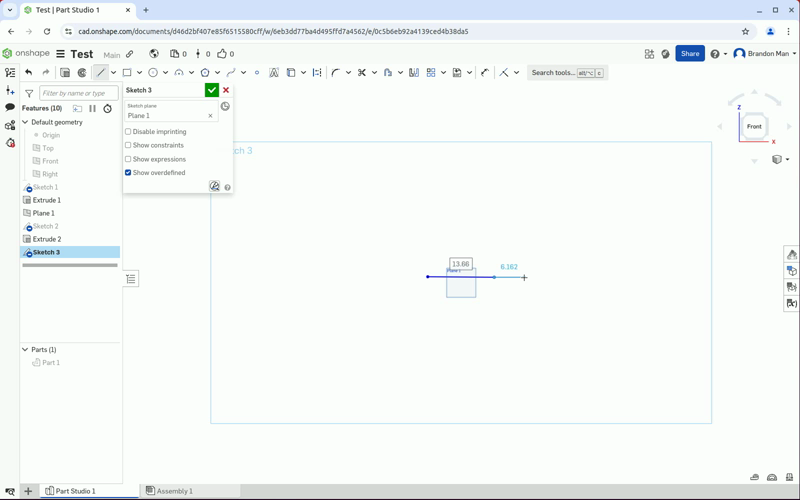
mouse_move(494, 258)
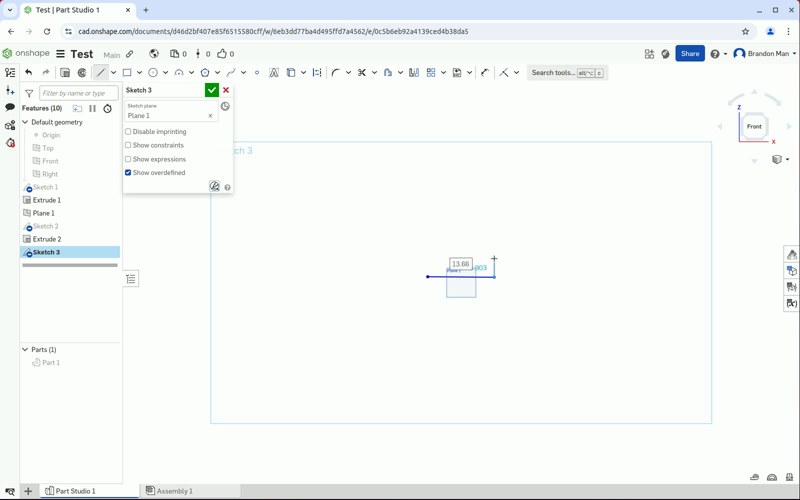
click(494, 258)
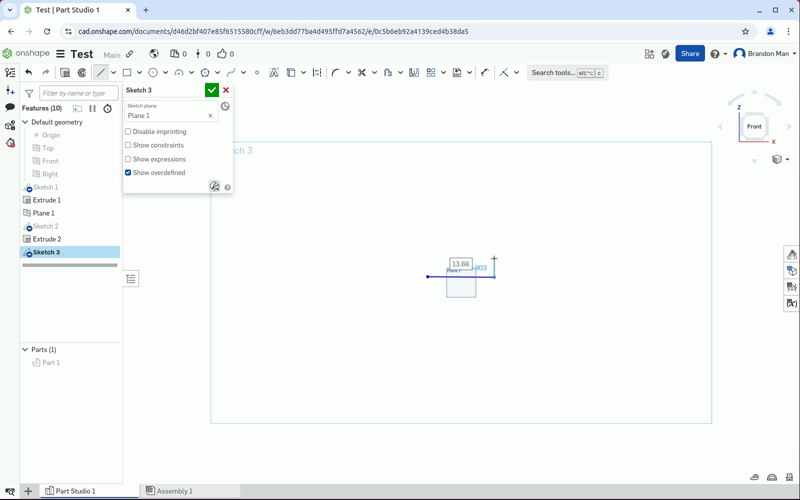
key_up(shift)
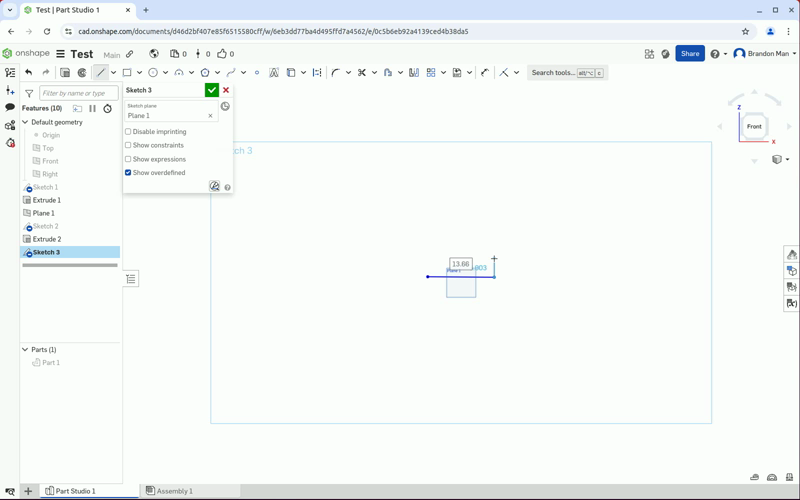
key_down(shift)
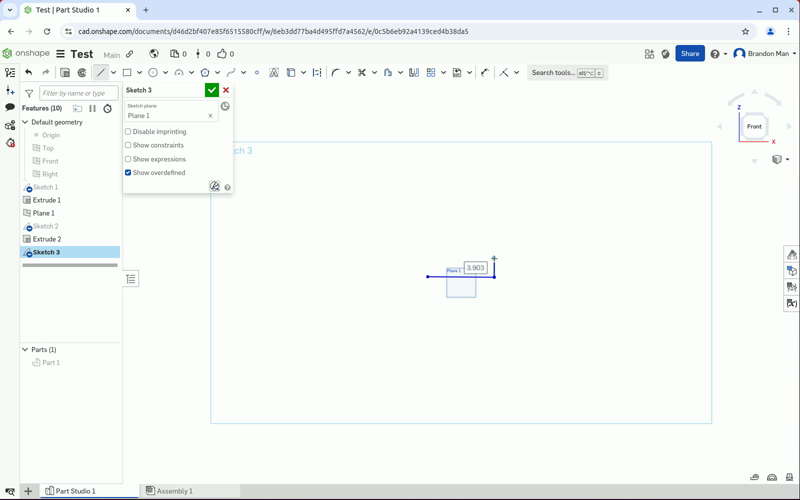
mouse_move(427, 258)
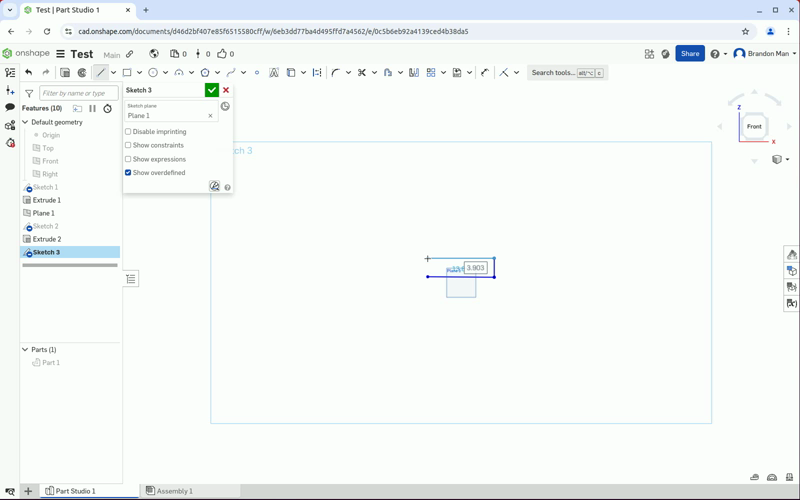
click(427, 258)
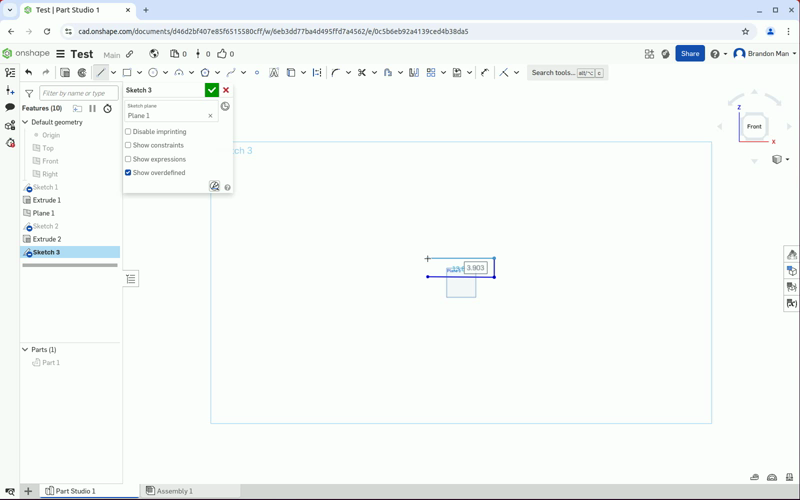
key_up(shift)
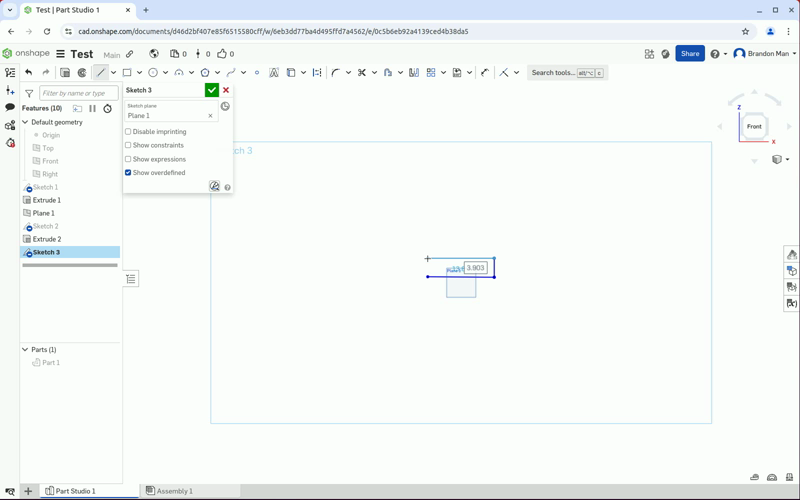
mouse_move(457, 258)
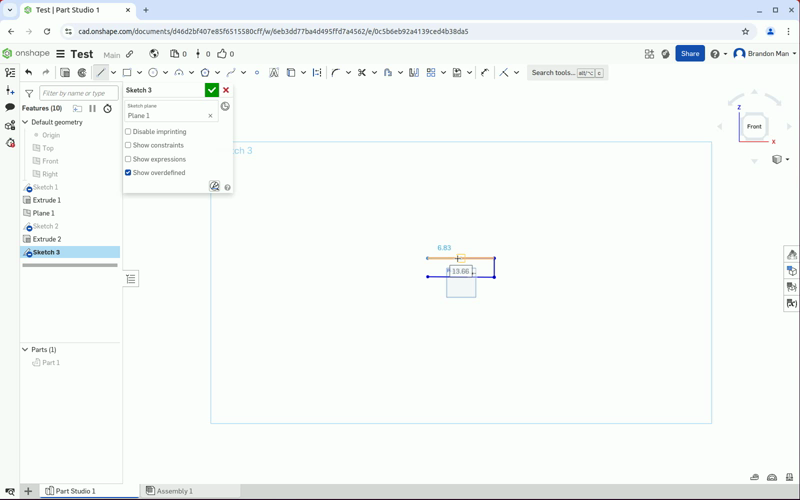
key_down(shift)
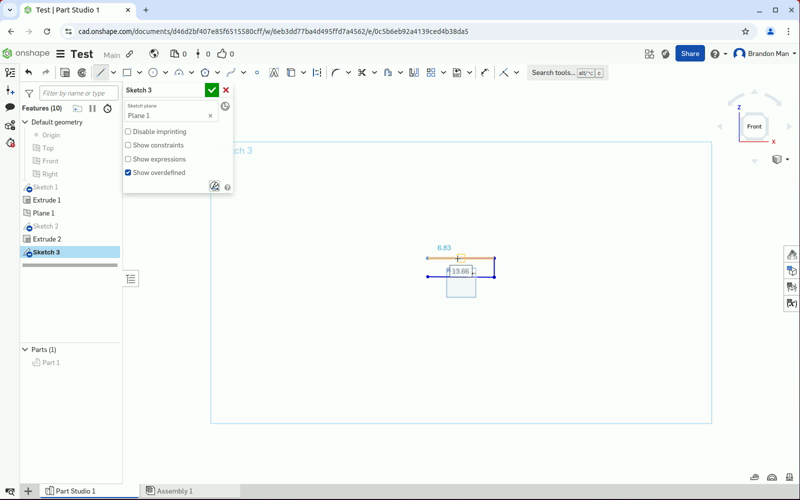
mouse_move(427, 276)
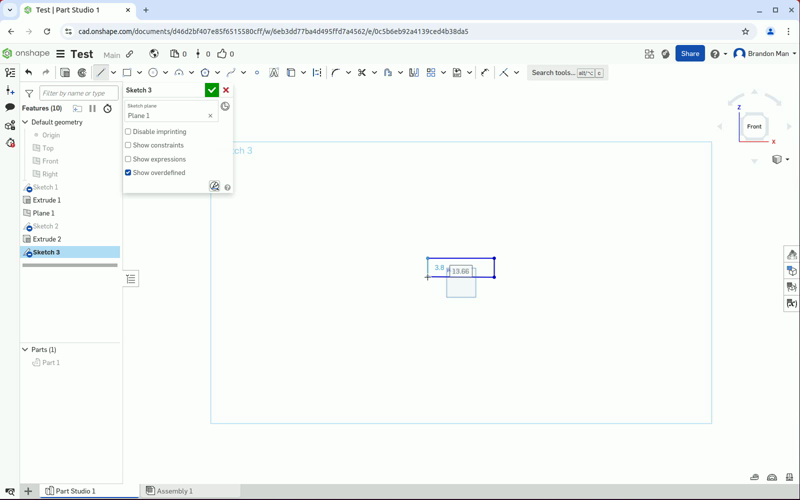
key_up(shift)
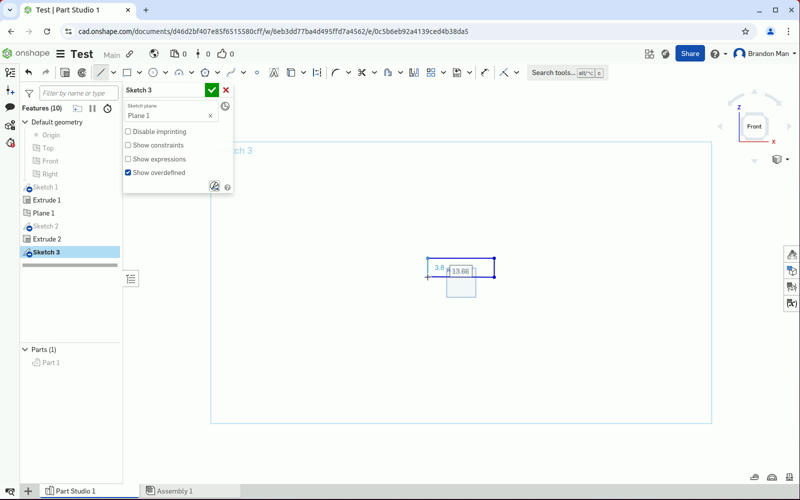
click(427, 276)
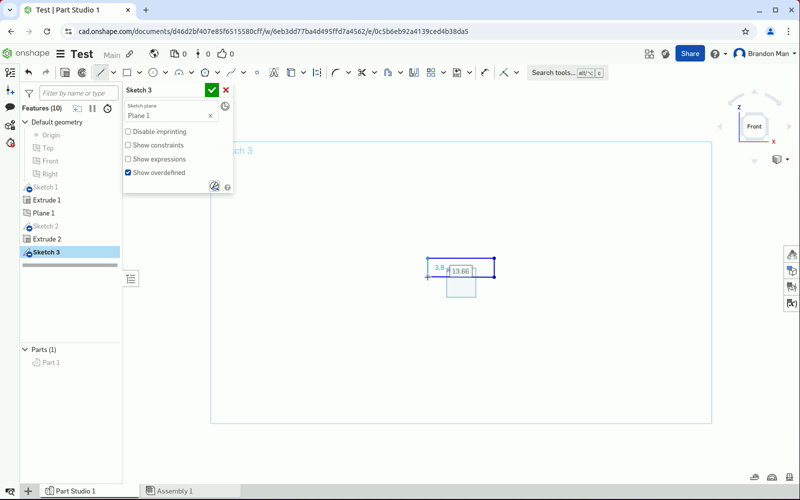
key(esc)
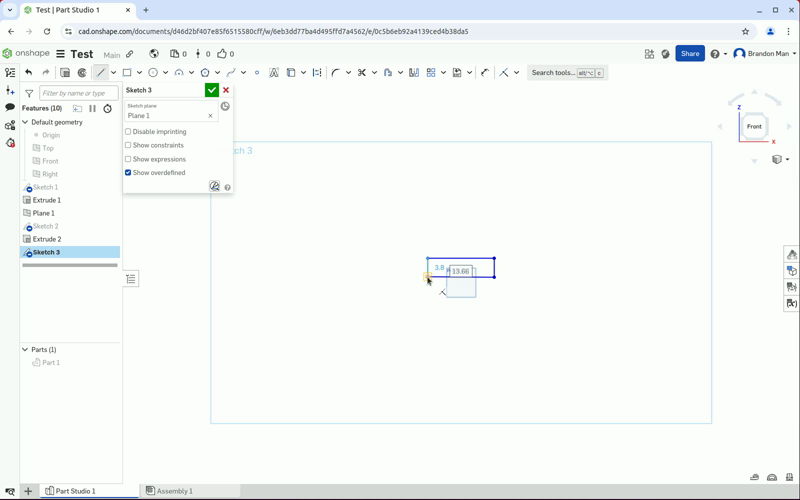
mouse_move(483, 264)
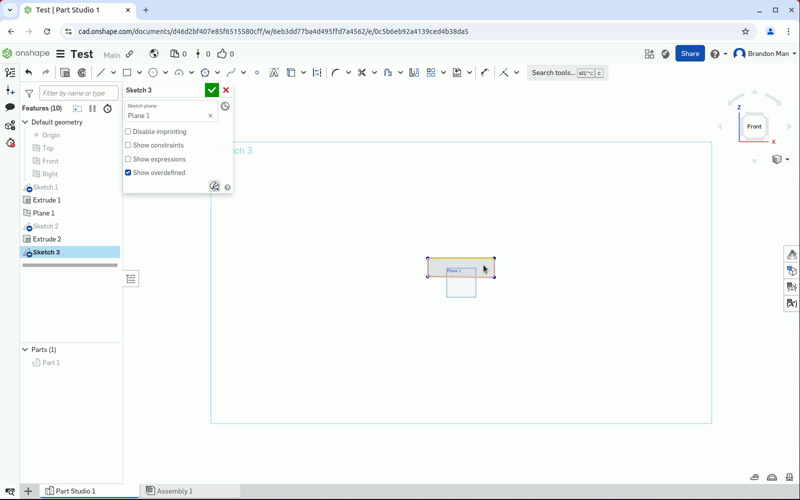
scroll(6)
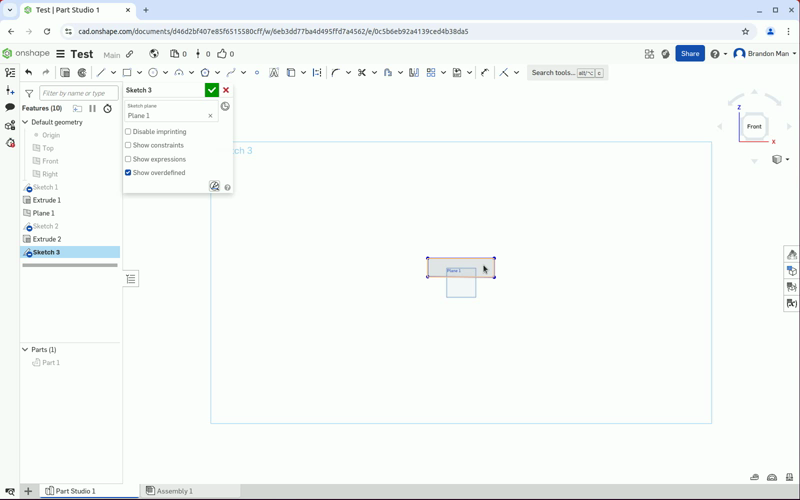
scroll(6)
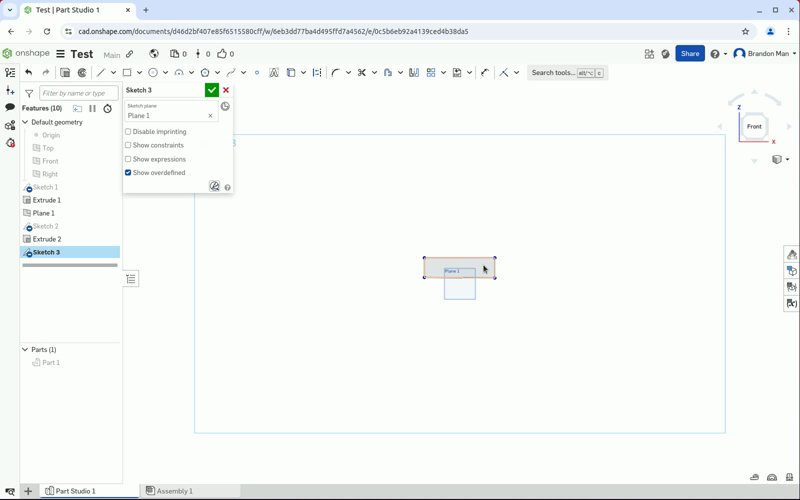
scroll(6)
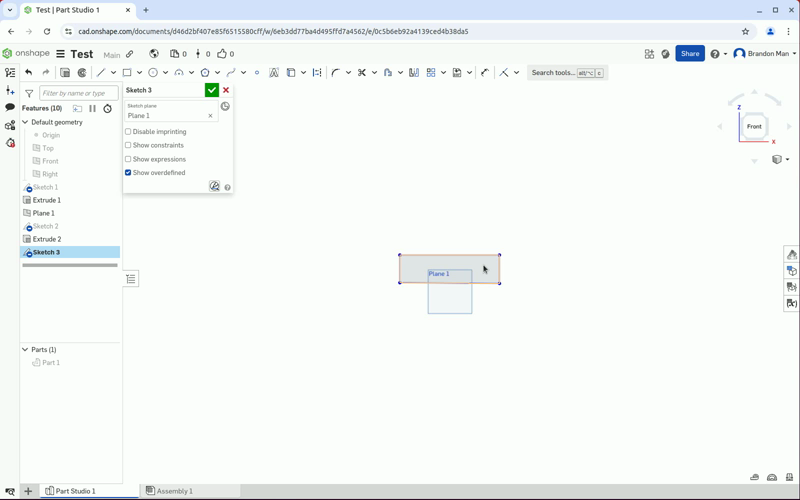
scroll(6)
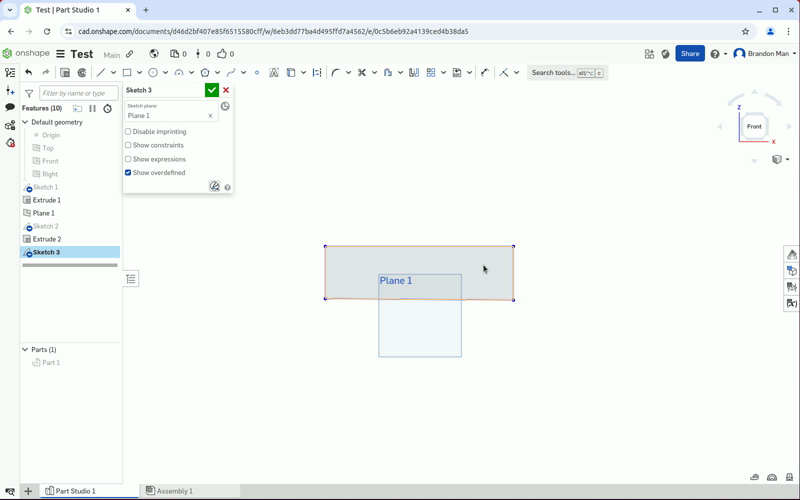
scroll(6)
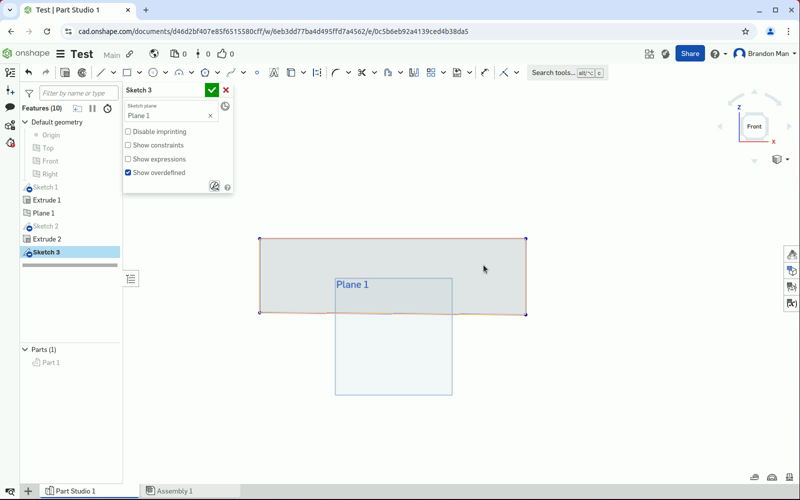
scroll(6)
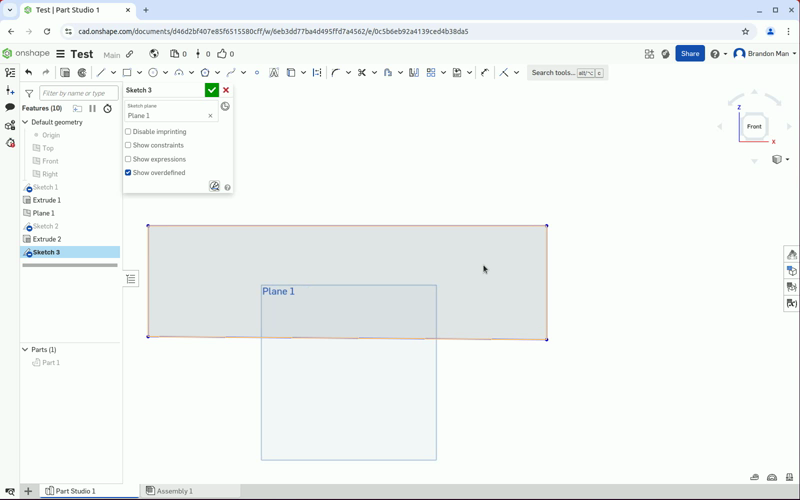
scroll(6)
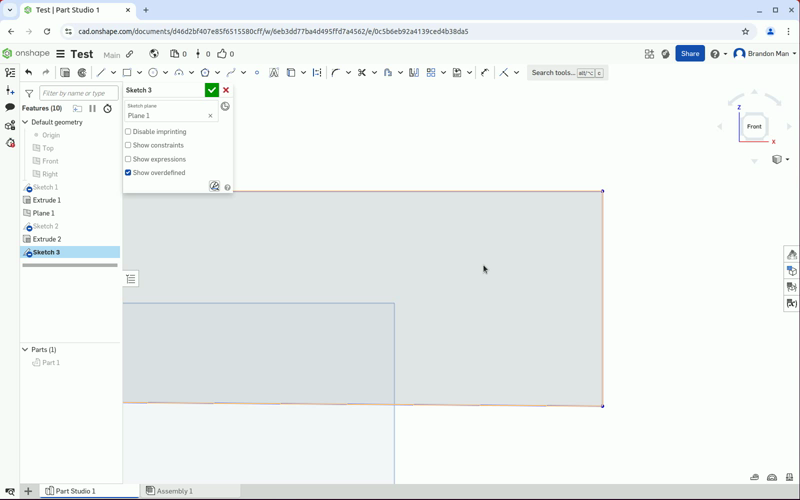
click(483, 264)
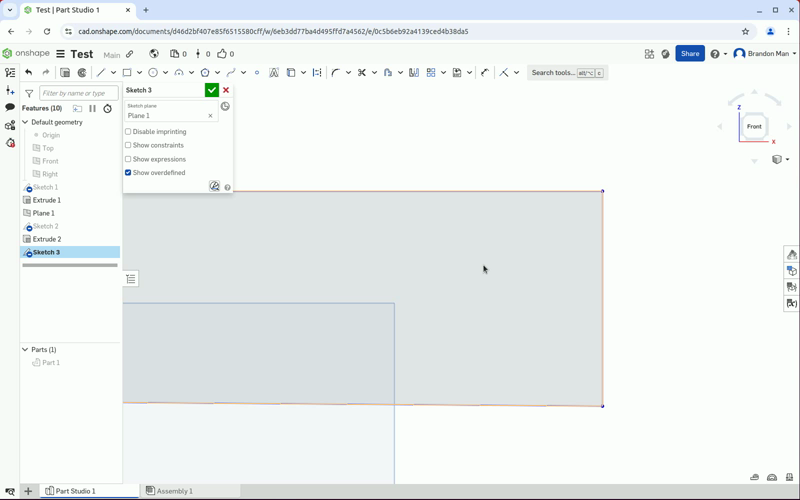
scroll(-6)
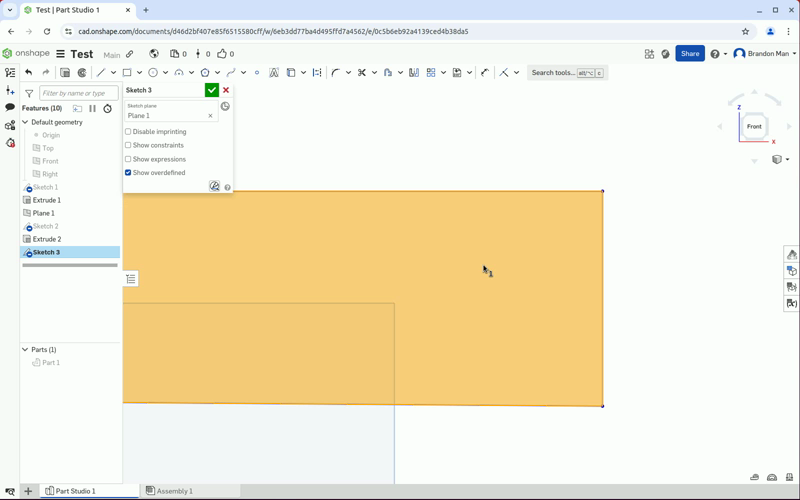
scroll(-6)
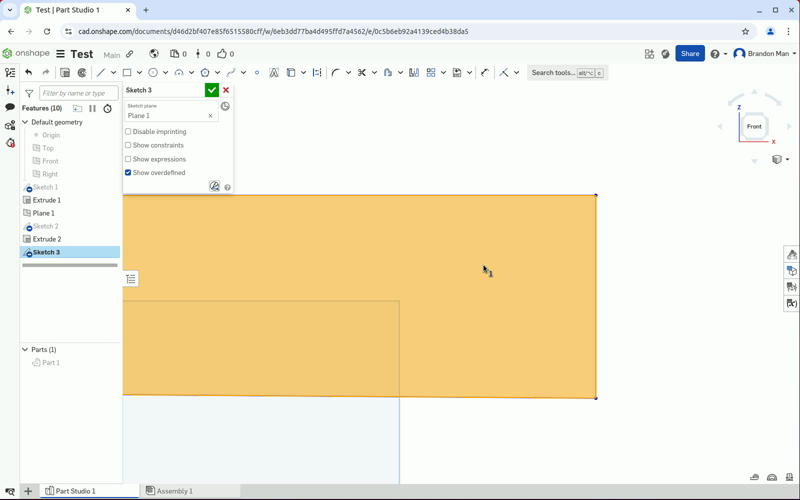
scroll(-6)
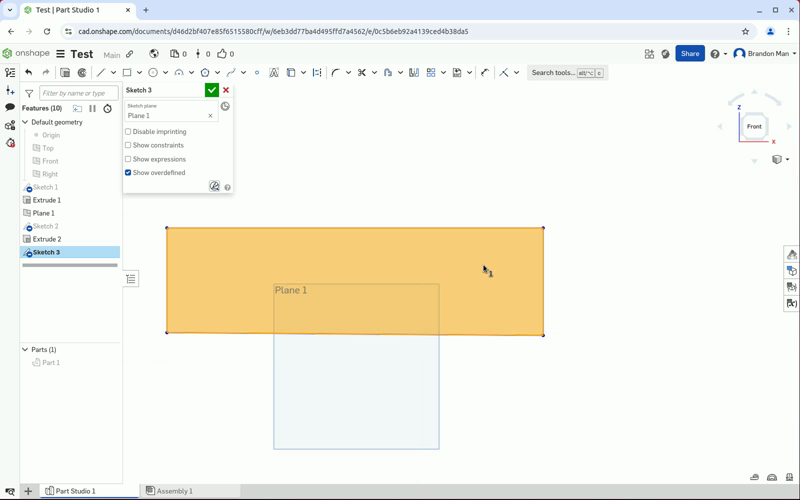
scroll(-6)
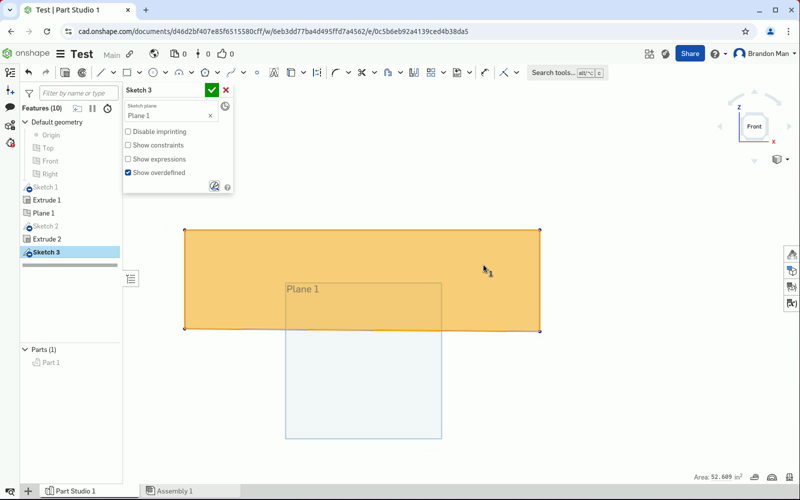
scroll(-6)
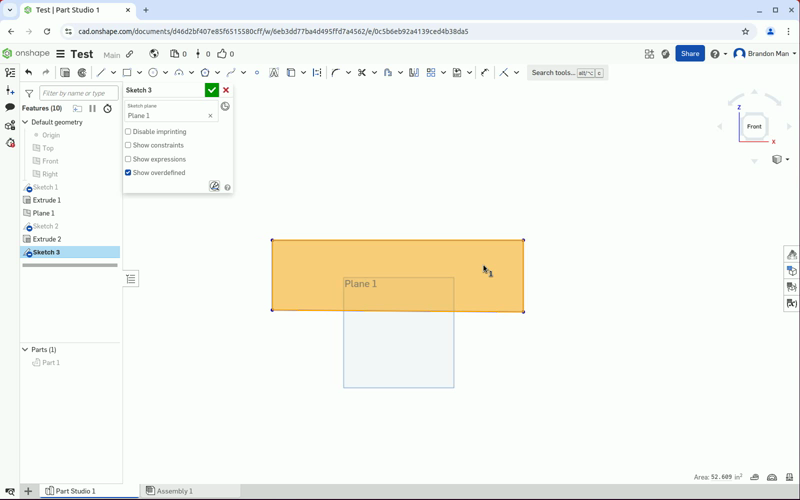
scroll(-6)
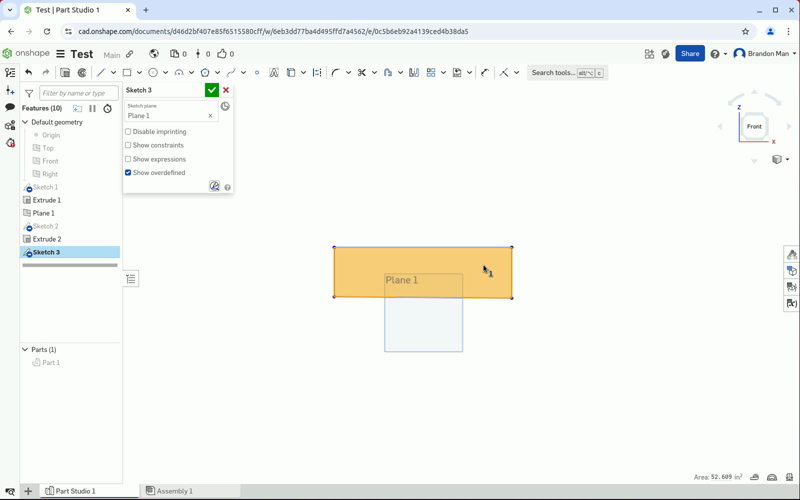
scroll(-6)
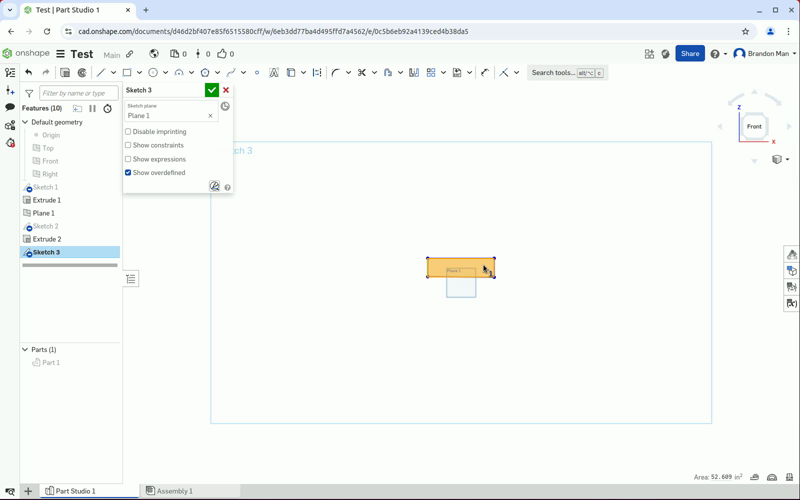
mouse_move(73, 352)
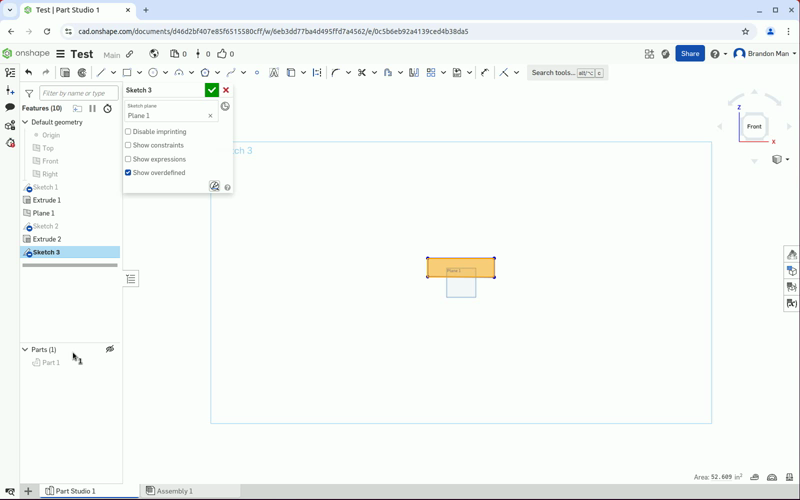
key(shift+y)
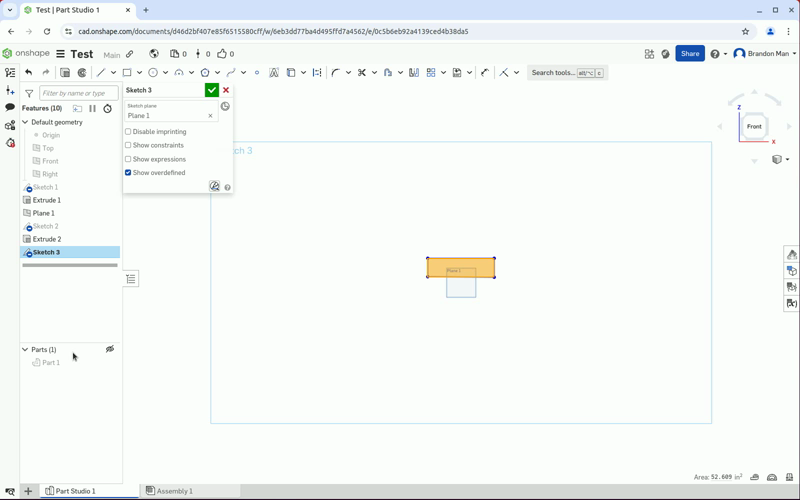
key(shift+e)
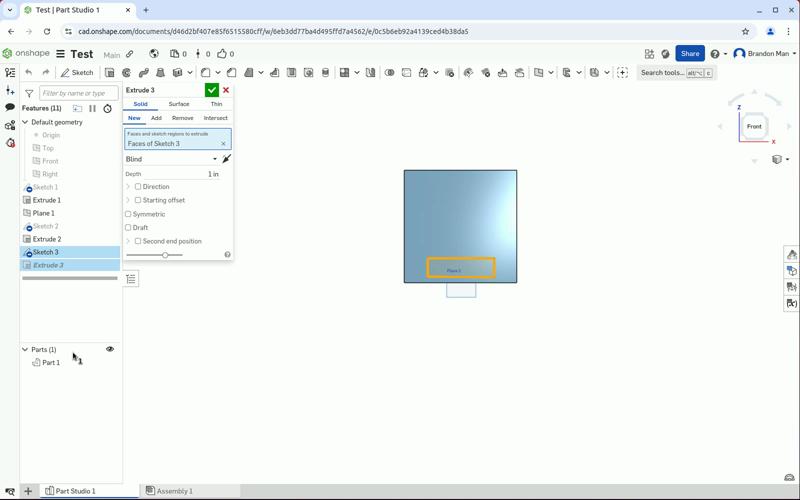
mouse_move(143, 106)
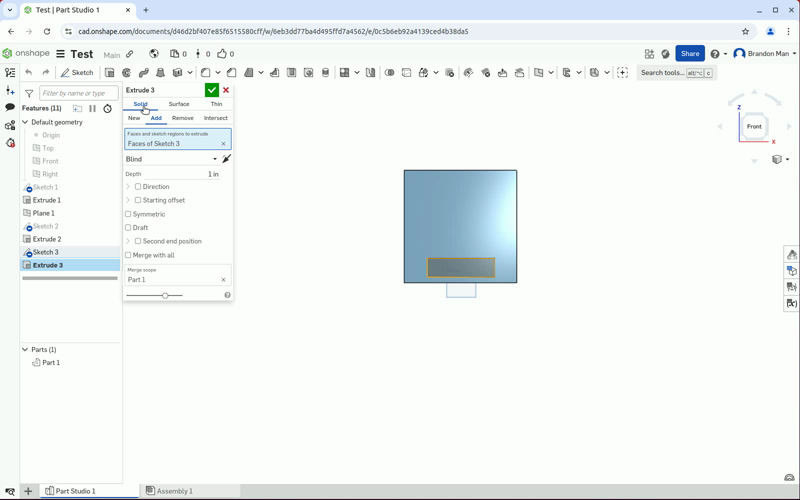
click(143, 106)
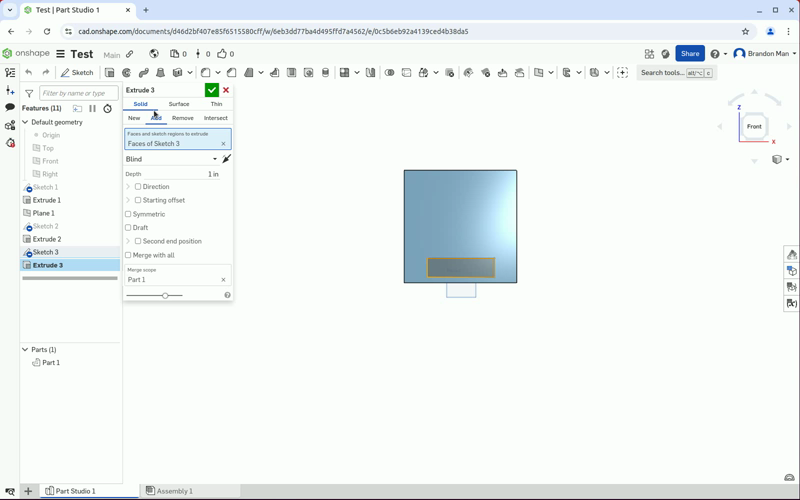
mouse_move(186, 120)
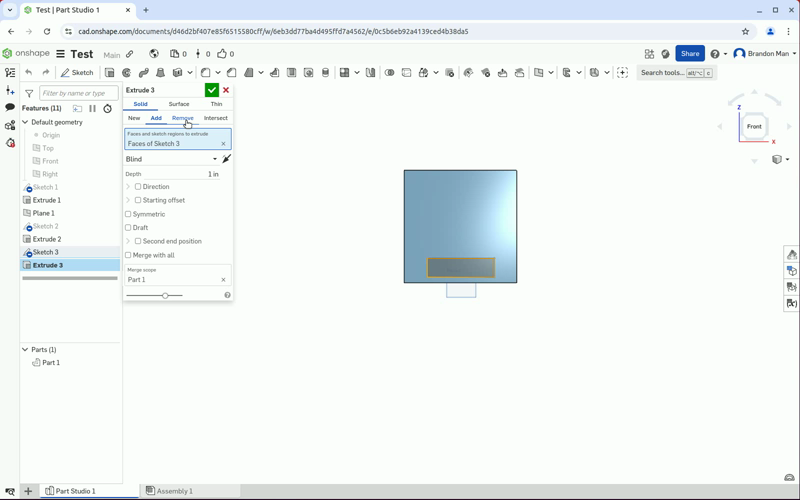
click(186, 120)
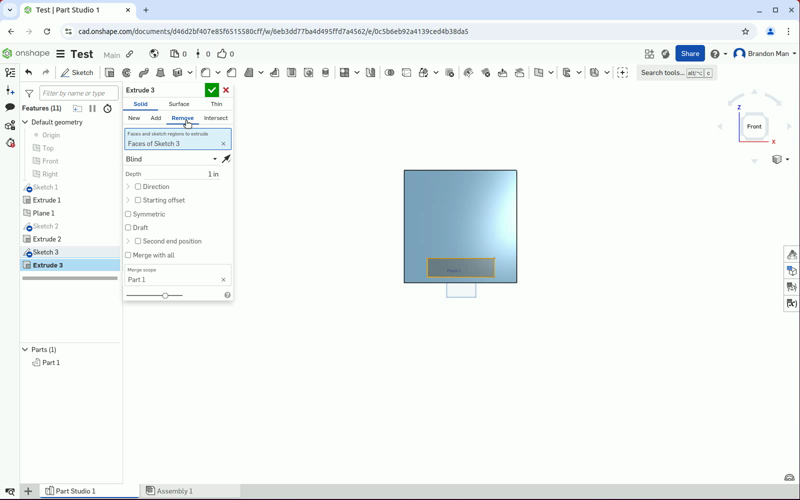
key(tab, 4)
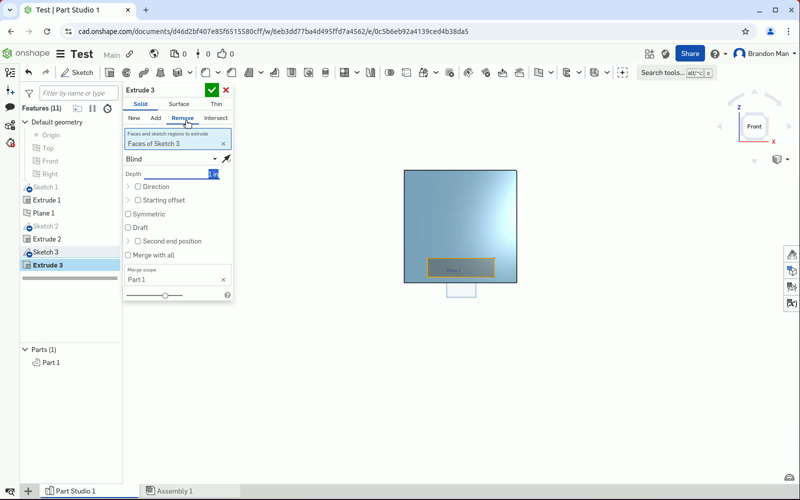
text(1.926)
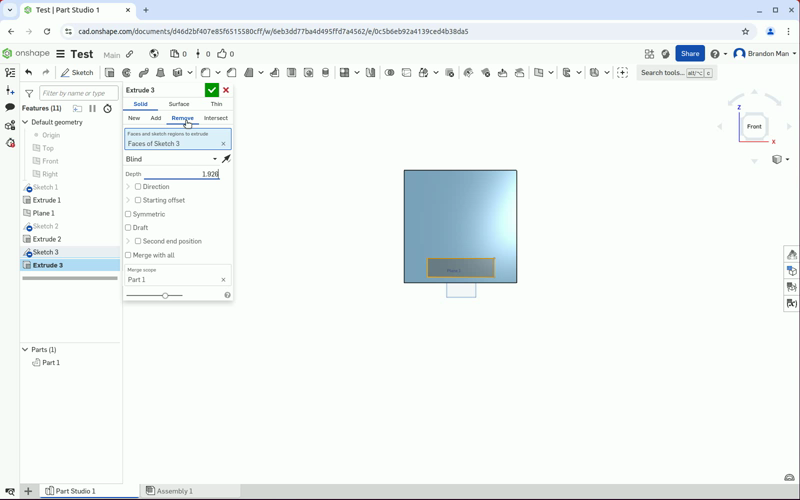
key(tab, 6)
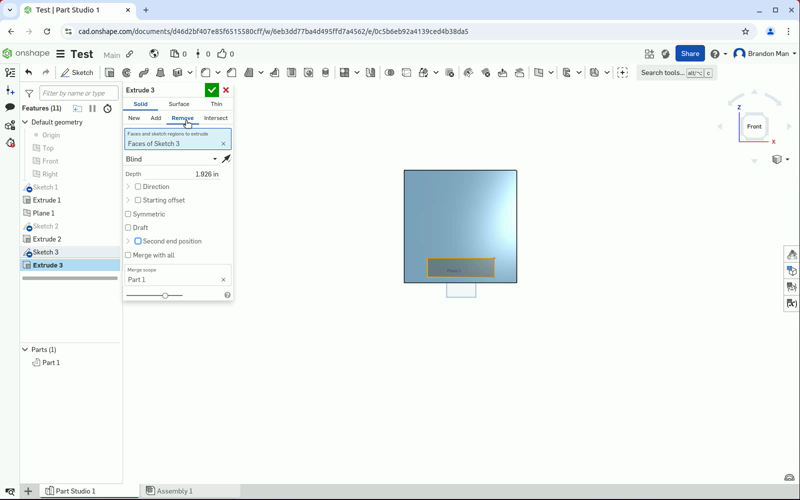
key(space)
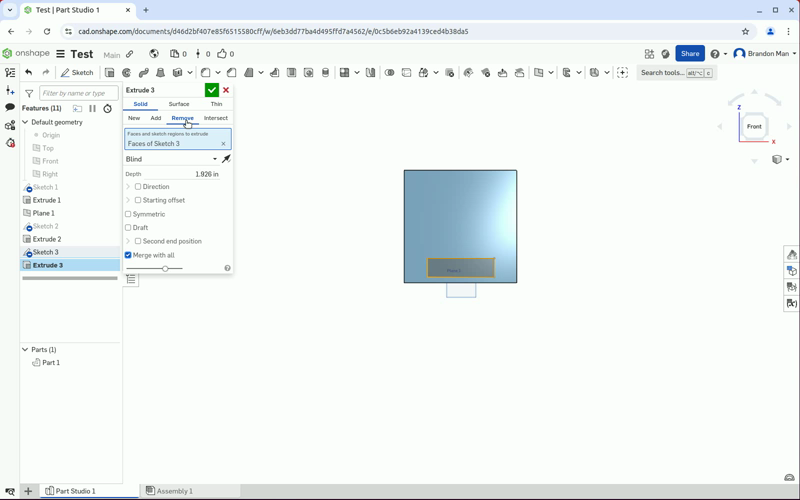
key(enter)
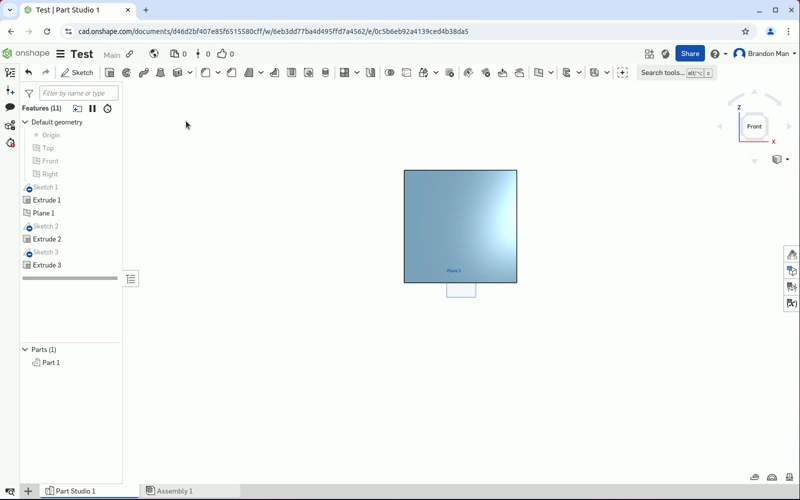
key(shift+h)
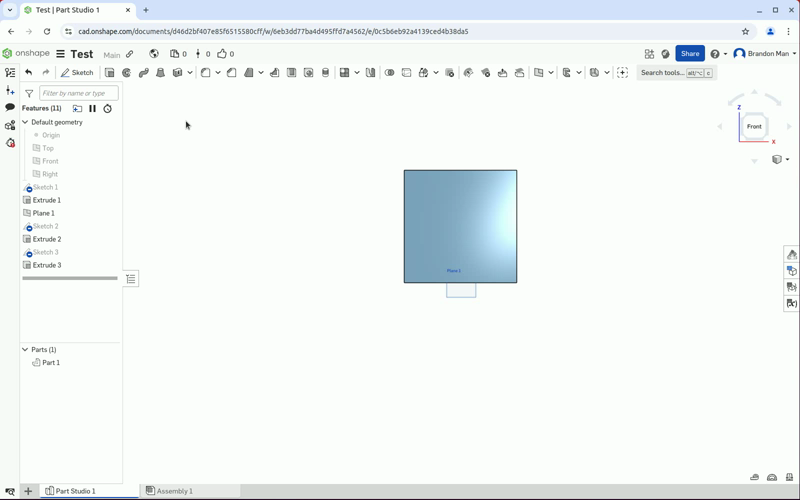
key(shift+h)
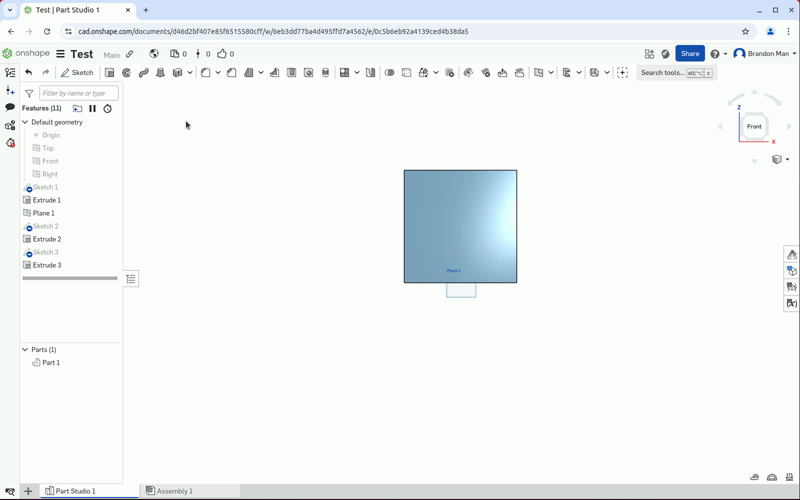
mouse_move(73, 189)
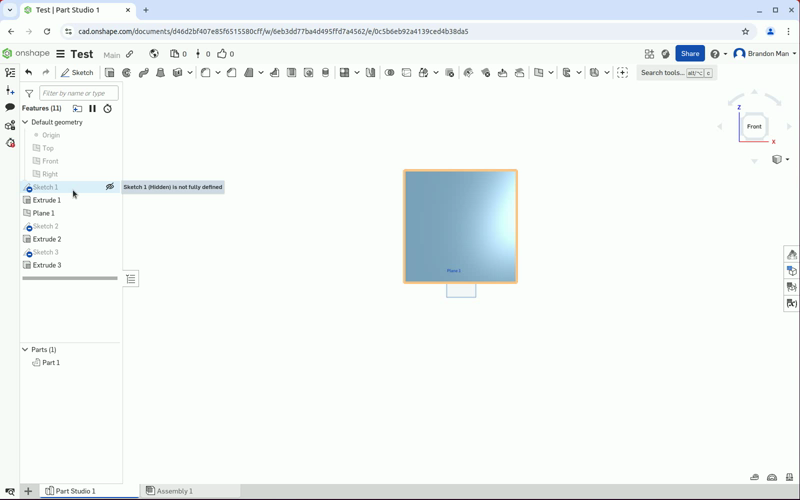
click(73, 189)
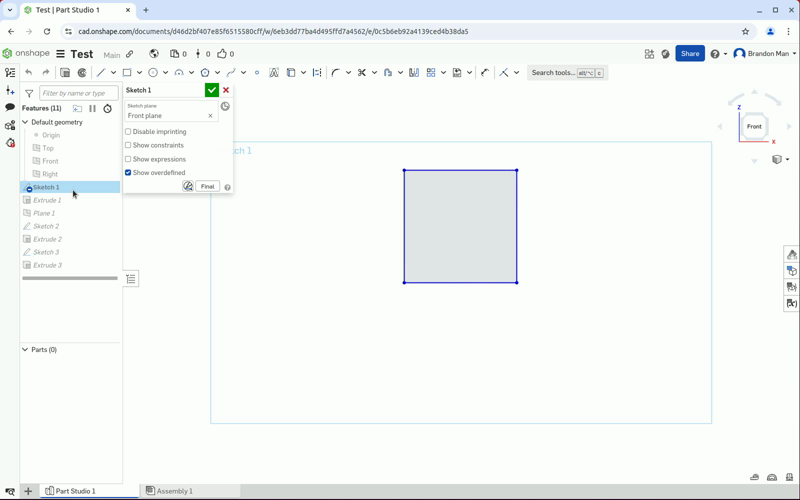
mouse_move(229, 92)
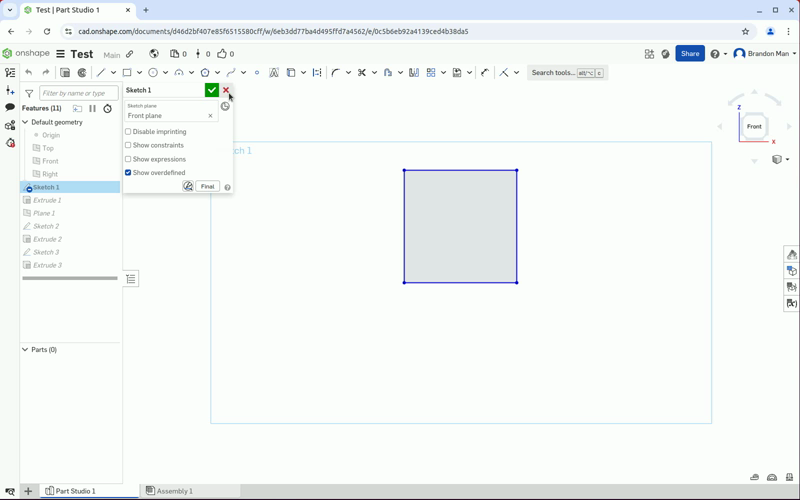
click(229, 92)
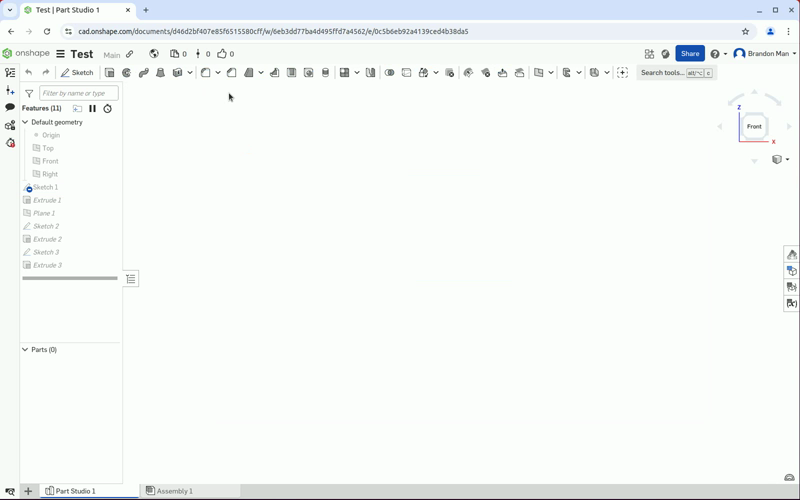
key(shift+s)
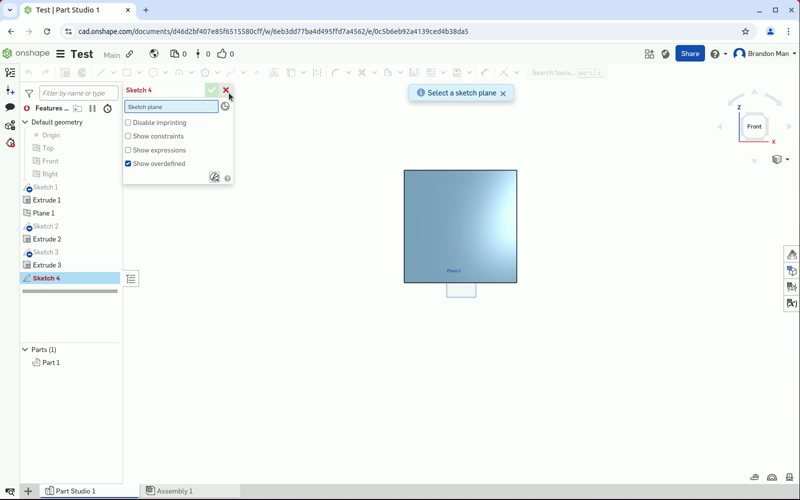
mouse_move(73, 215)
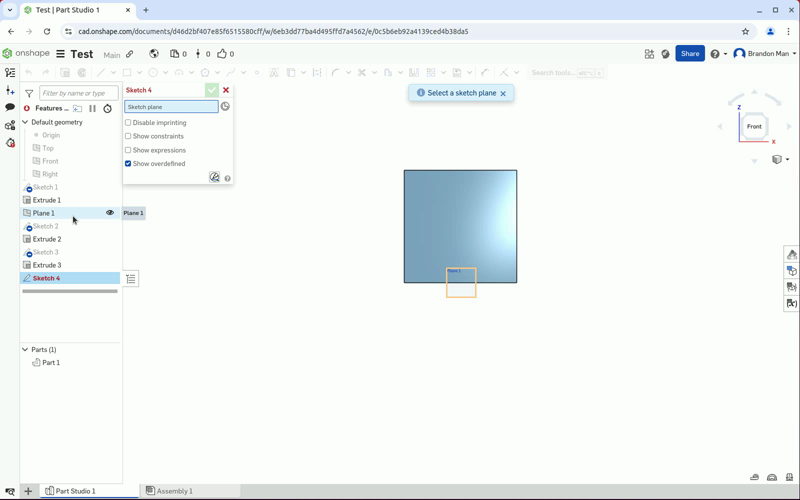
click(73, 215)
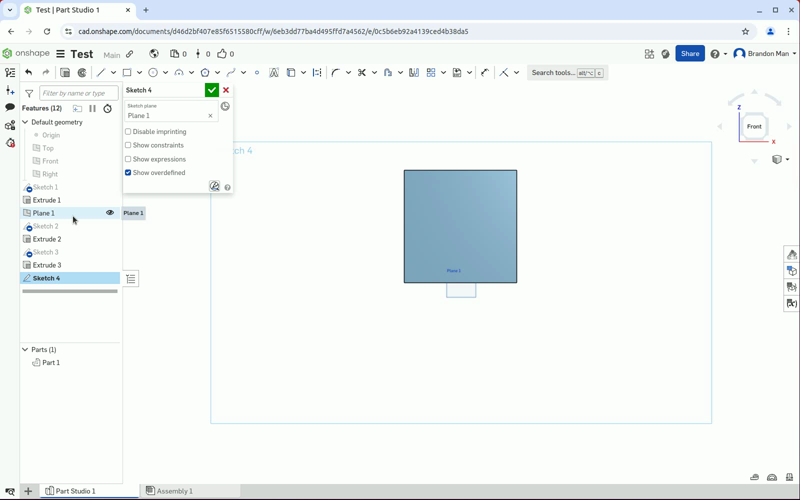
mouse_move(73, 352)
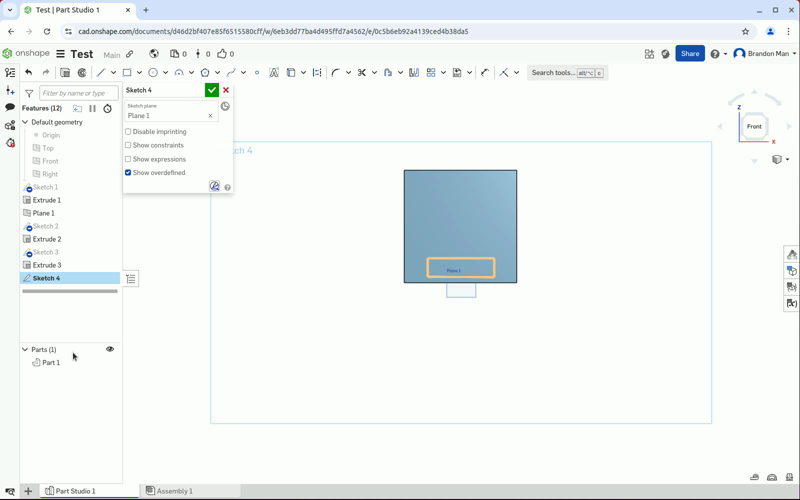
key(y)
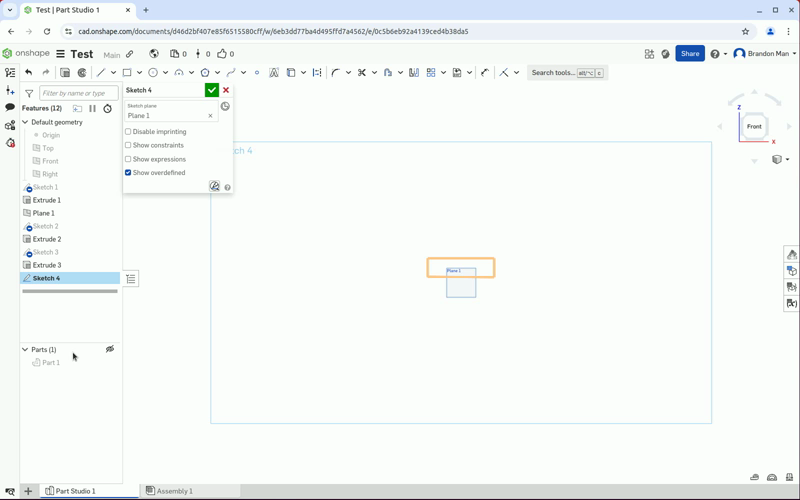
key(a)
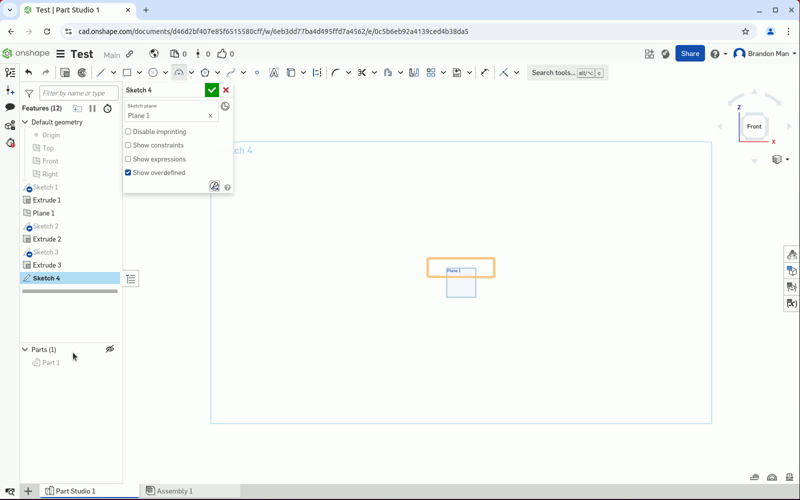
key_down(shift)
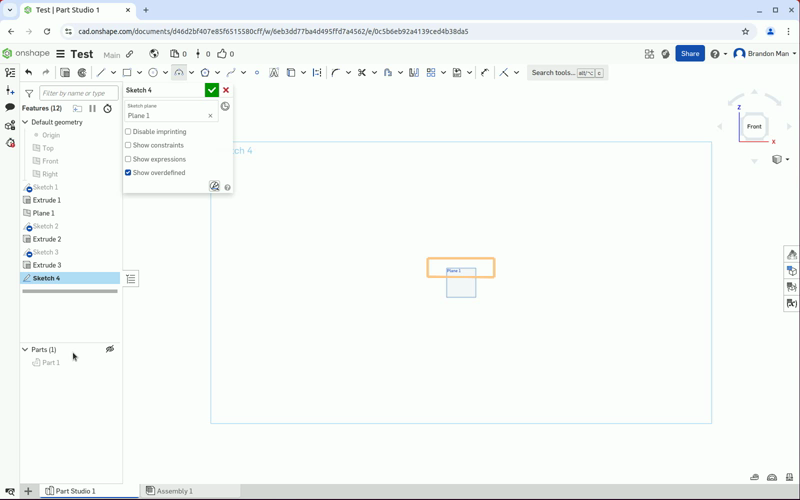
mouse_move(493, 276)
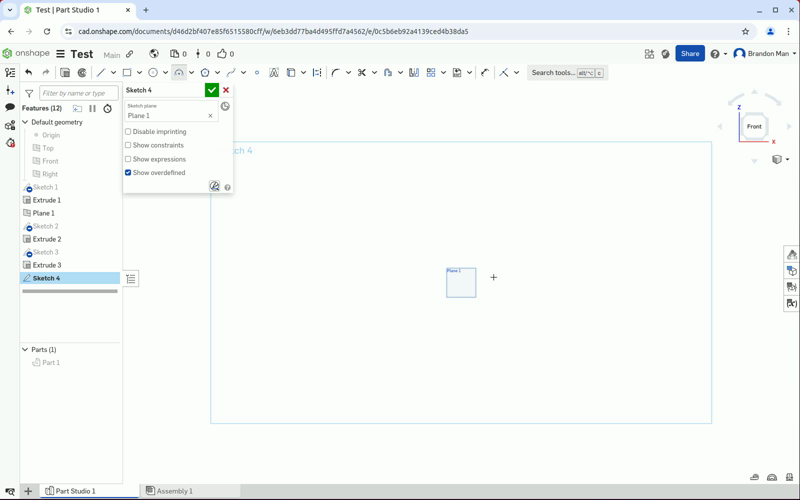
click(493, 276)
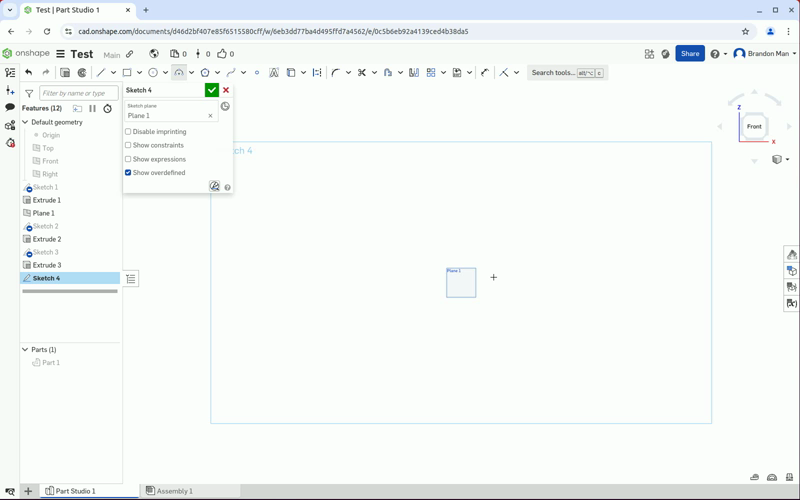
key_up(shift)
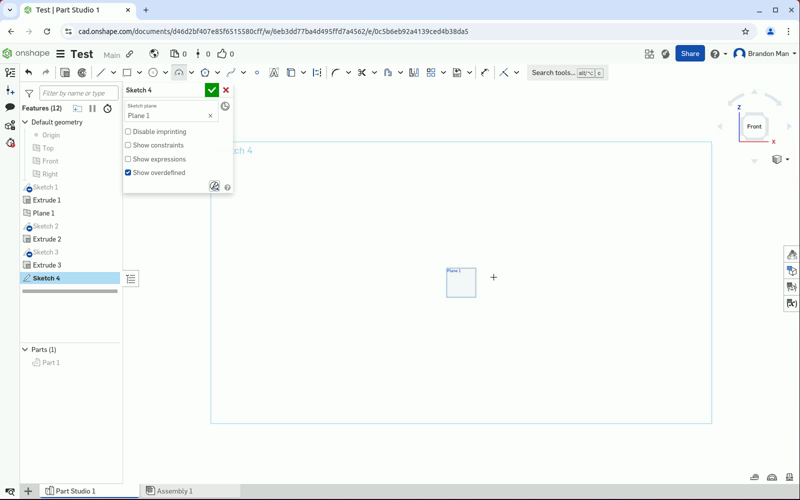
key_down(shift)
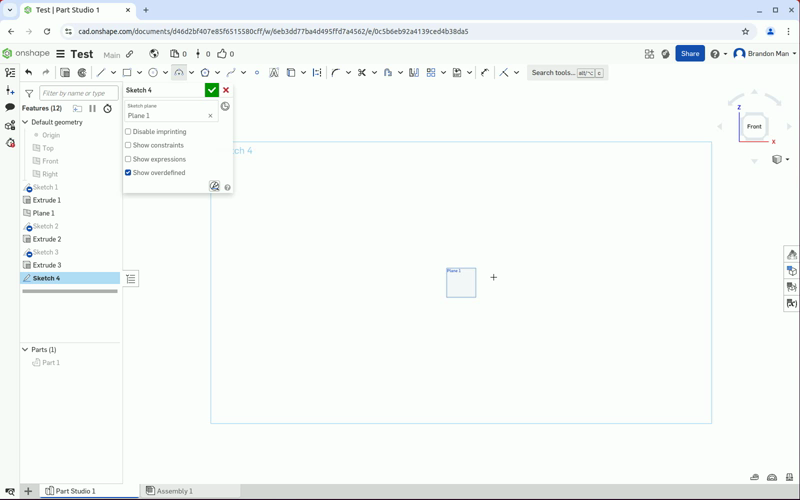
mouse_move(493, 257)
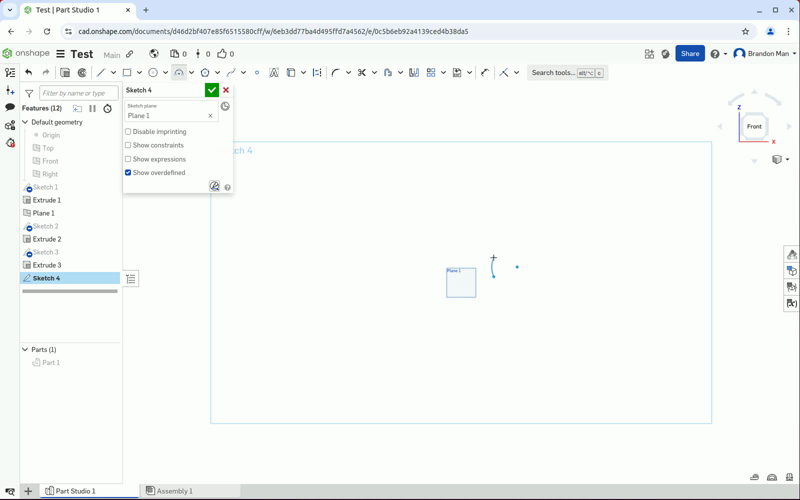
click(493, 257)
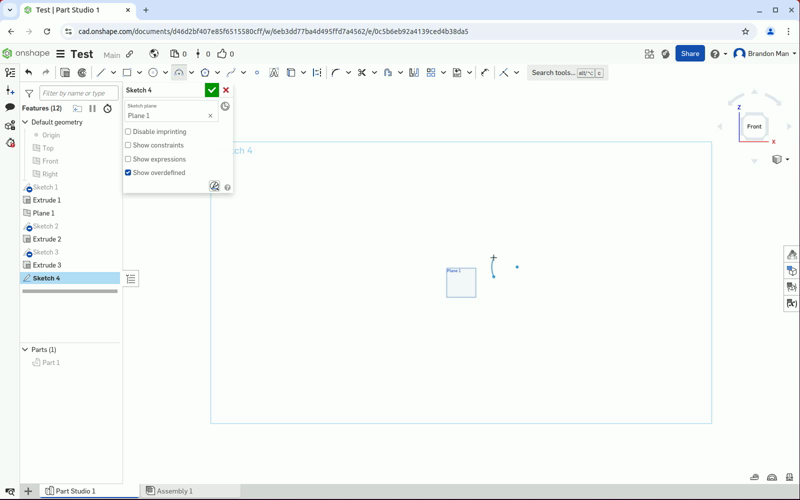
mouse_move(503, 267)
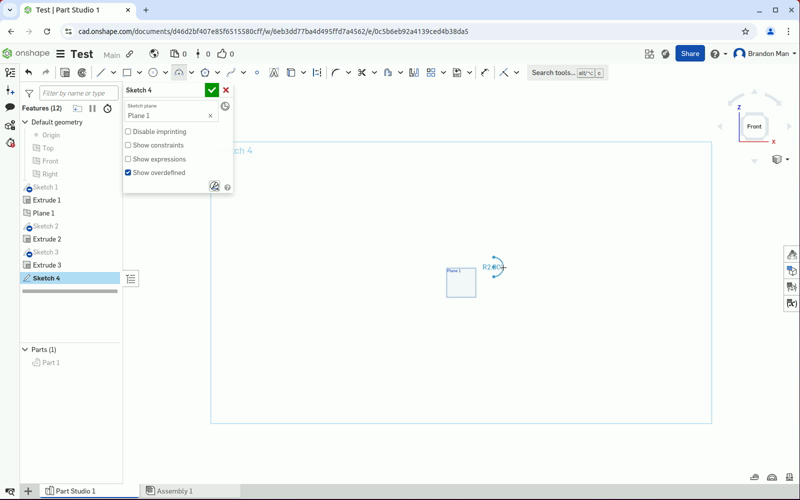
click(503, 267)
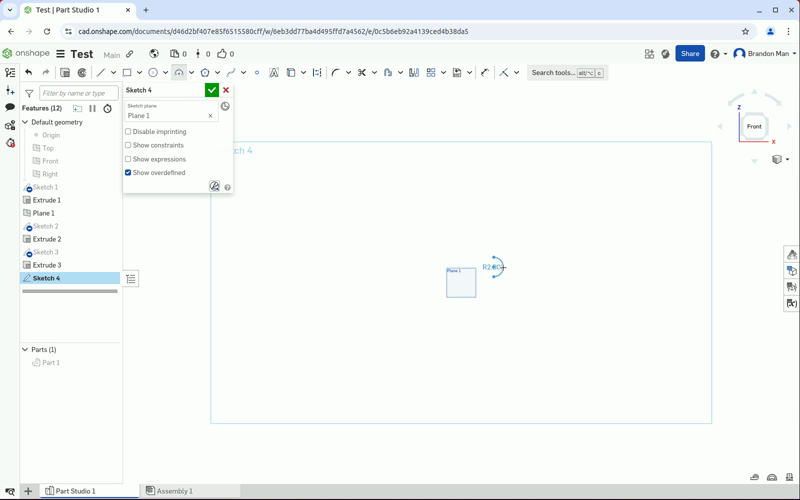
key_up(shift)
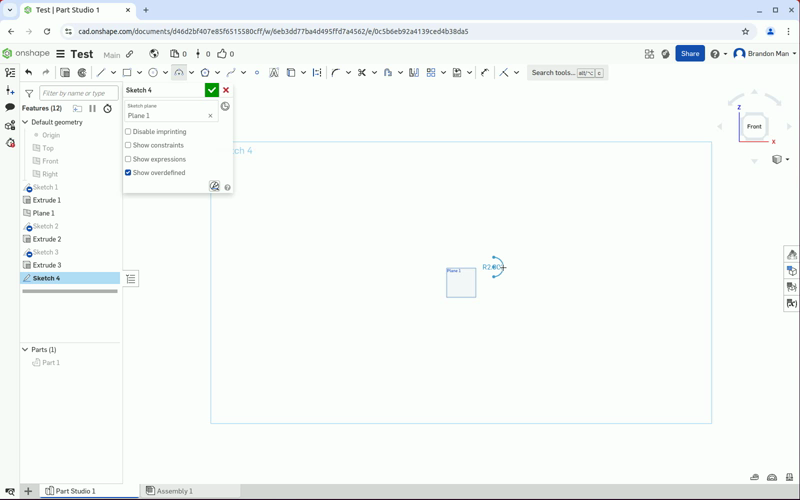
key(esc)
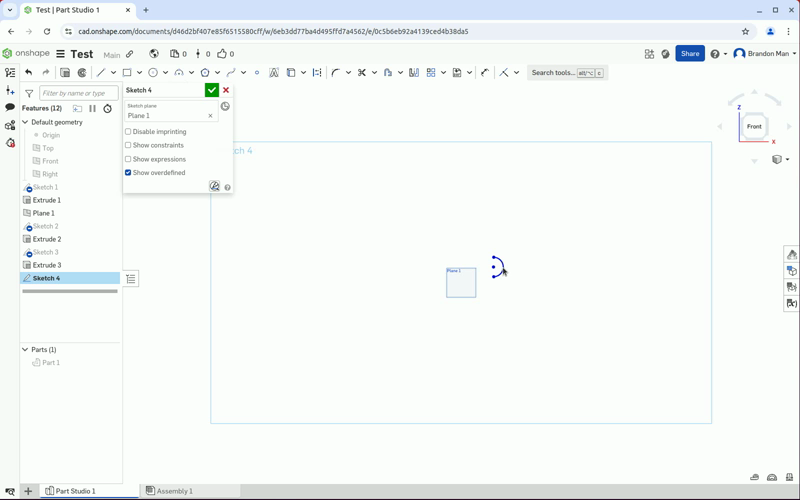
key(l)
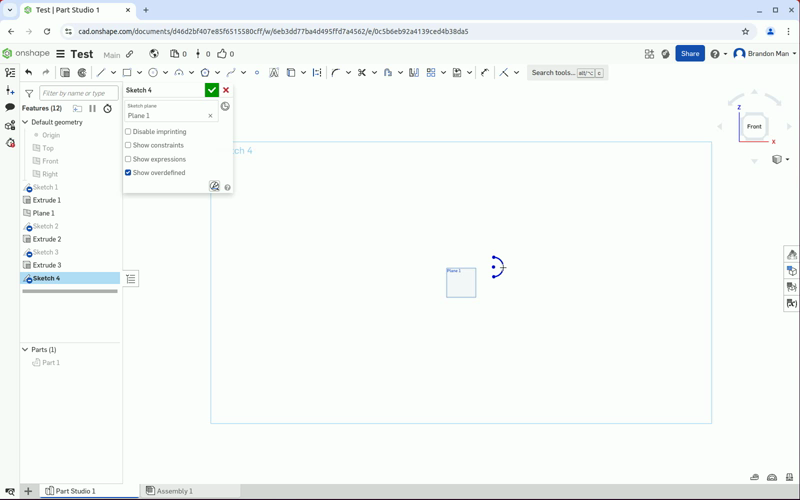
mouse_move(493, 257)
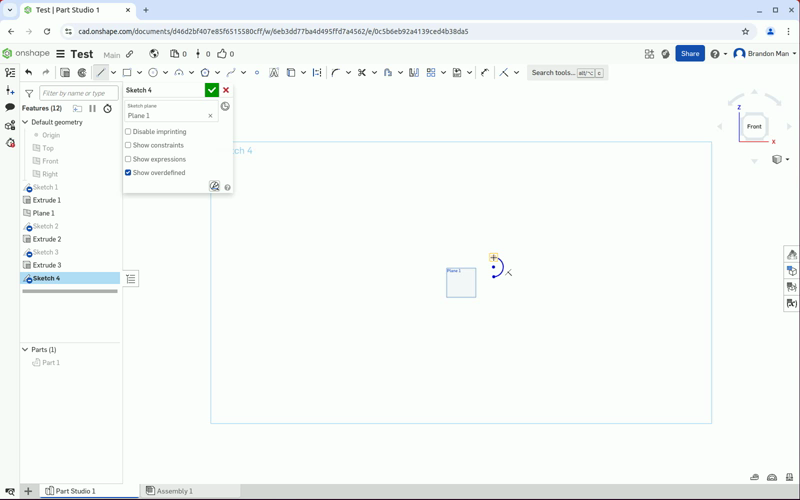
click(493, 257)
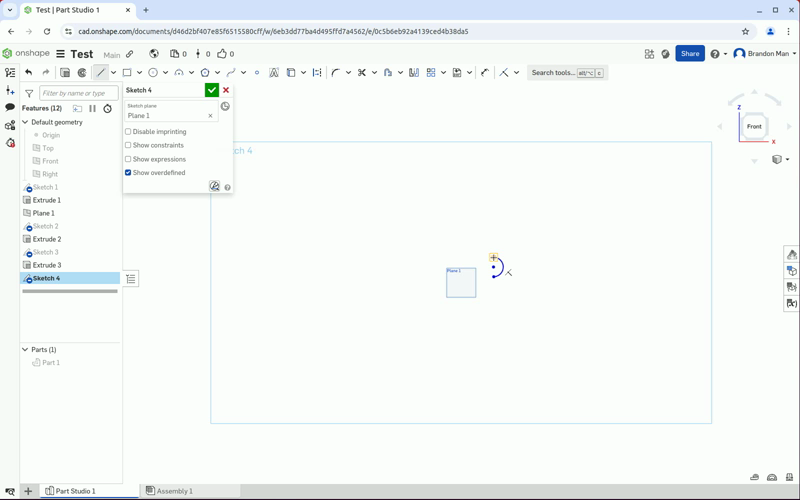
mouse_move(523, 257)
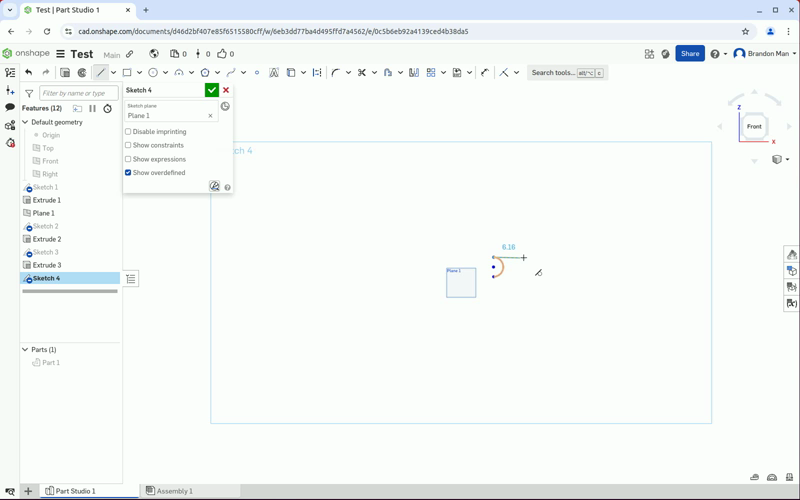
key_down(shift)
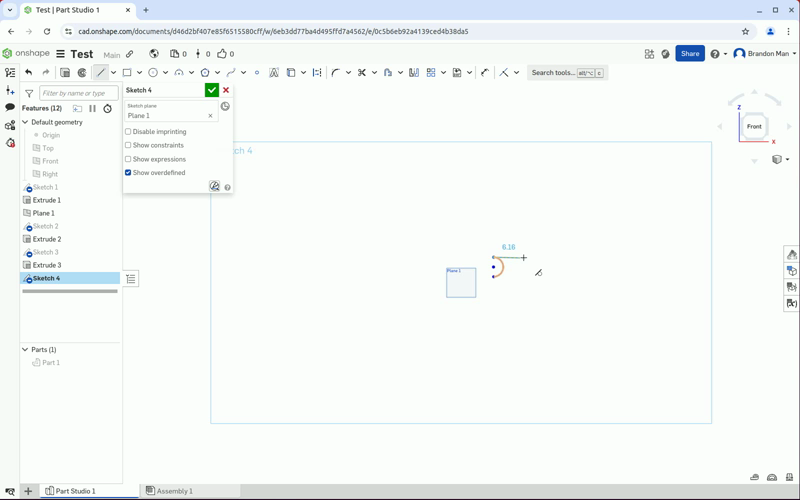
mouse_move(493, 276)
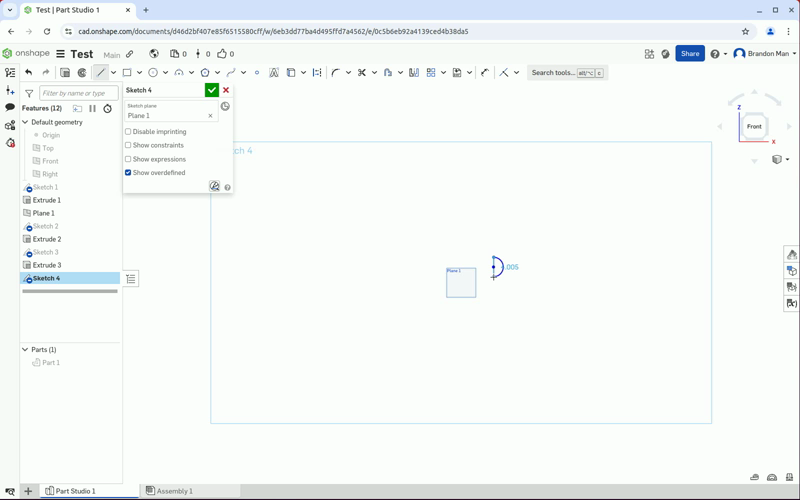
key_up(shift)
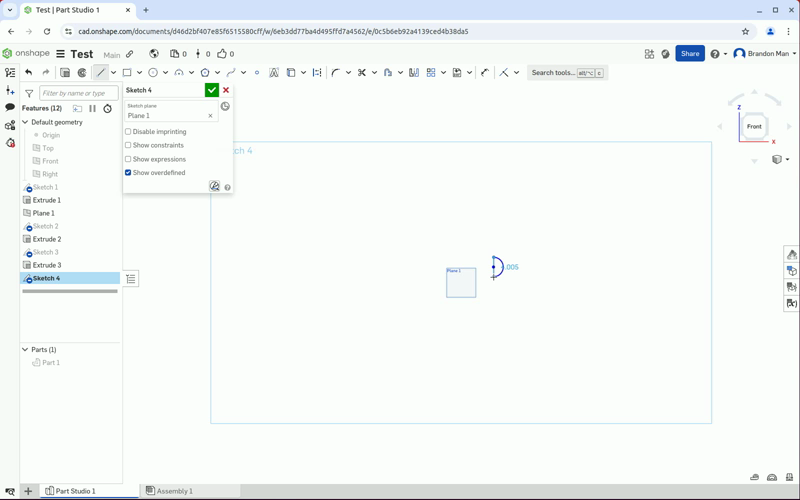
click(493, 276)
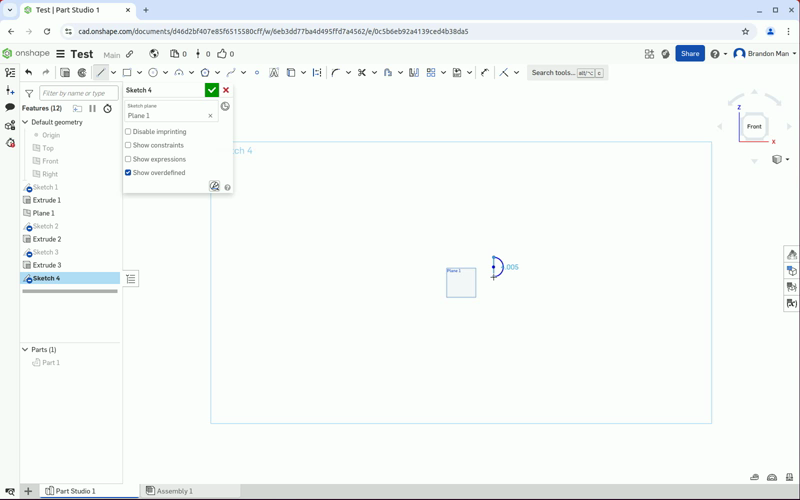
key(esc)
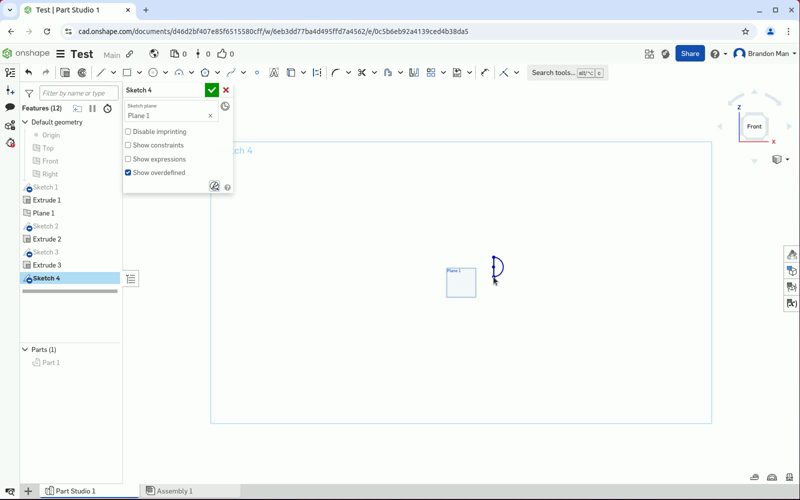
mouse_move(499, 259)
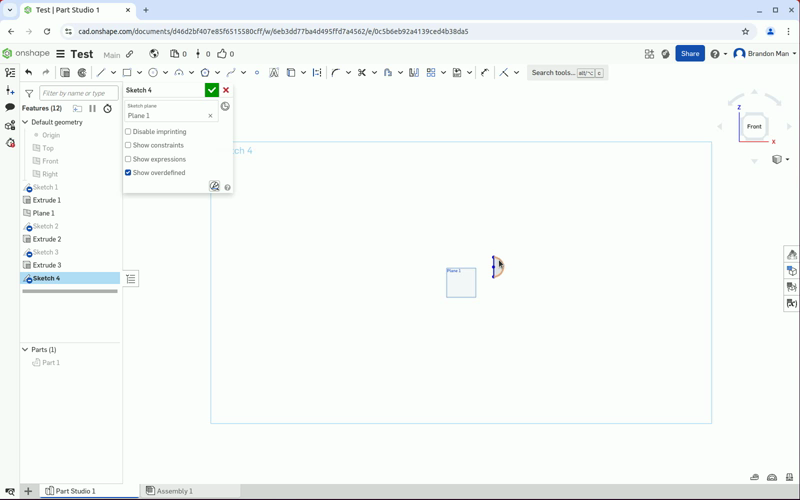
scroll(6)
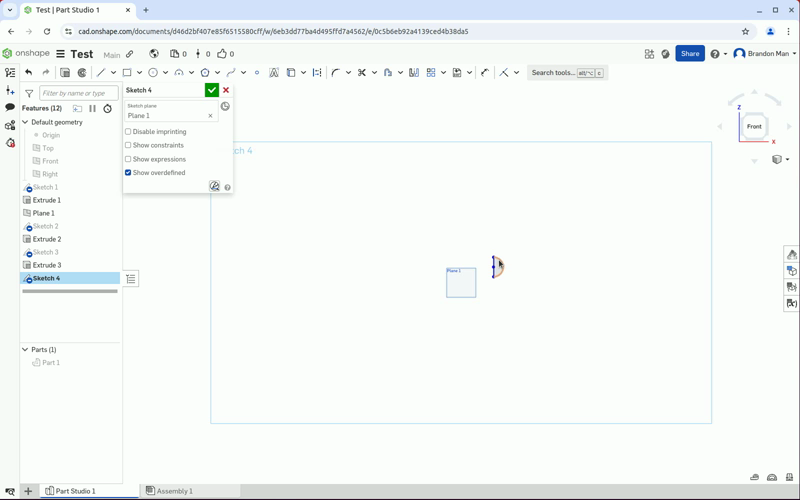
scroll(6)
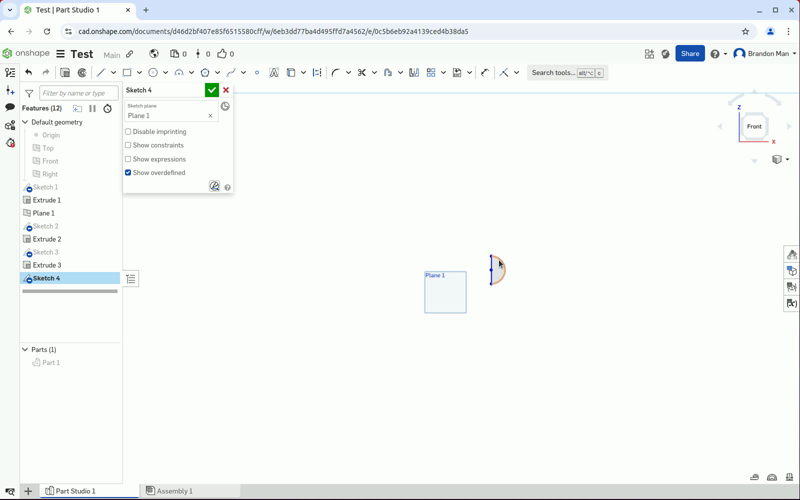
scroll(6)
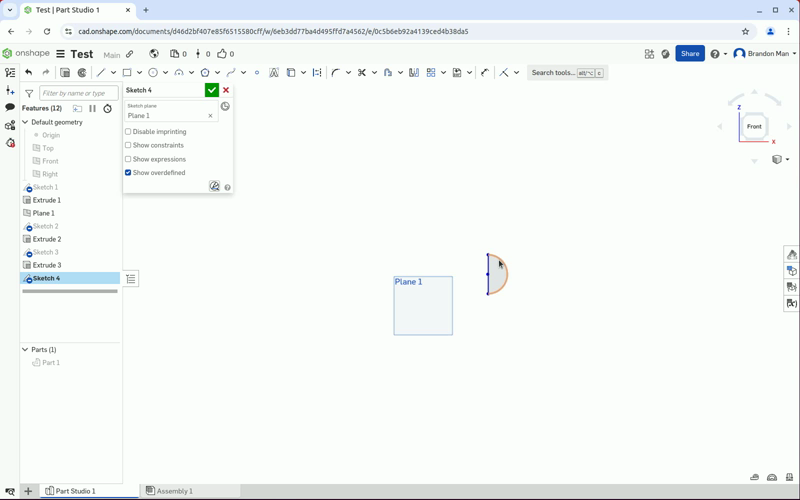
scroll(6)
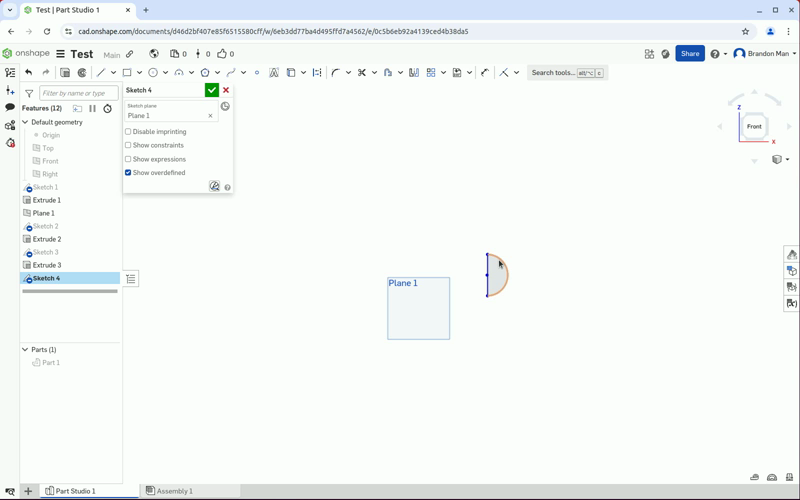
scroll(6)
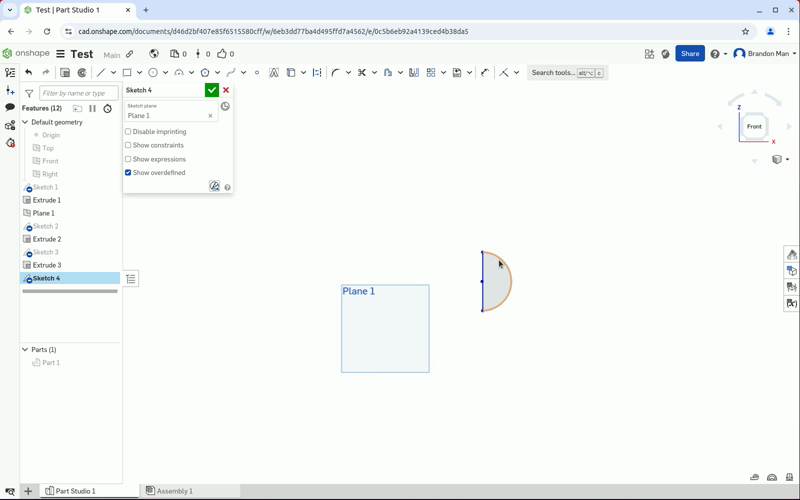
scroll(6)
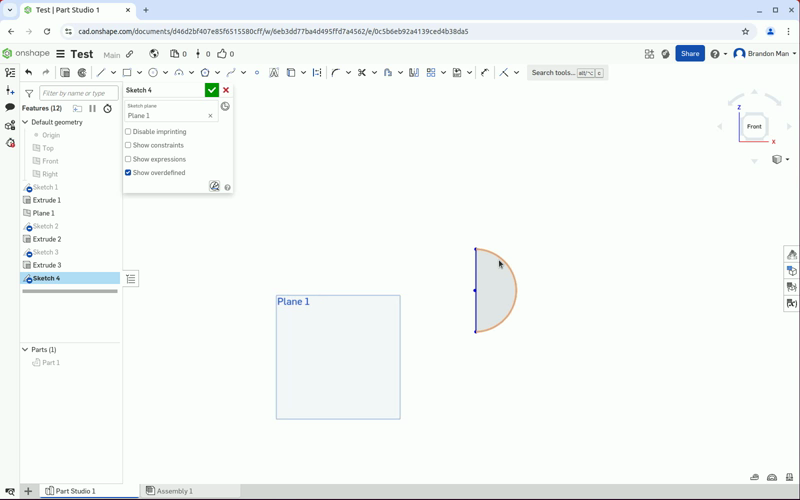
scroll(6)
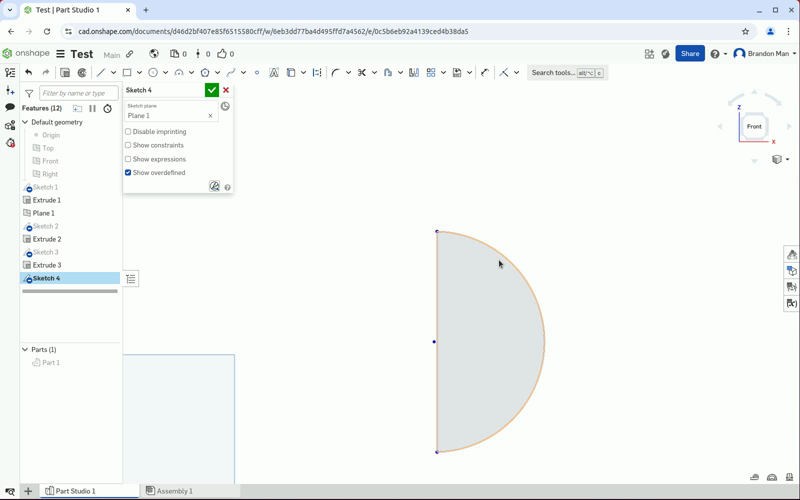
click(499, 259)
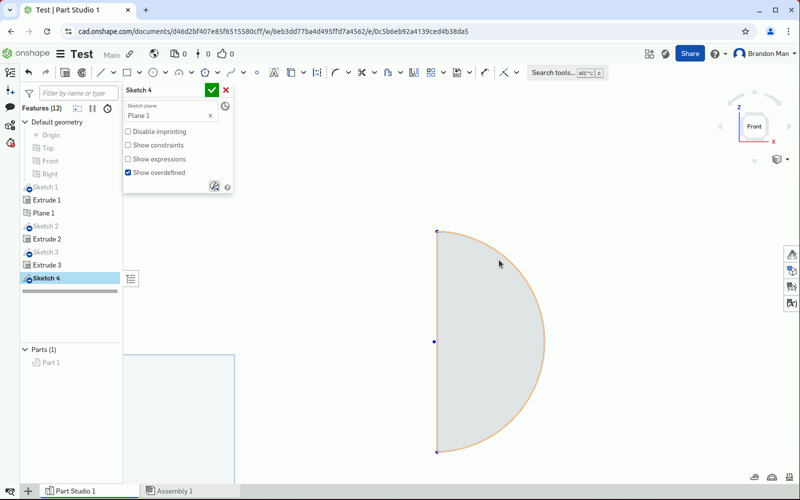
scroll(-6)
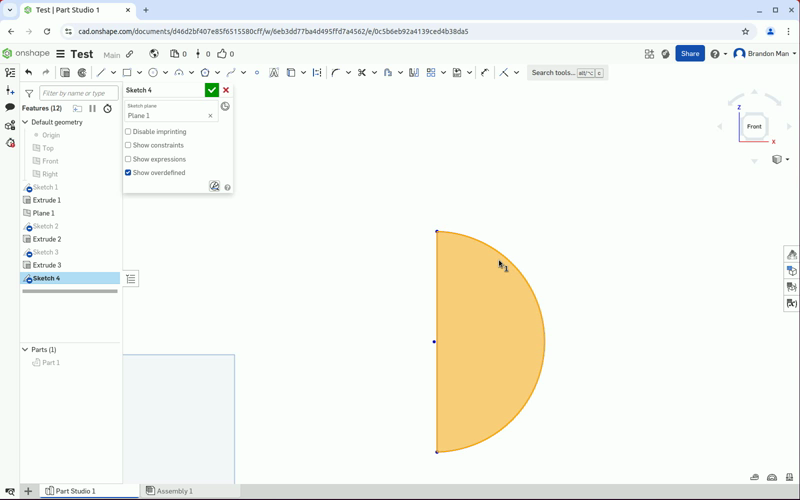
scroll(-6)
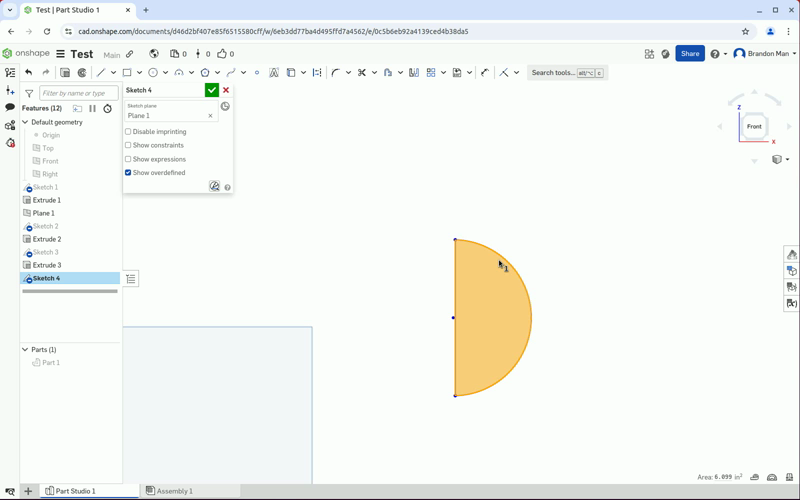
scroll(-6)
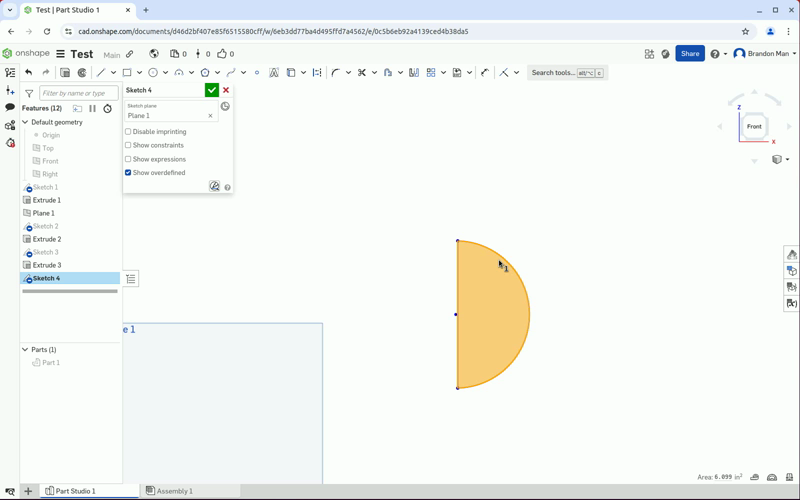
scroll(-6)
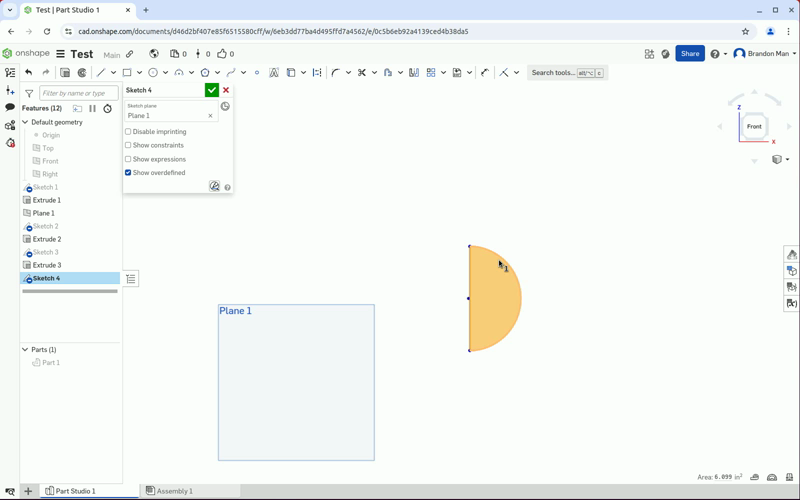
scroll(-6)
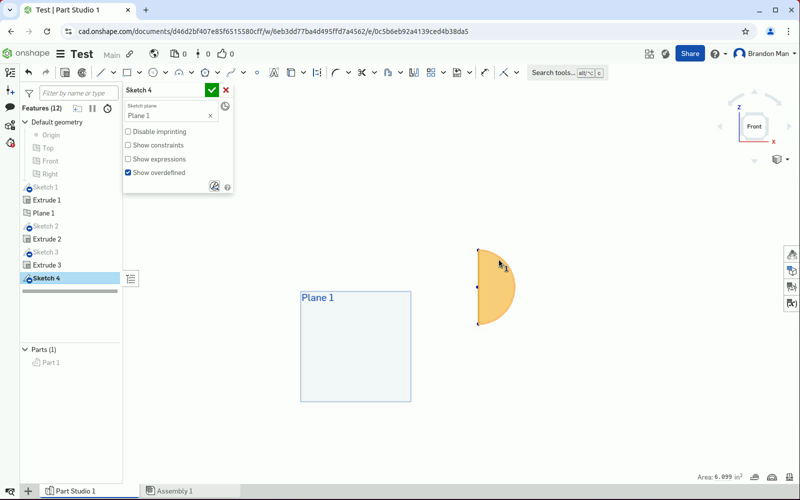
scroll(-6)
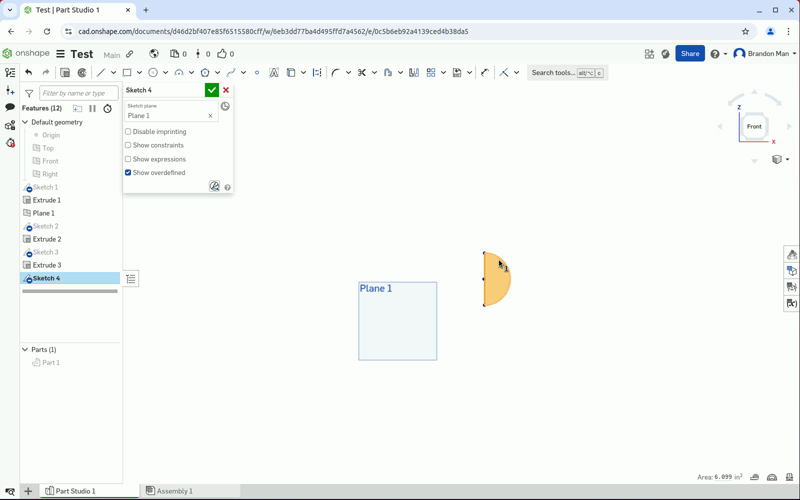
scroll(-6)
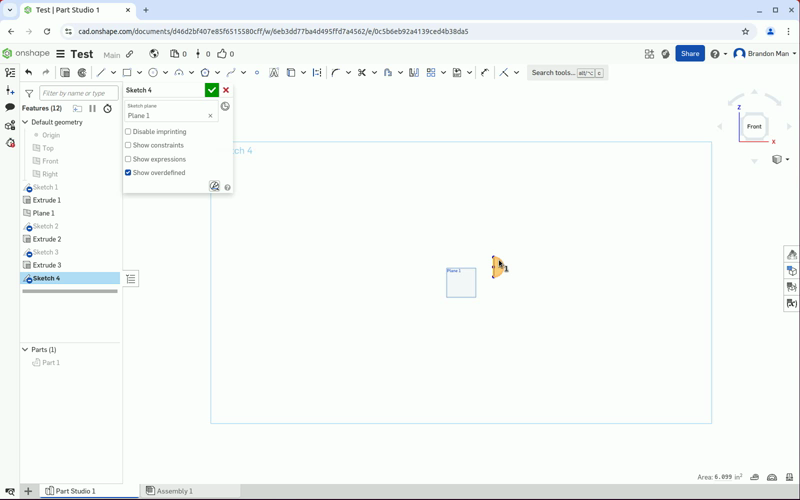
mouse_move(73, 352)
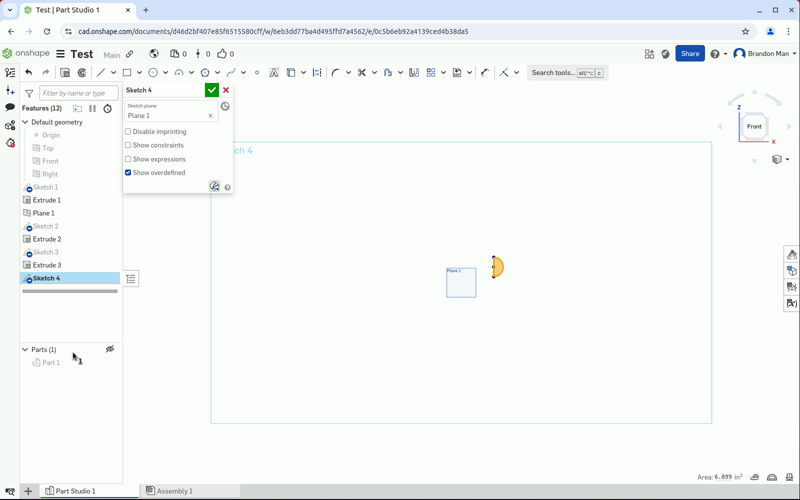
key(shift+y)
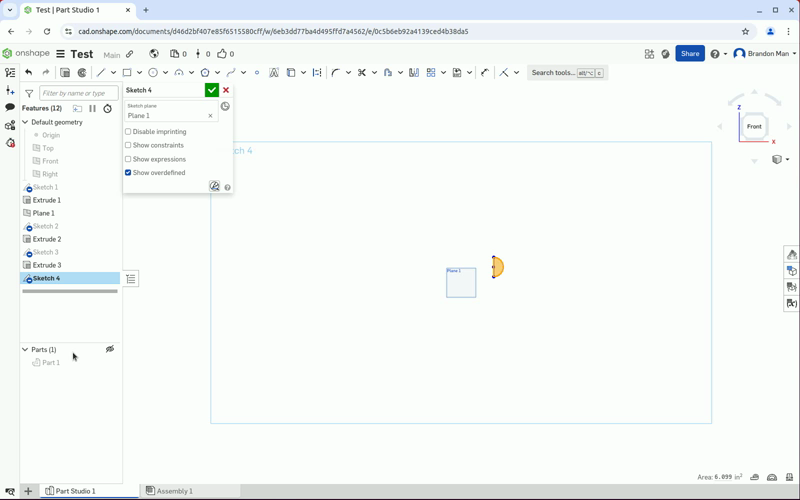
key(shift+e)
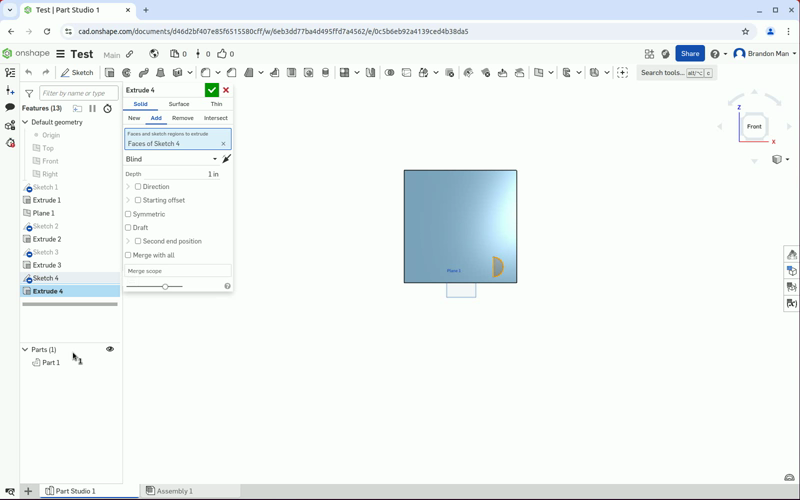
mouse_move(143, 106)
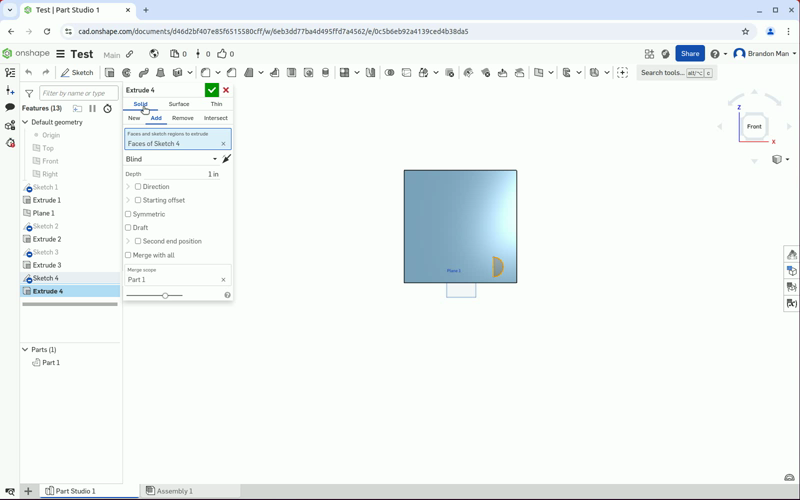
click(143, 106)
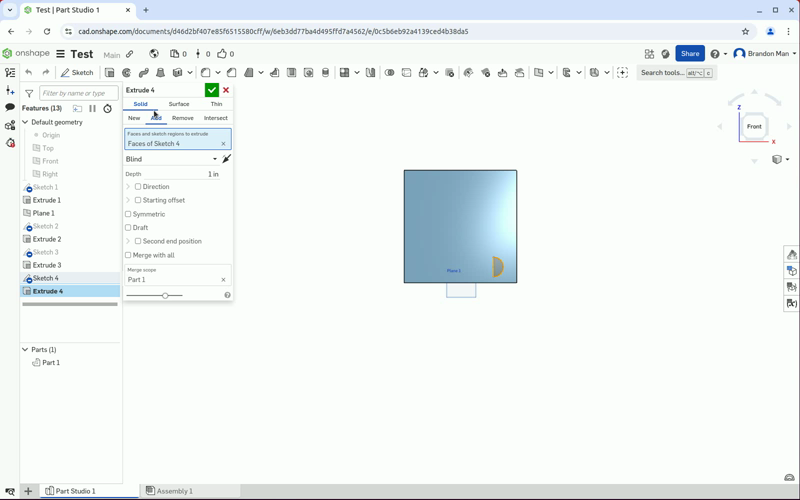
mouse_move(186, 120)
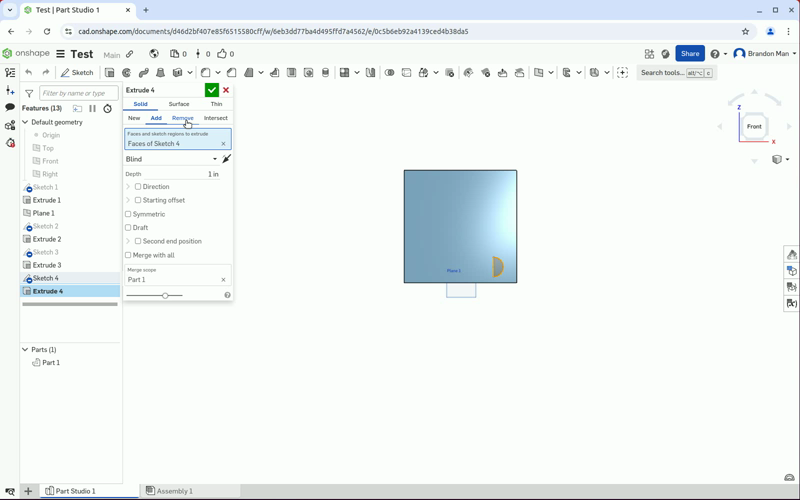
click(186, 120)
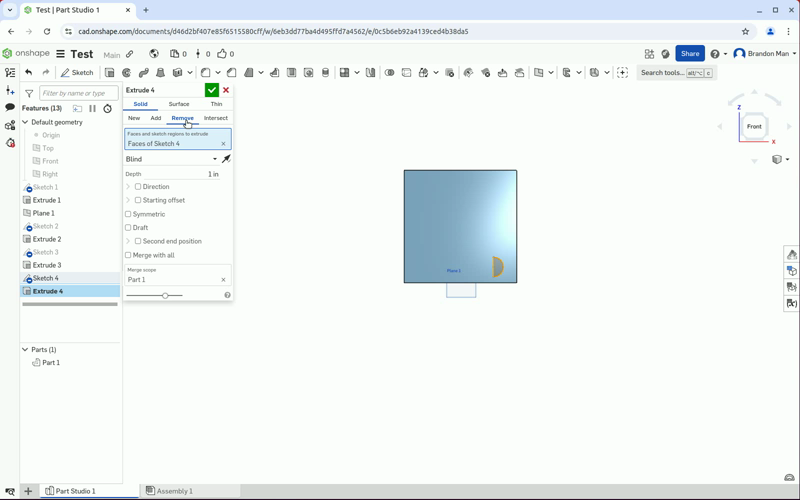
key(tab, 4)
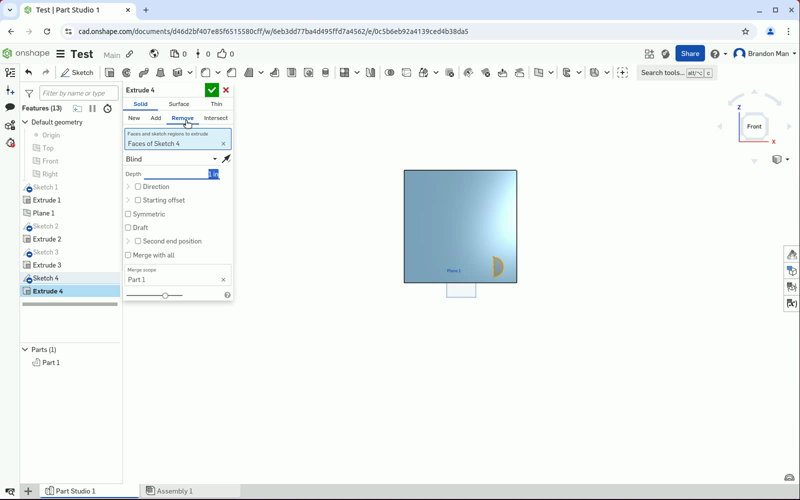
text(1.926)
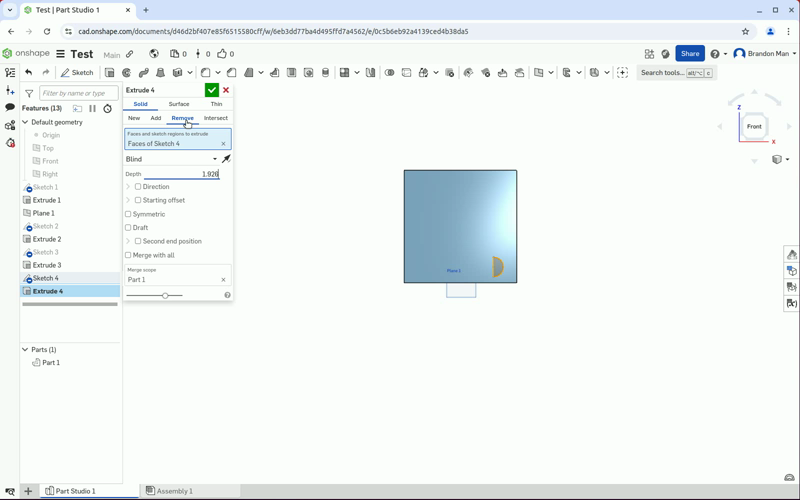
key(tab, 6)
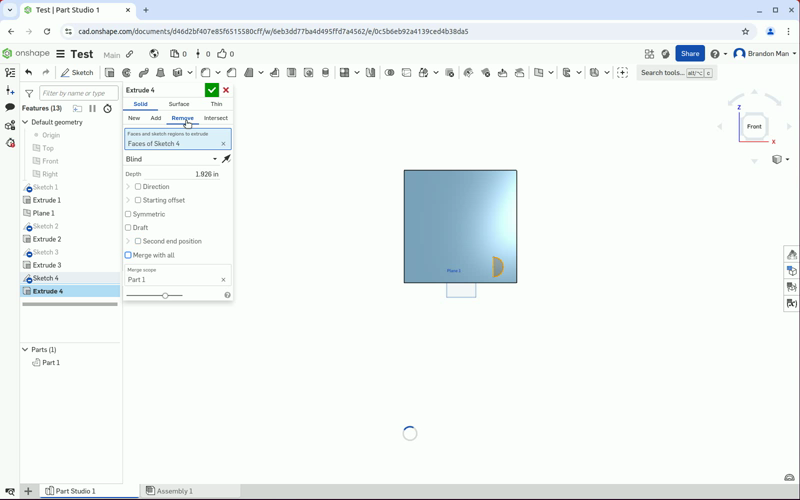
key(space)
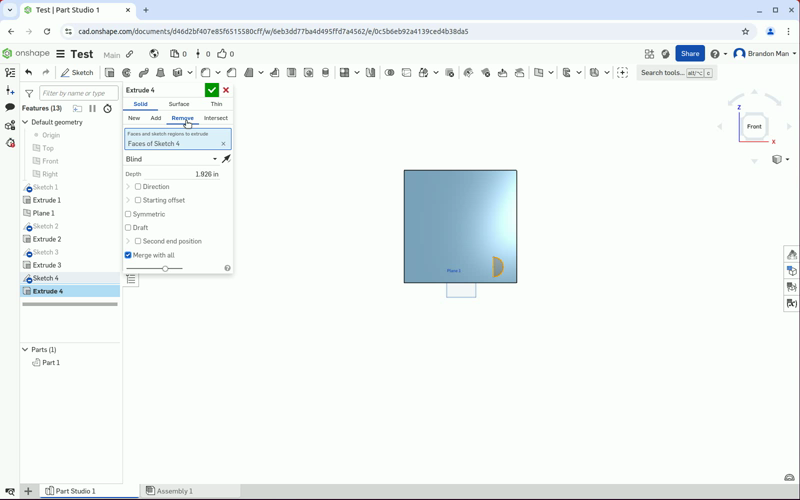
key(enter)
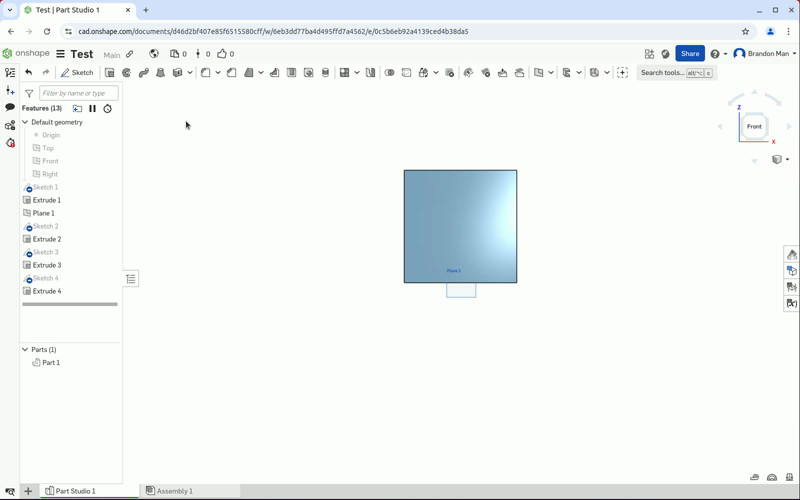
key(shift+h)
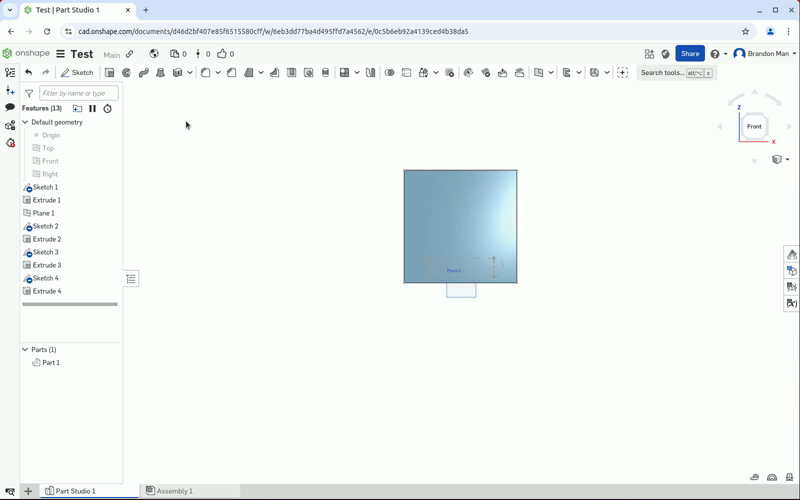
key(shift+h)
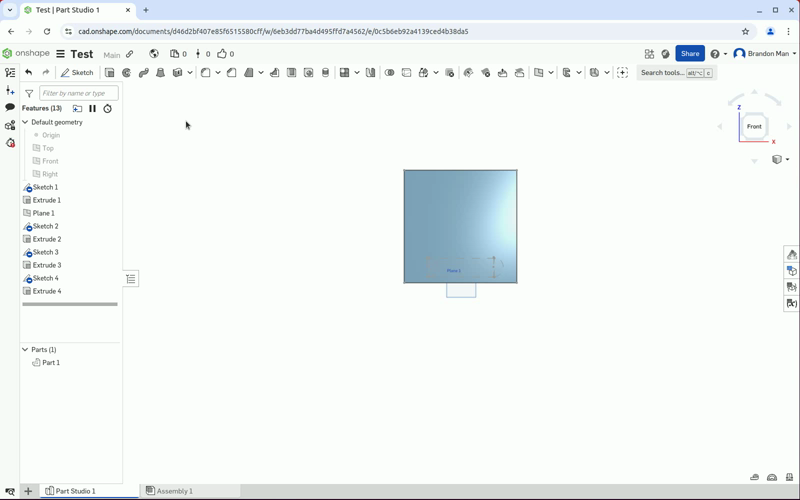
key(shift+7)
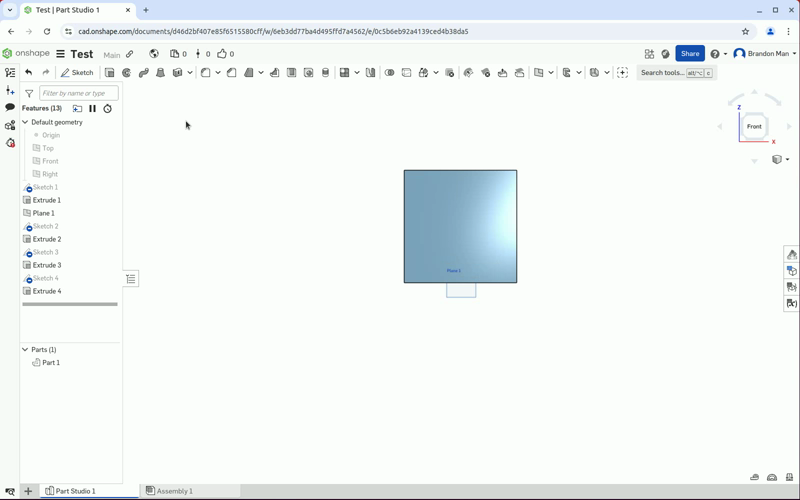
key(left, 2)
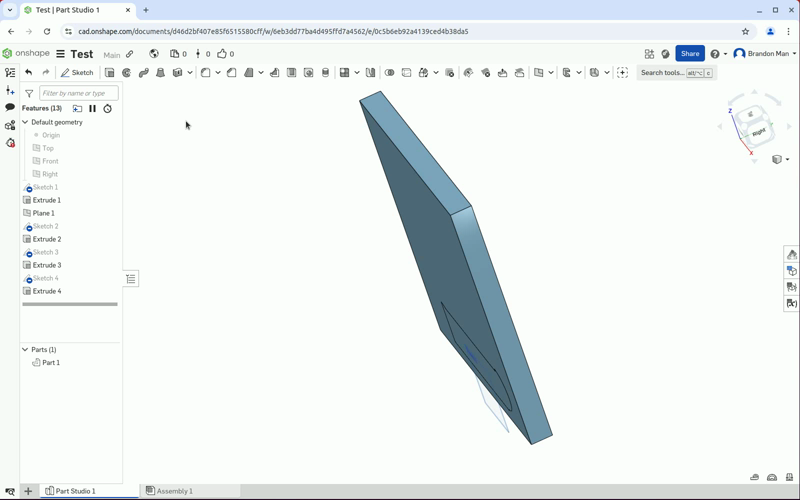
key(down, 2)
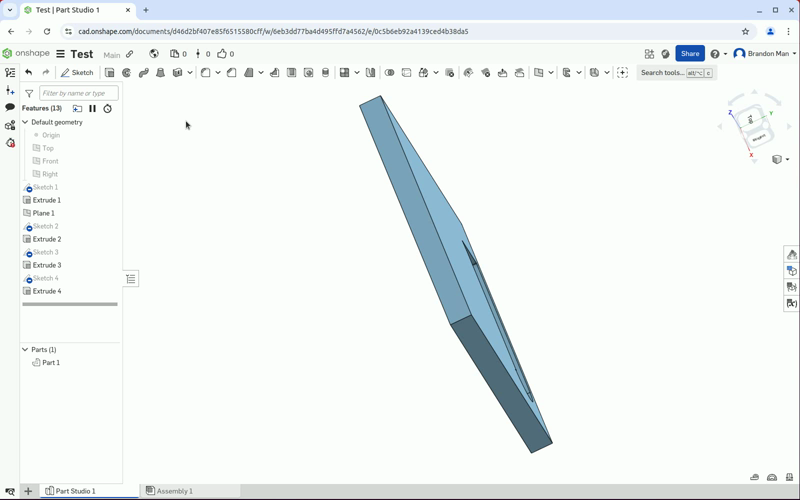
key(up, 2)
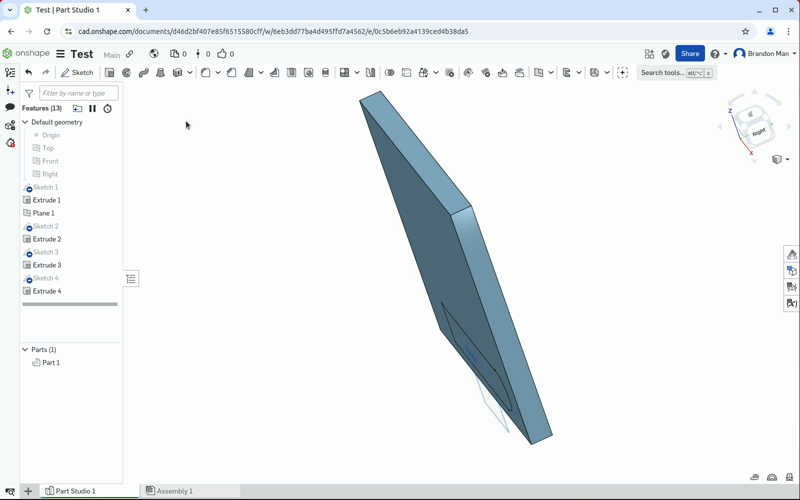
key(right, 2)
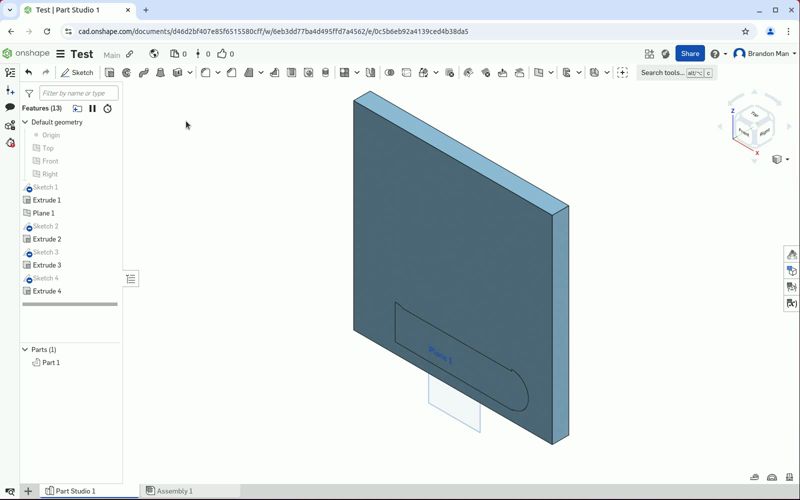
mouse_move(73, 189)
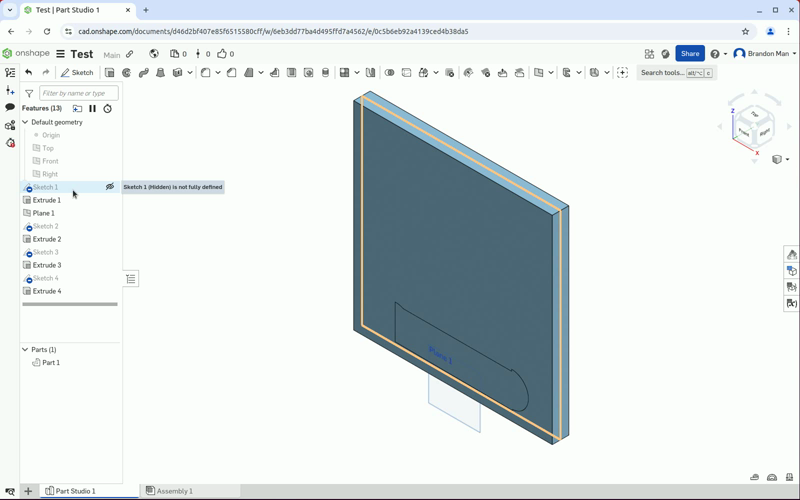
click(73, 189)